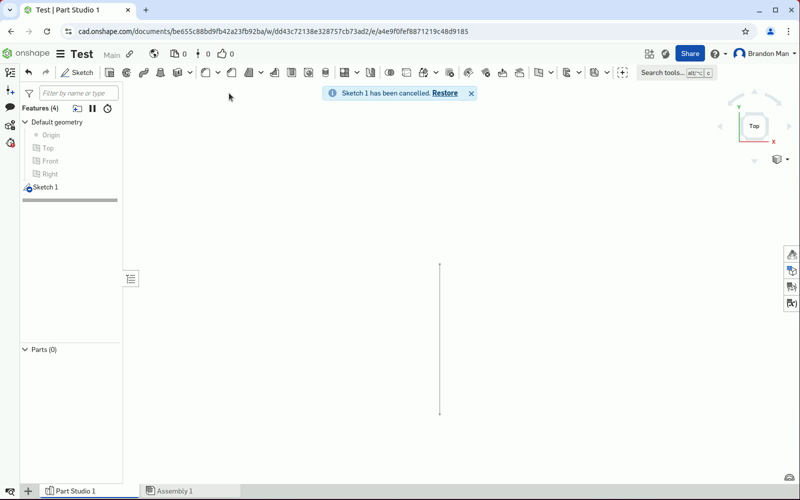
key(shift+h)
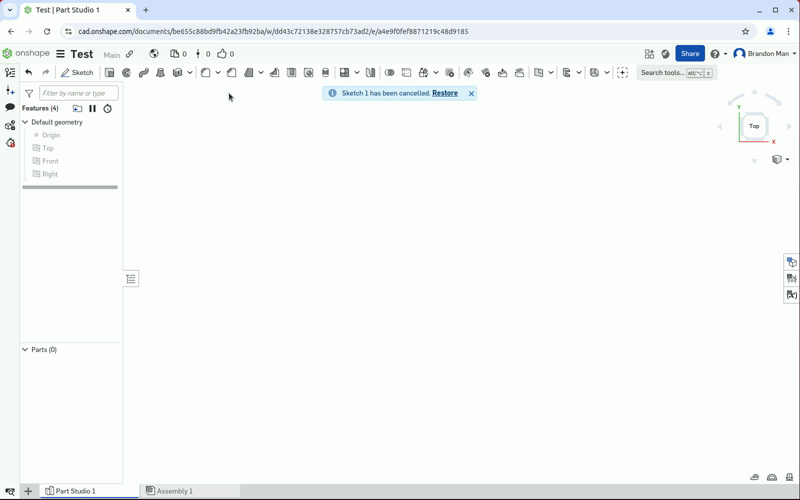
mouse_move(73, 352)
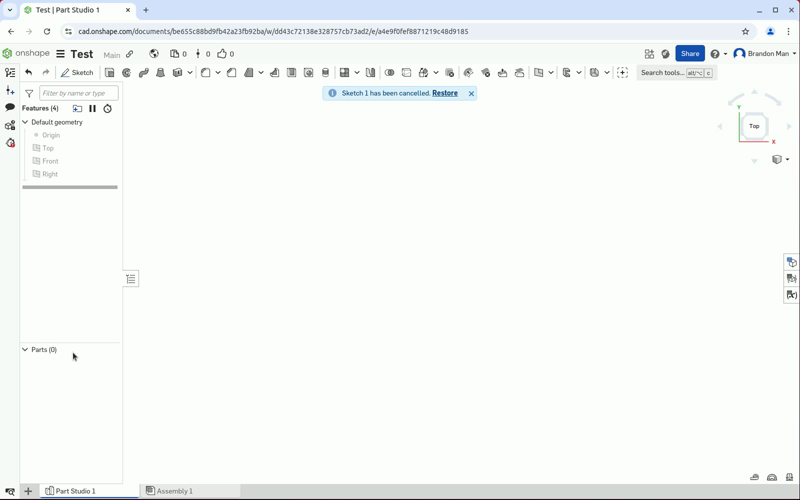
key(y)
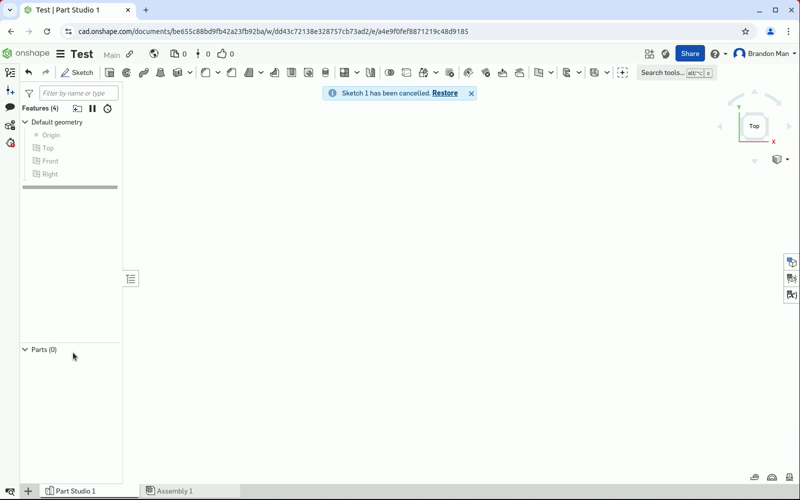
key(shift+p)
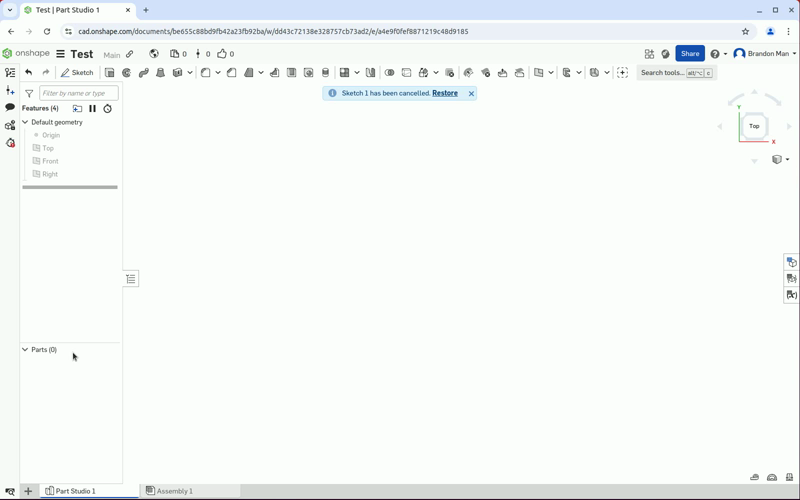
key(space)
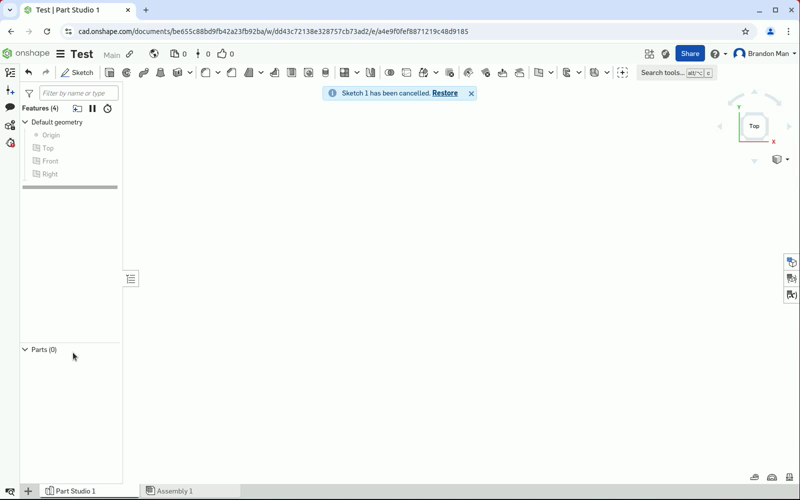
key_down(shift)
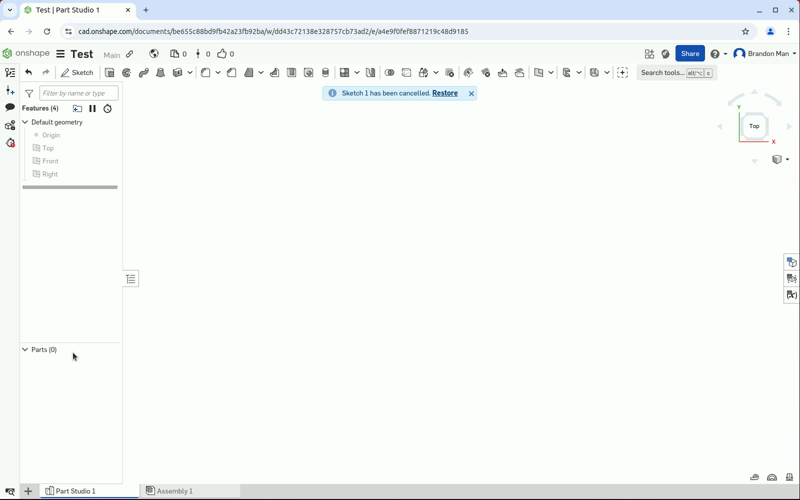
key(up)
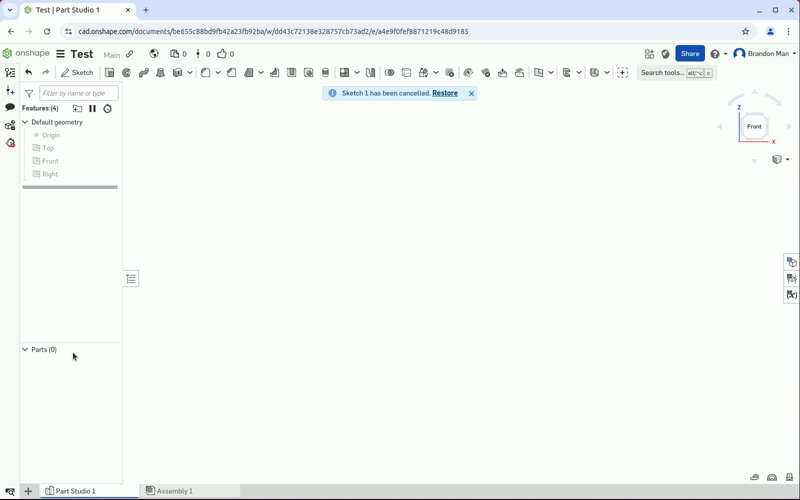
key_up(shift)
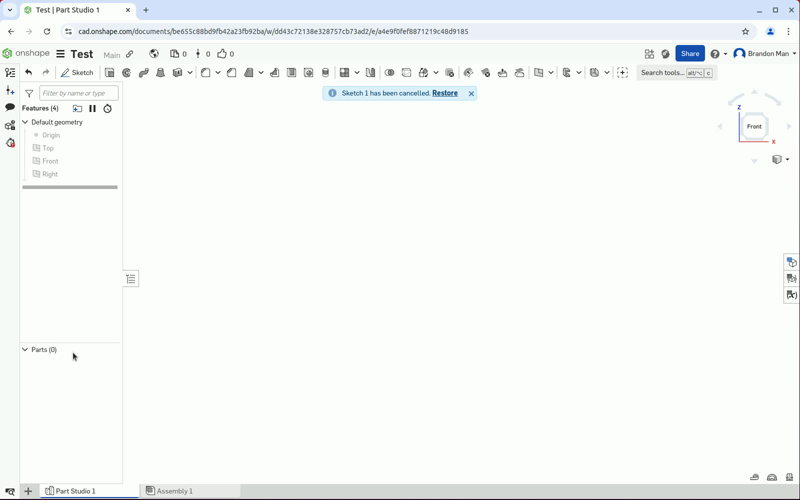
mouse_move(73, 352)
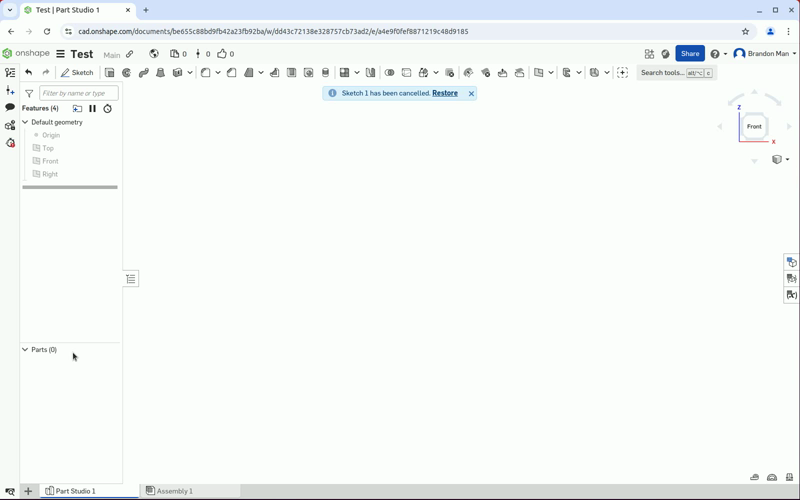
key(shift+y)
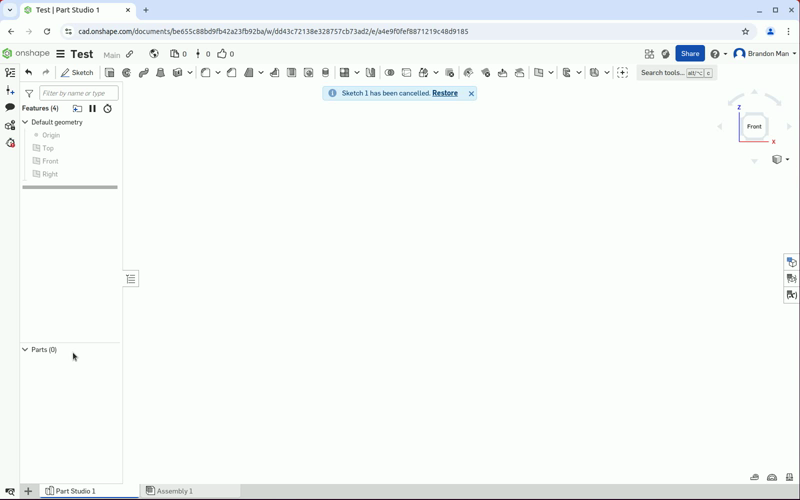
key(shift+s)
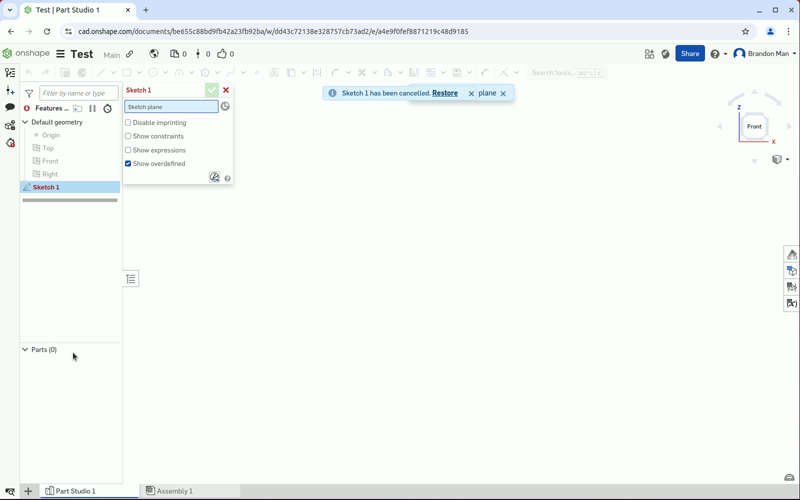
mouse_move(73, 163)
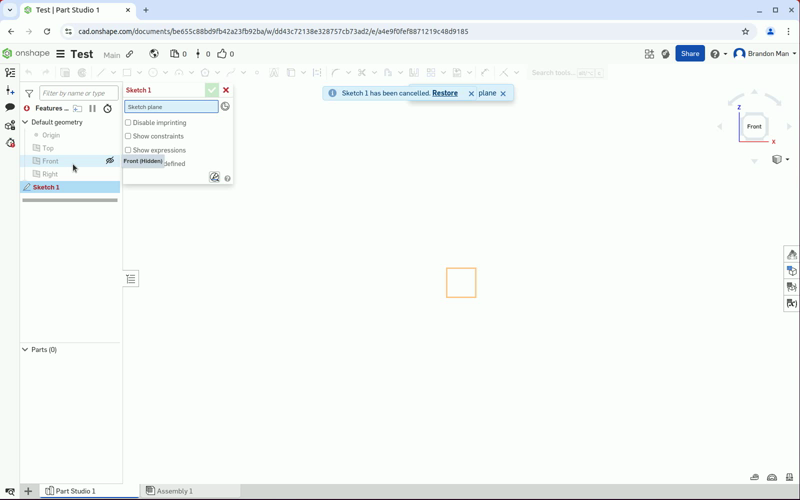
click(73, 163)
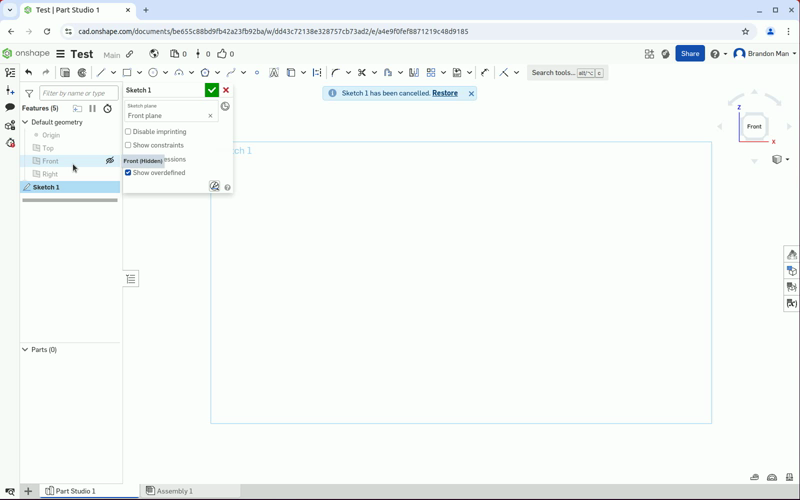
mouse_move(73, 352)
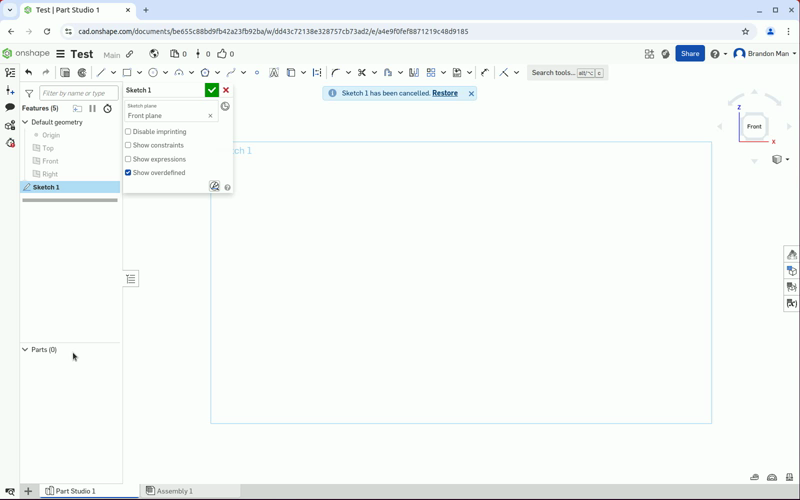
key(y)
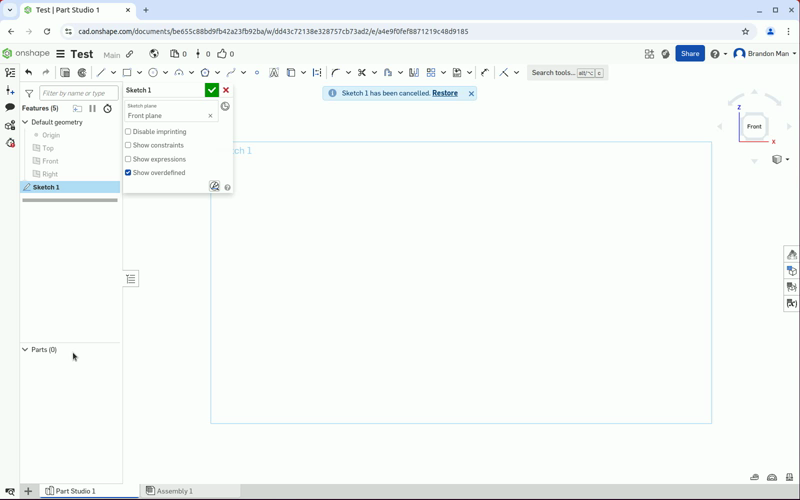
key(c)
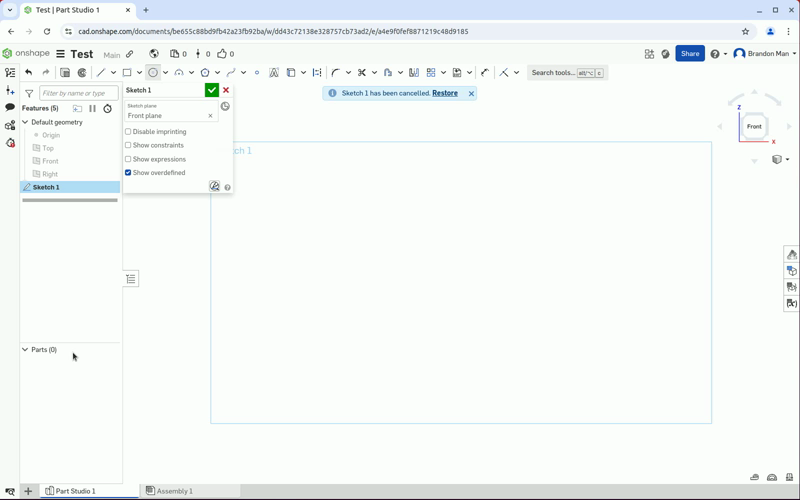
key_down(shift)
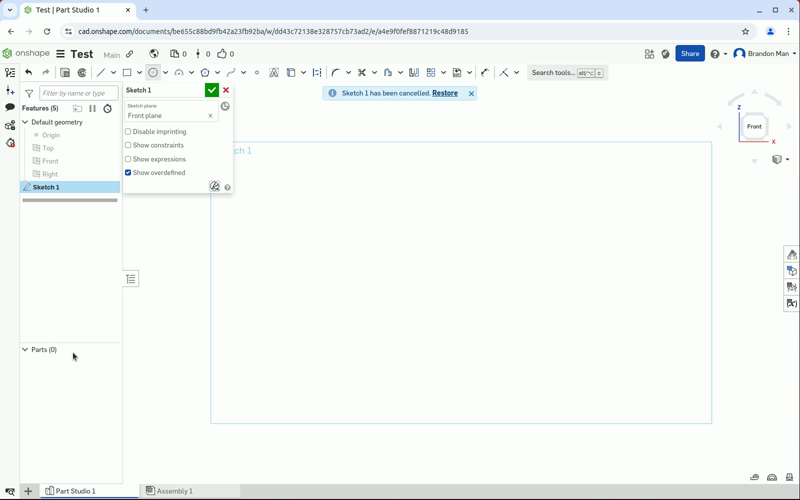
mouse_move(461, 282)
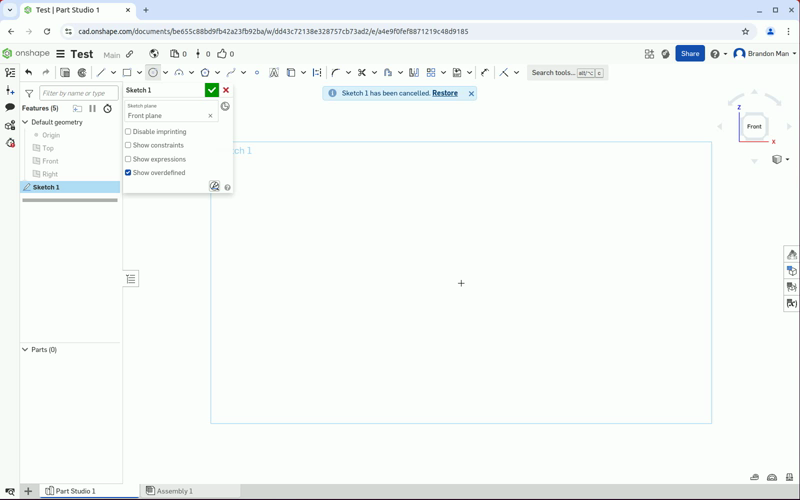
click(461, 282)
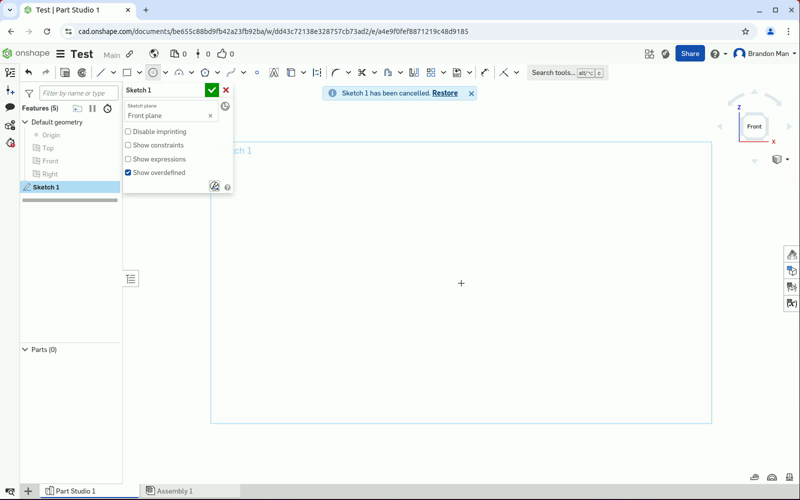
key_up(shift)
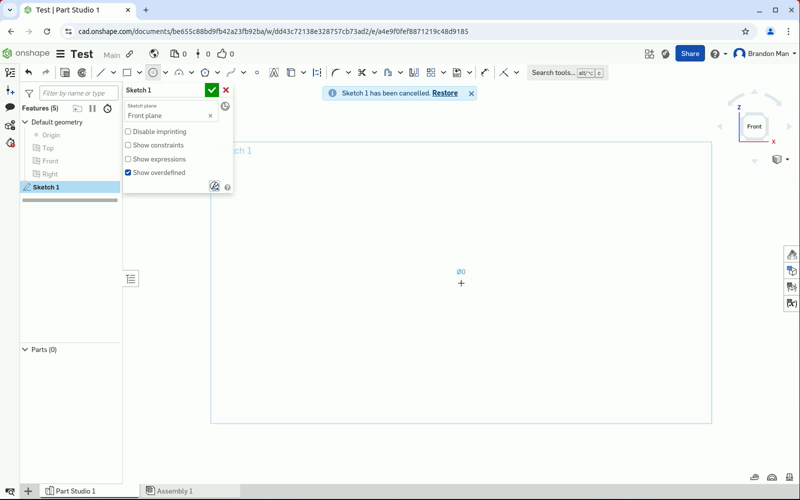
mouse_move(567, 282)
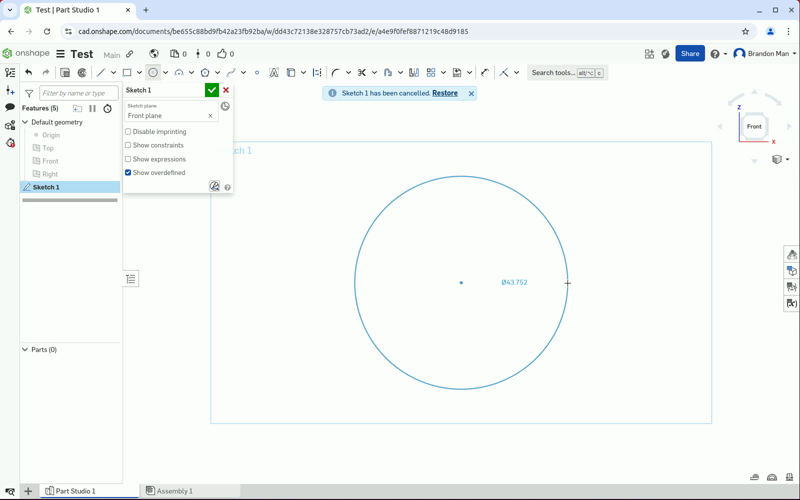
click(567, 282)
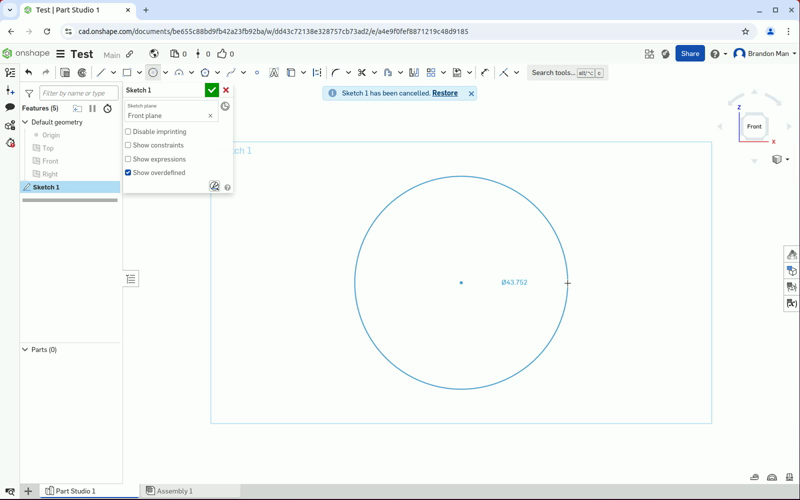
key(esc)
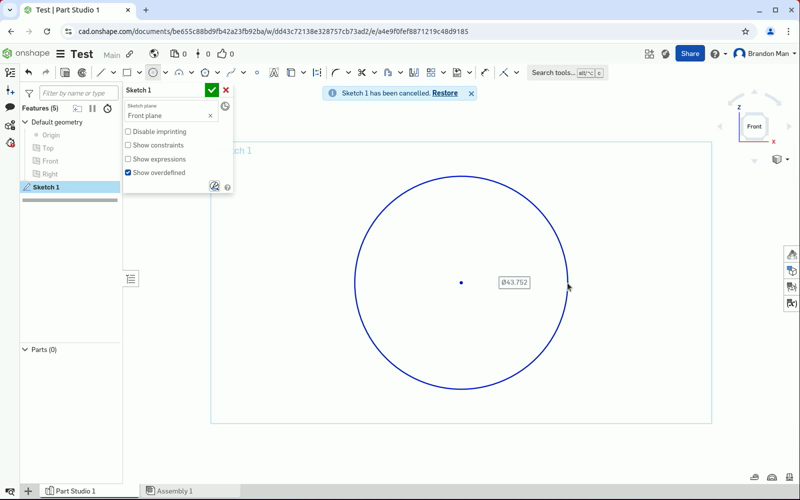
key(c)
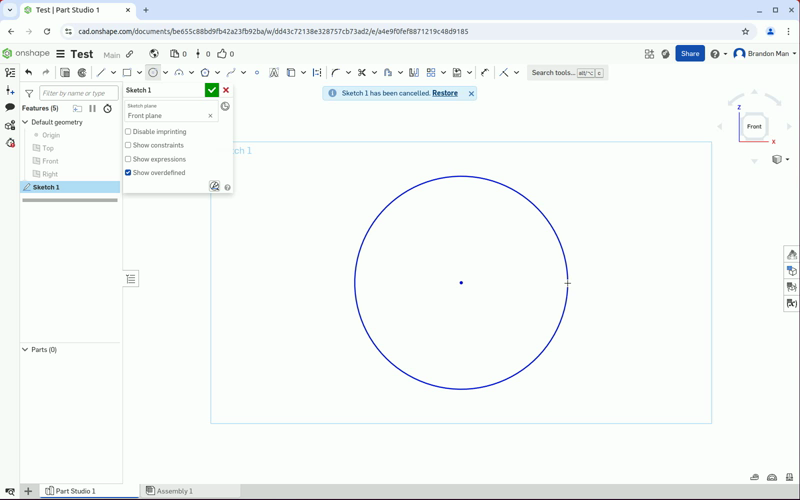
key_down(shift)
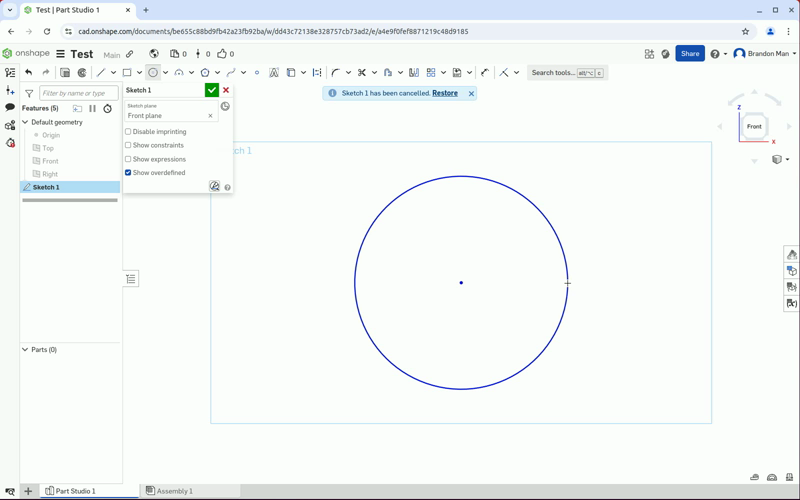
mouse_move(461, 282)
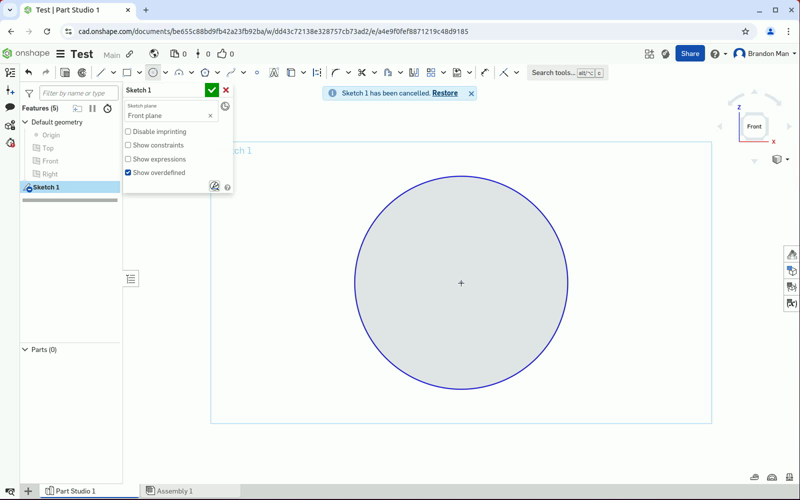
click(461, 282)
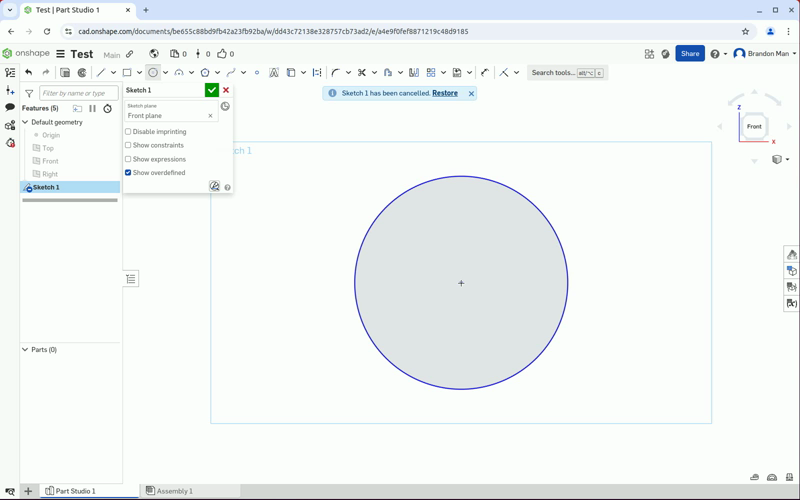
key_up(shift)
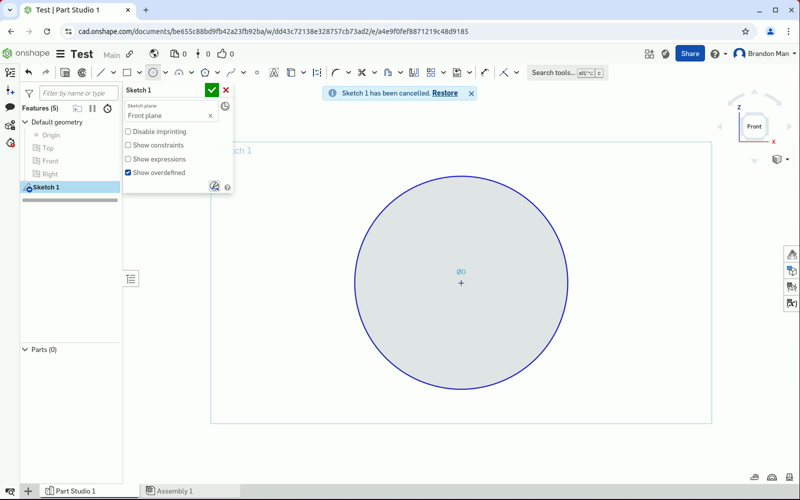
mouse_move(490, 282)
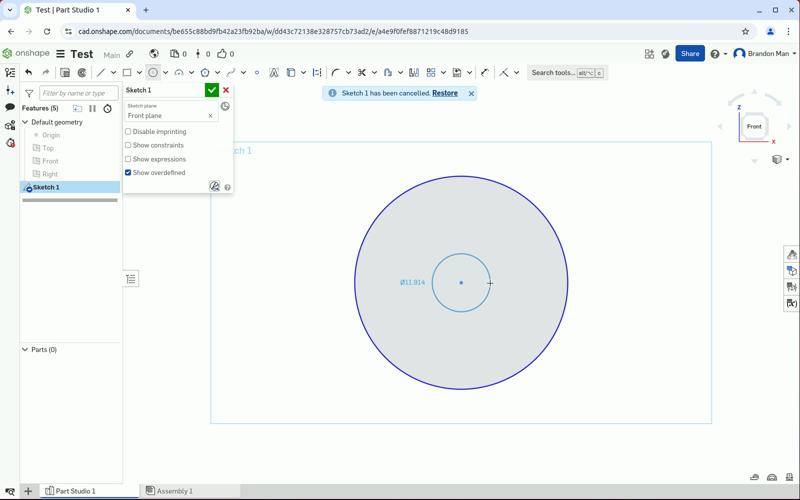
click(490, 282)
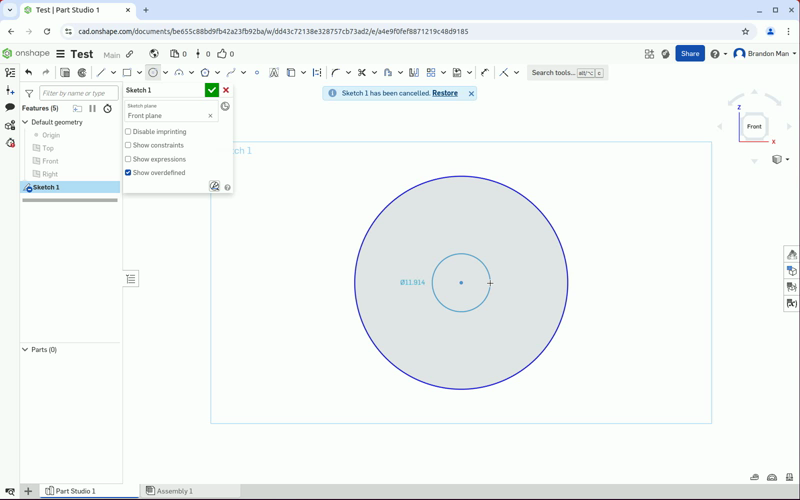
key(esc)
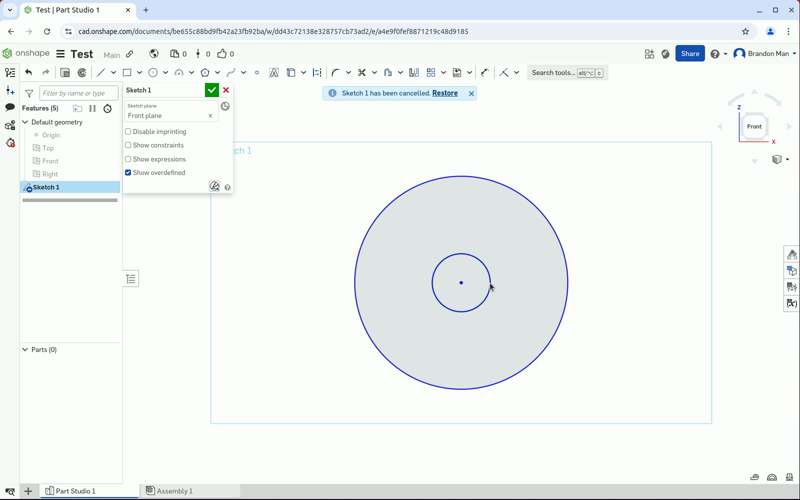
mouse_move(395, 334)
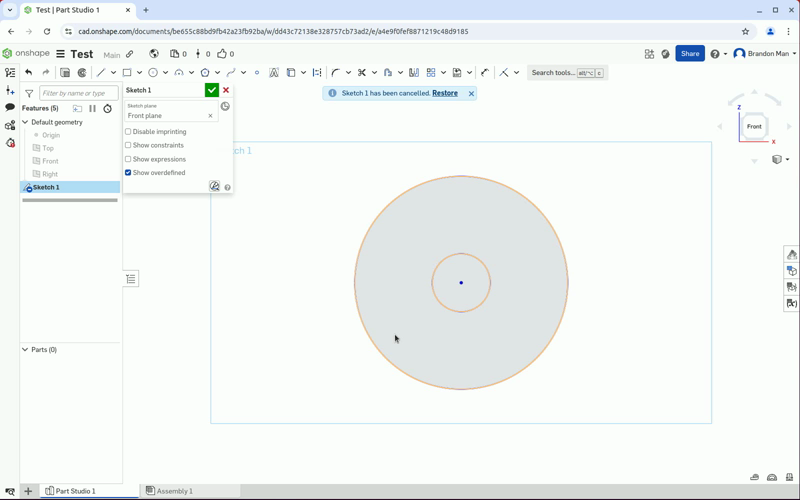
click(395, 334)
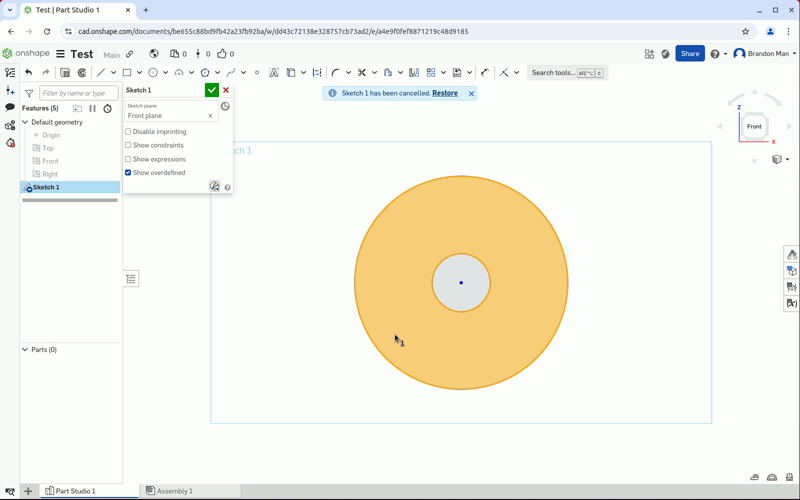
mouse_move(73, 352)
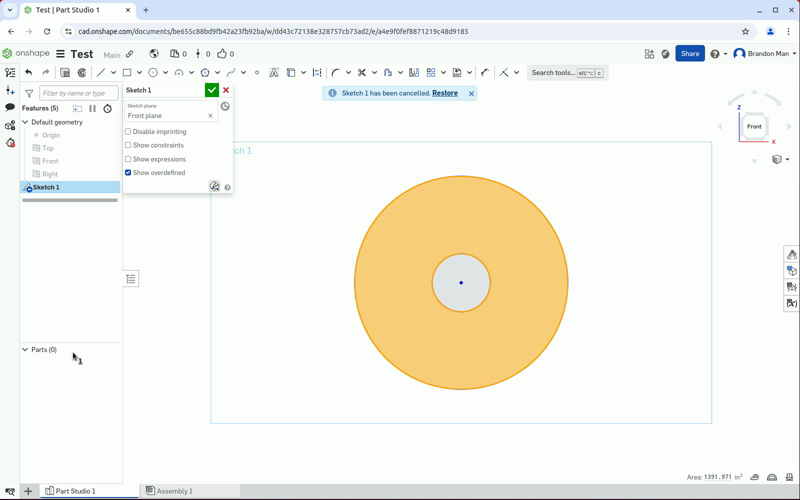
key(shift+y)
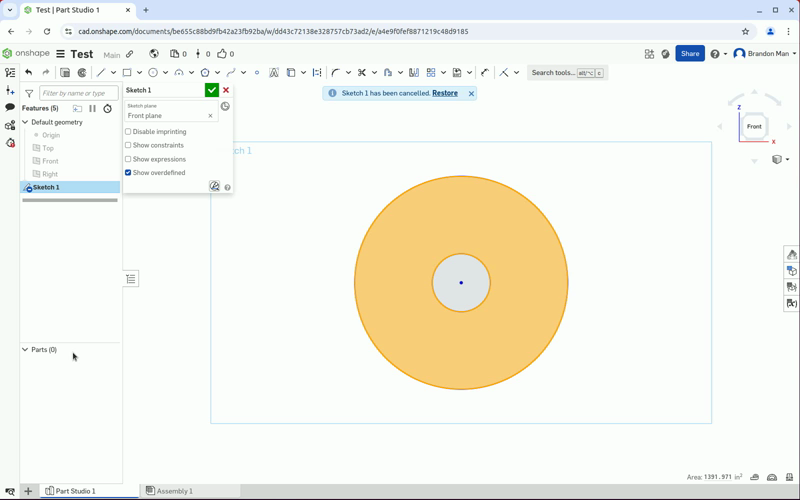
key(shift+e)
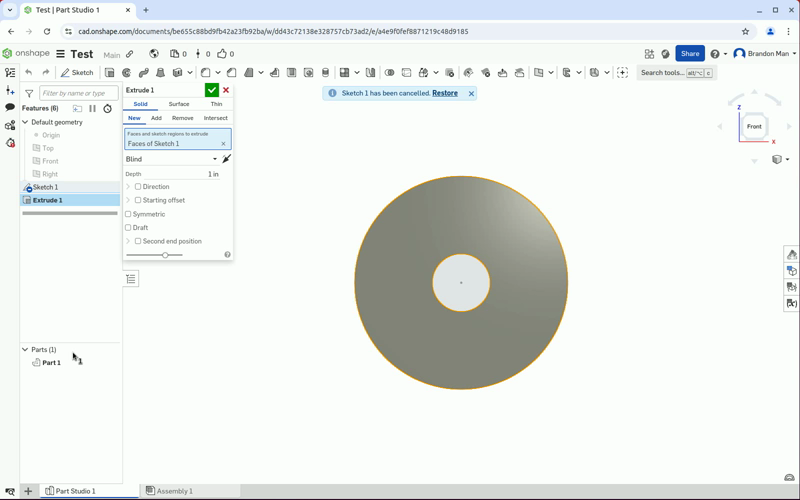
mouse_move(143, 106)
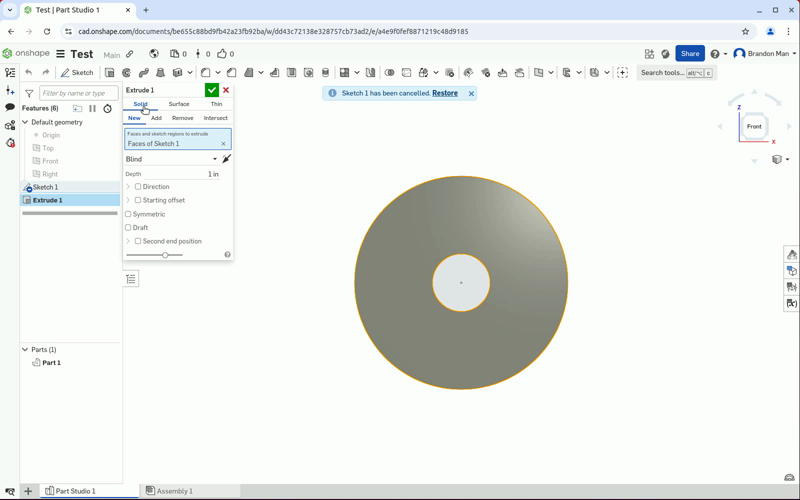
click(143, 106)
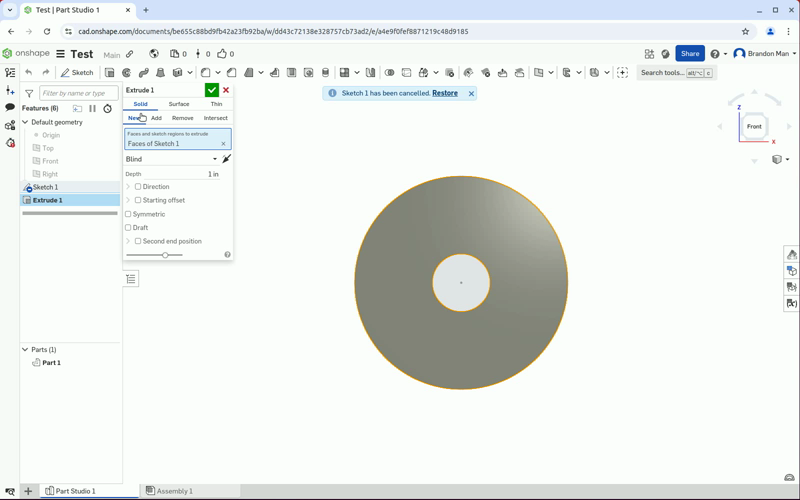
mouse_move(137, 120)
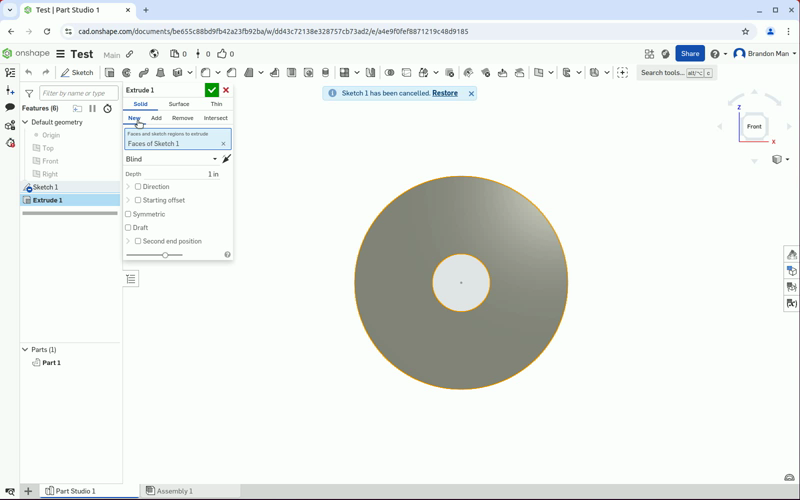
click(137, 120)
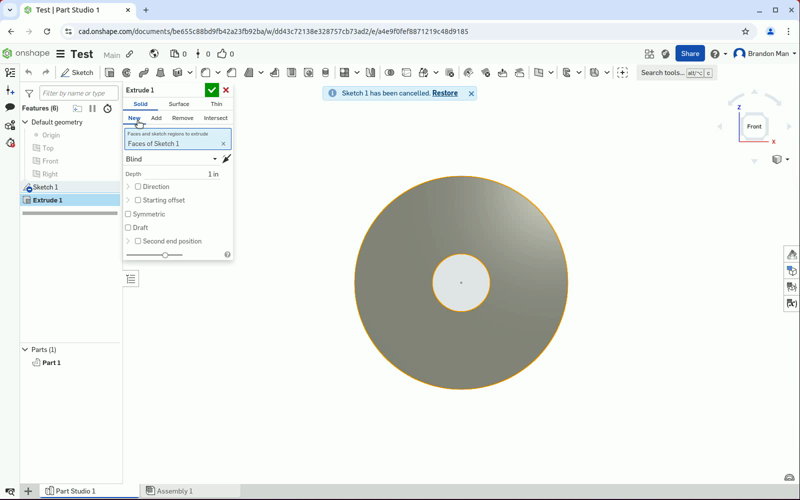
key(tab, 4)
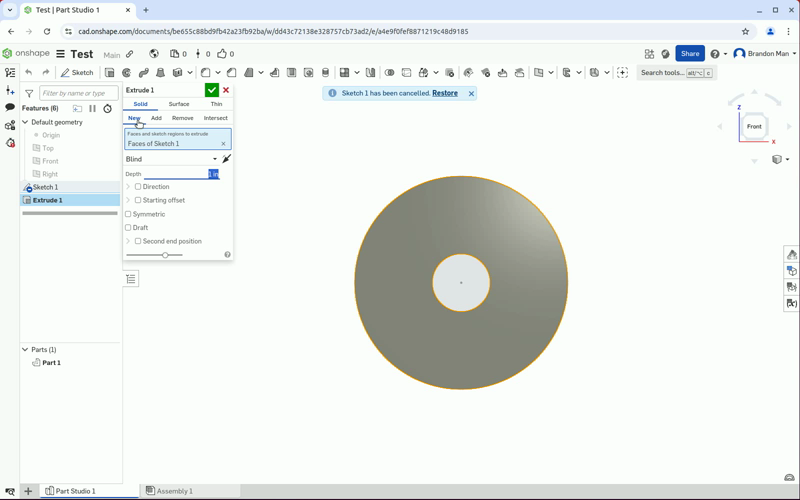
text(14.443)
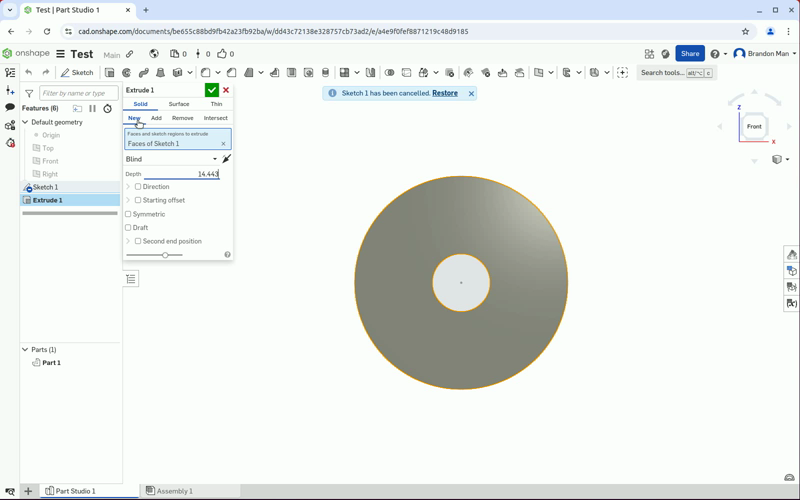
key(enter)
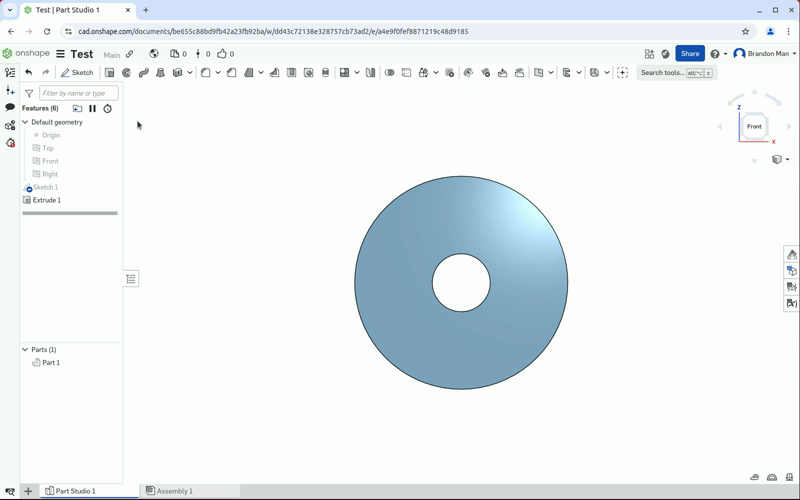
key(shift+h)
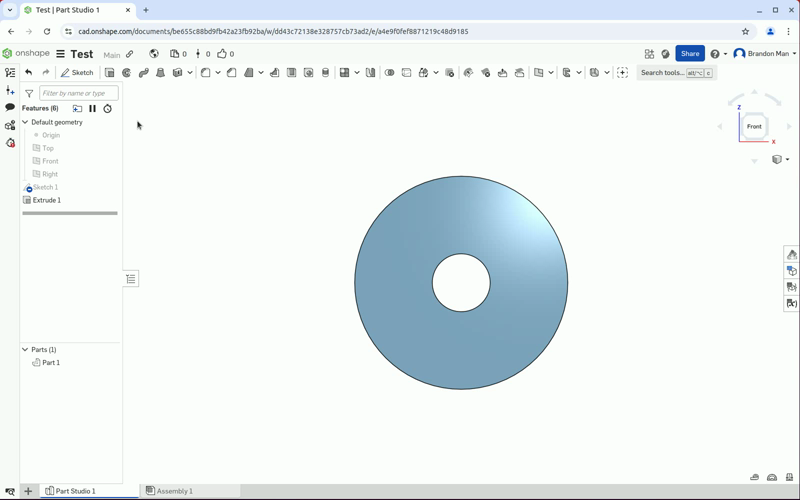
key(shift+h)
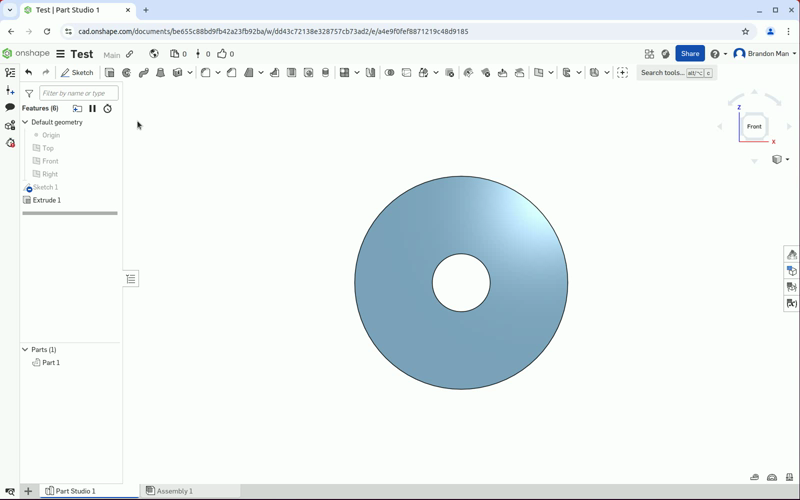
mouse_move(73, 189)
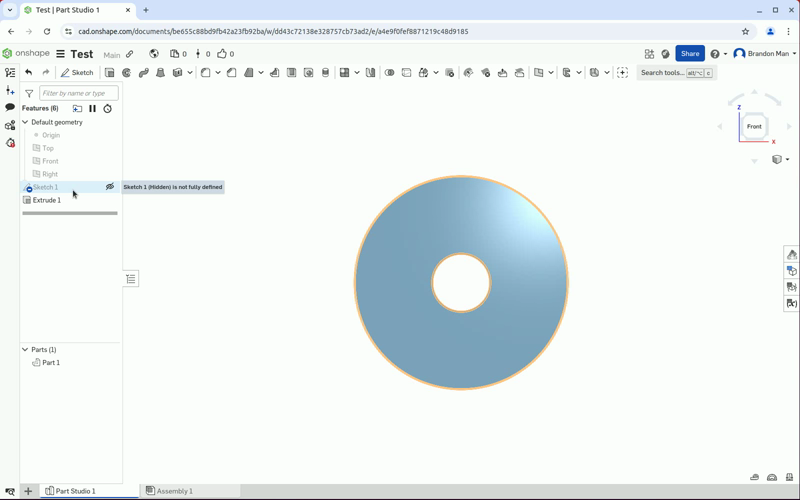
click(73, 189)
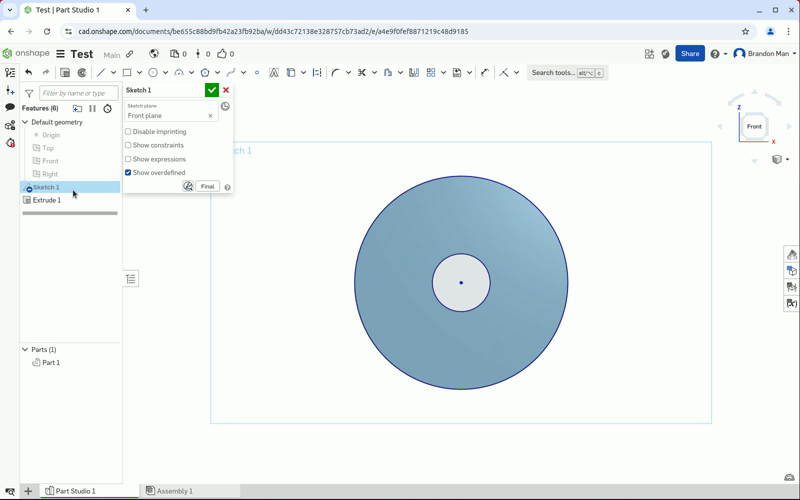
mouse_move(229, 92)
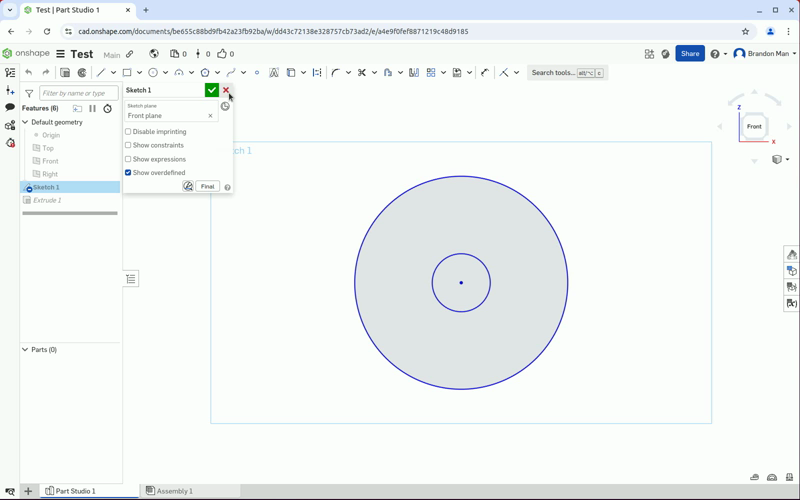
click(229, 92)
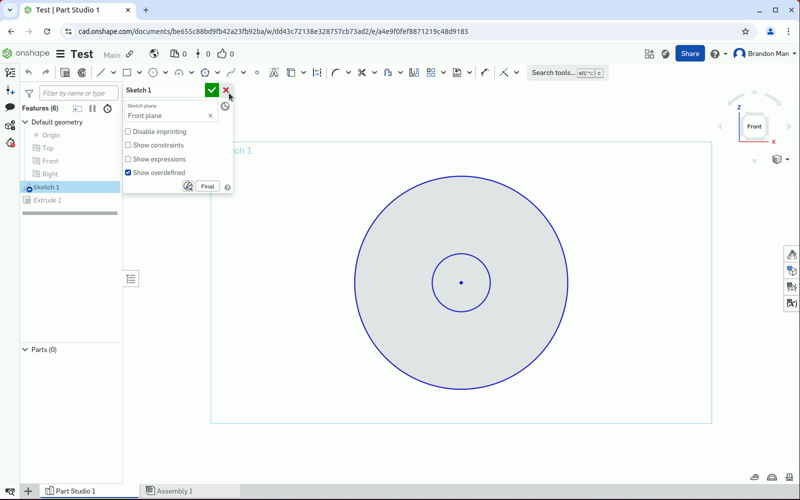
key(shift+s)
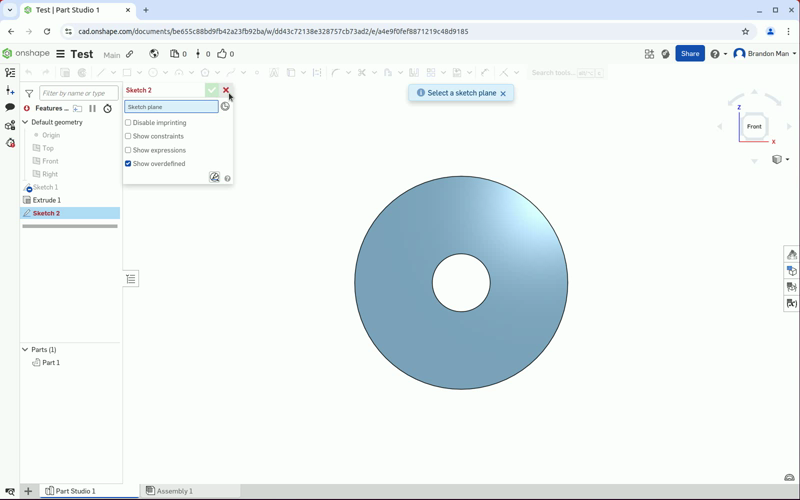
mouse_move(73, 163)
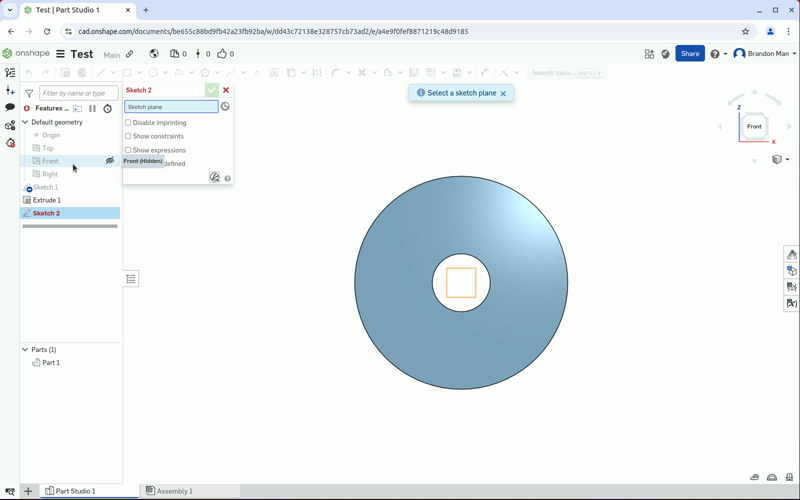
click(73, 163)
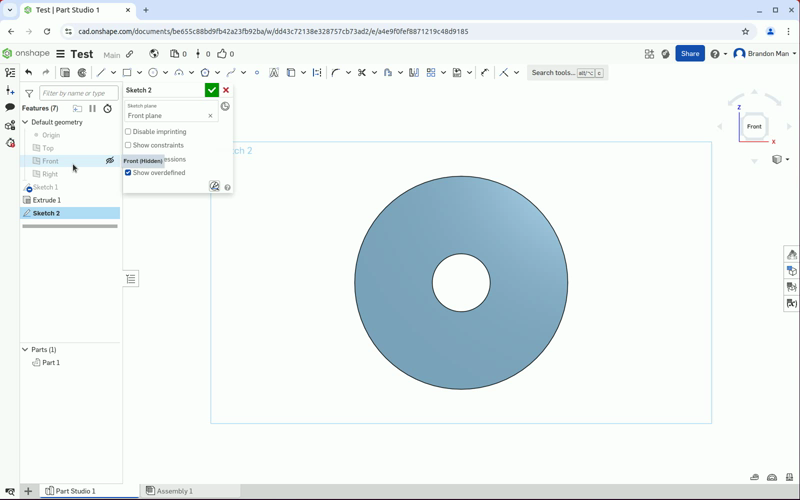
mouse_move(73, 352)
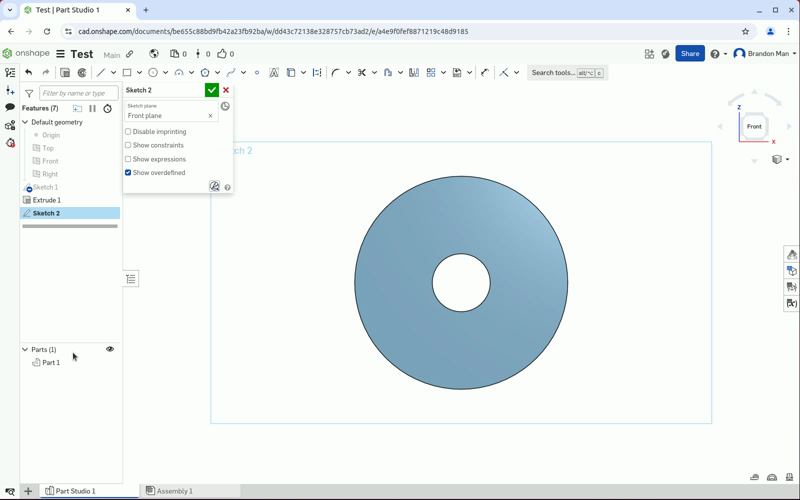
key(y)
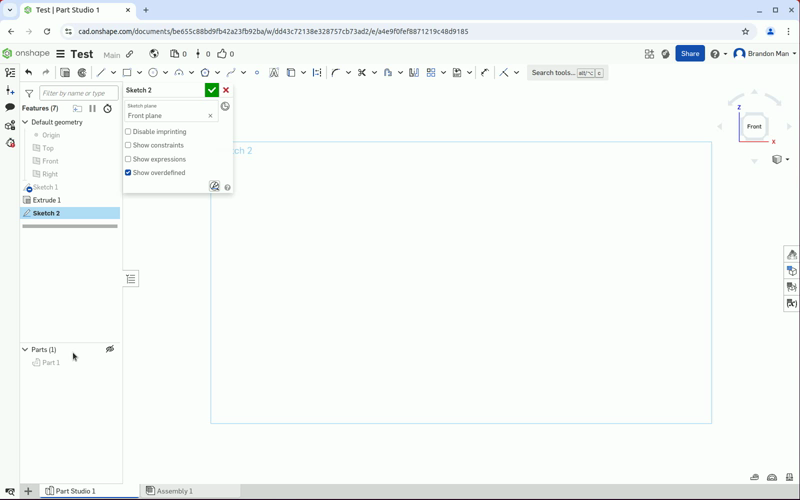
key(c)
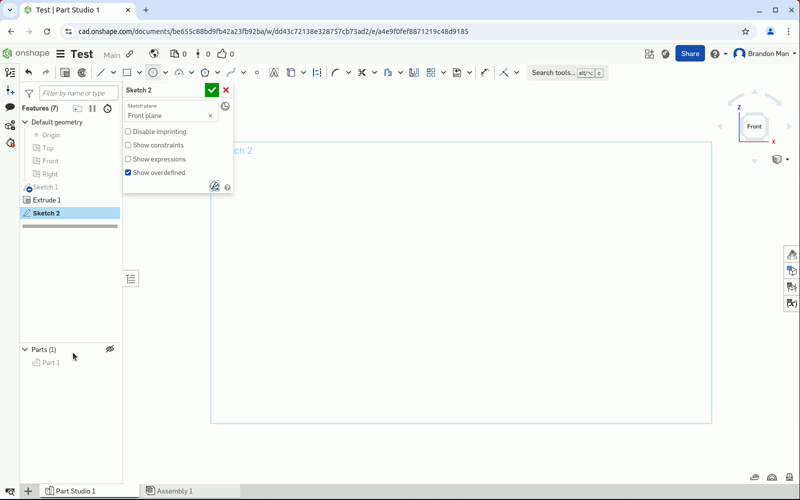
key_down(shift)
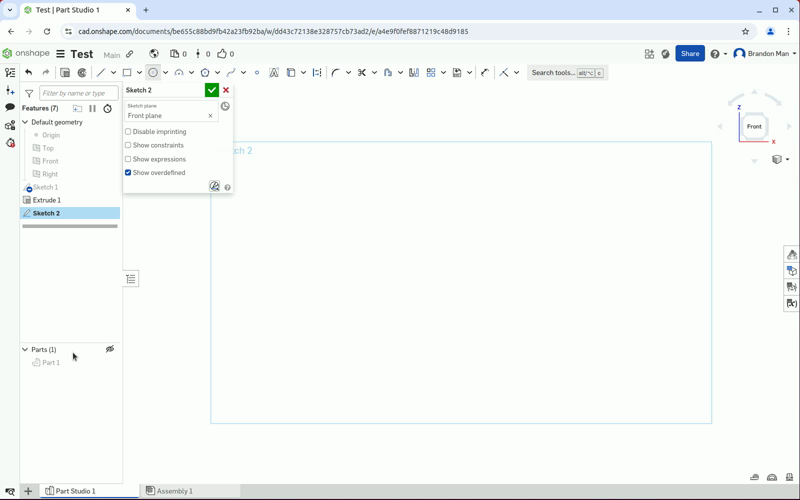
mouse_move(461, 282)
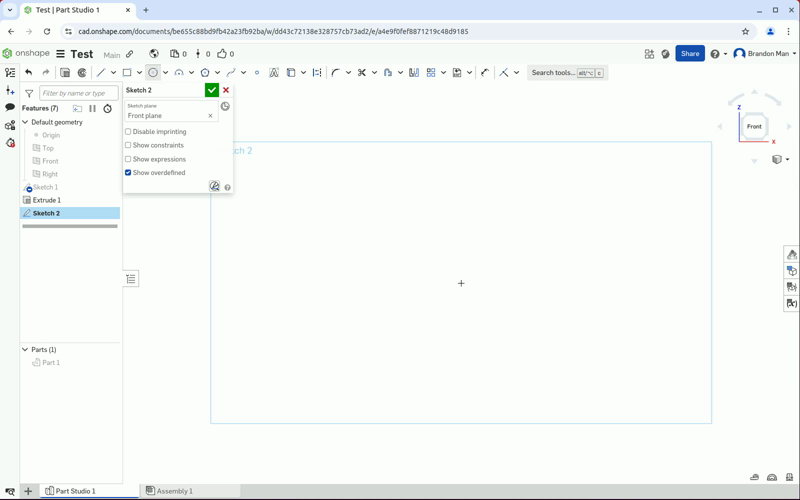
click(461, 282)
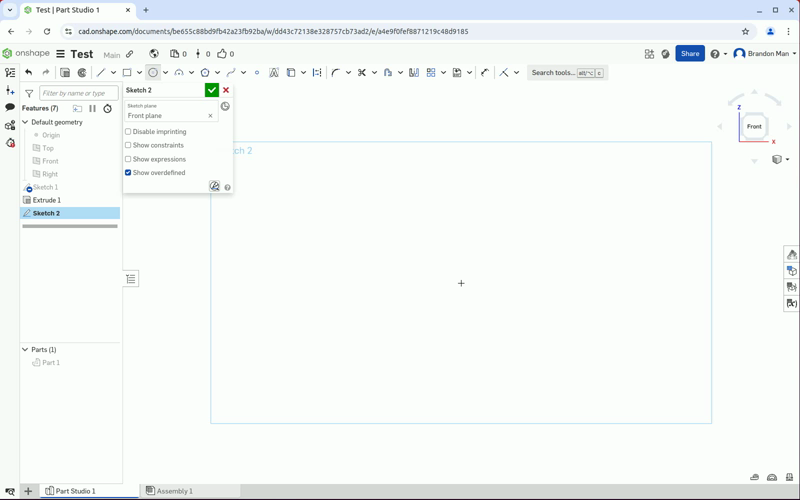
key_up(shift)
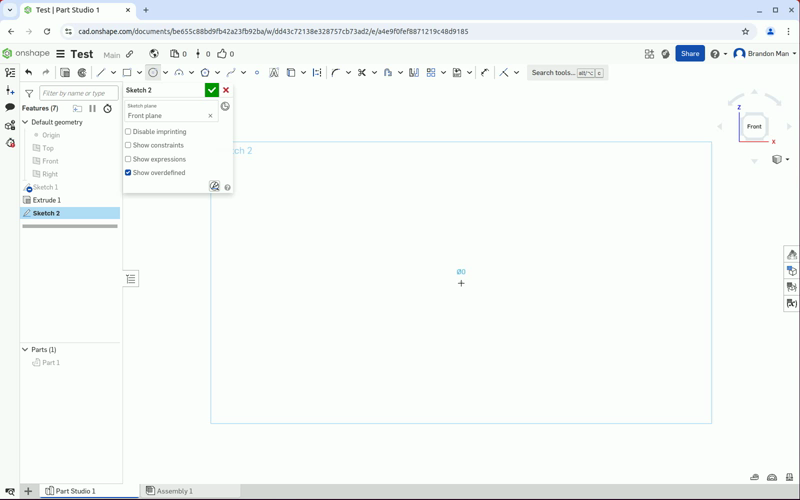
mouse_move(490, 282)
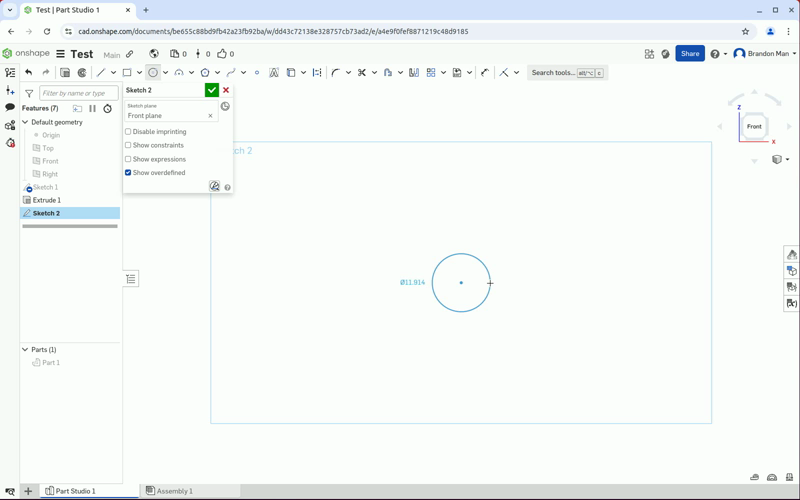
click(490, 282)
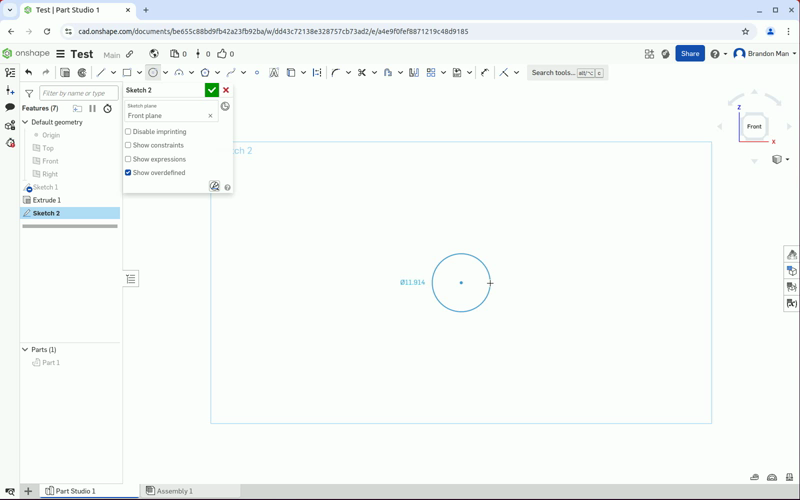
key(esc)
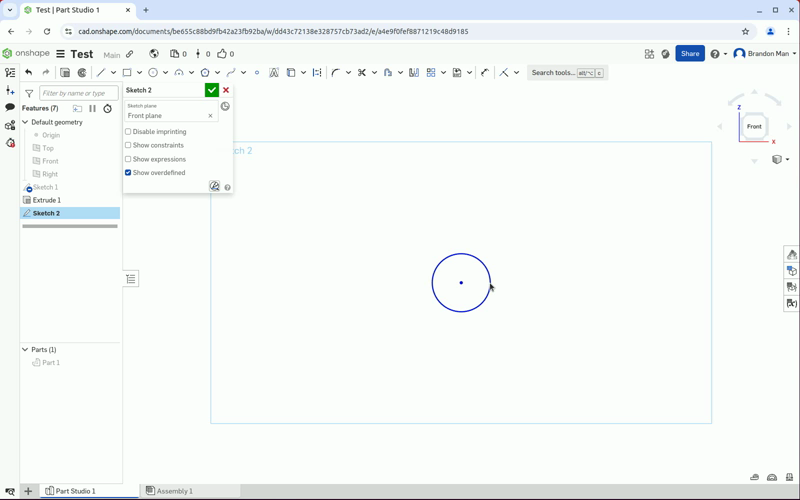
key(c)
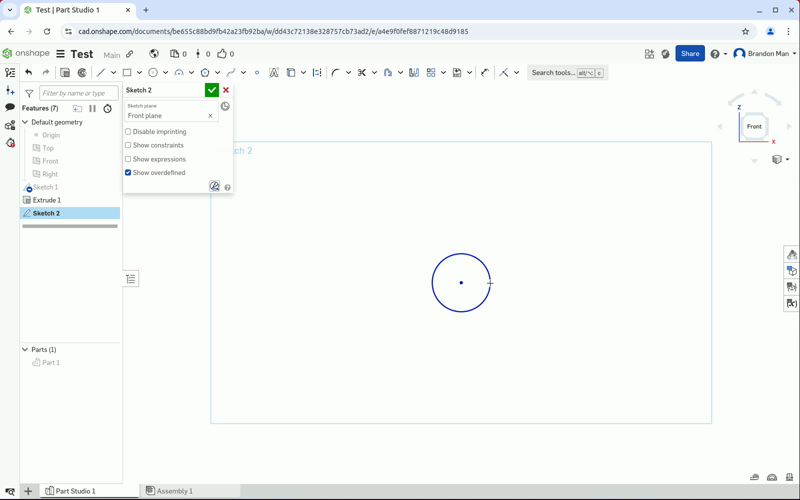
key_down(shift)
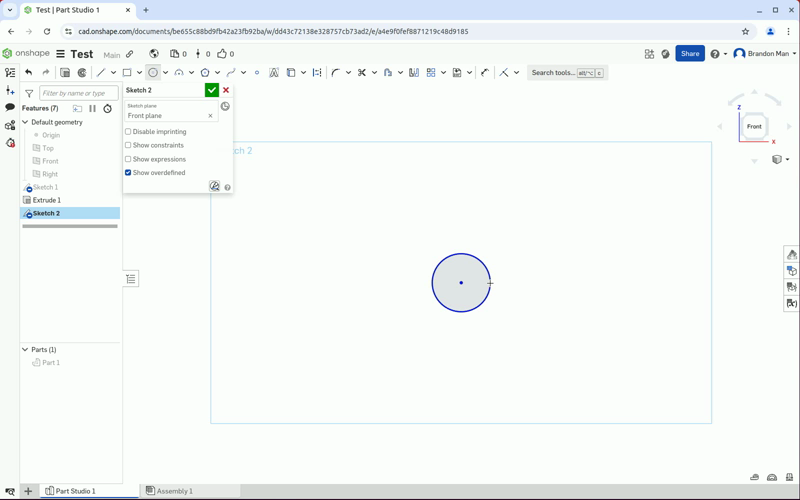
mouse_move(461, 282)
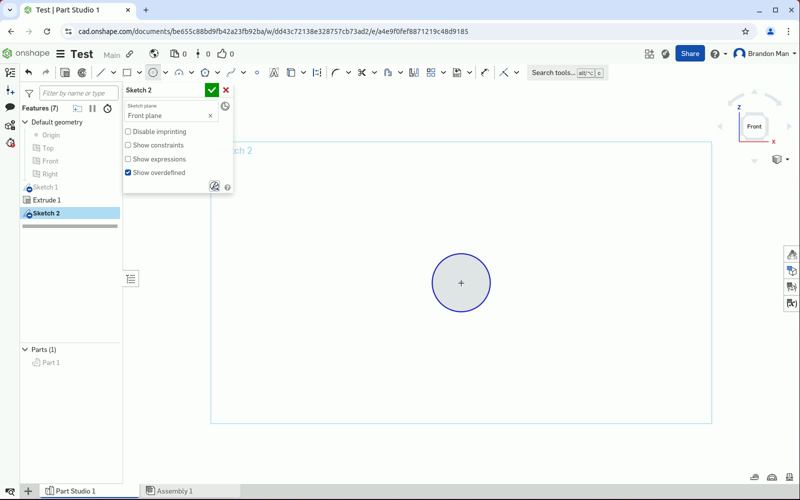
click(461, 282)
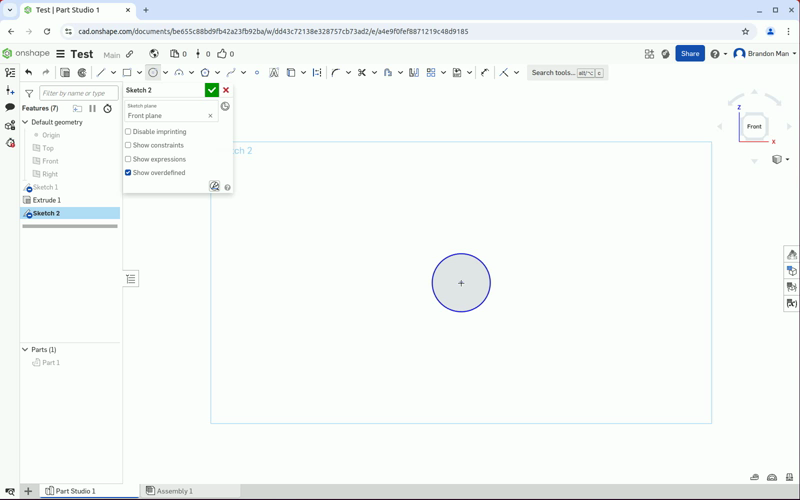
key_up(shift)
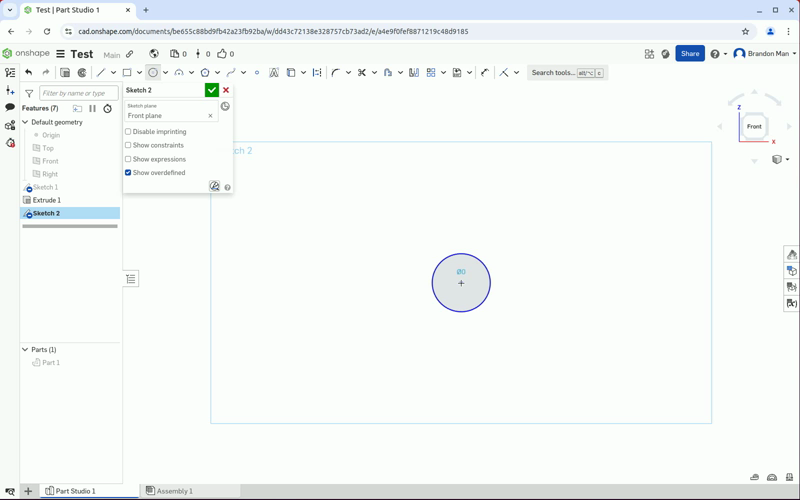
mouse_move(485, 282)
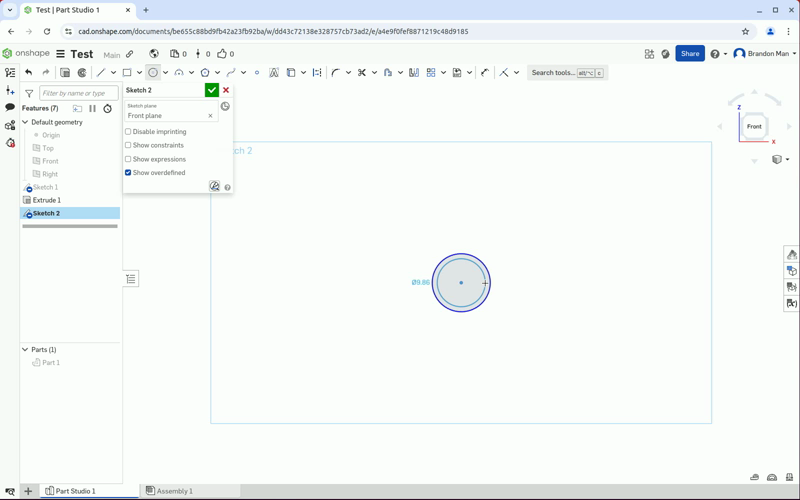
click(485, 282)
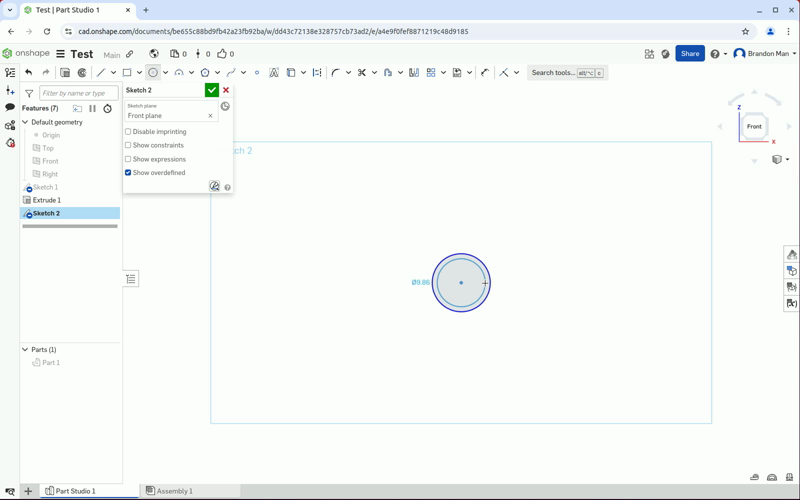
key(esc)
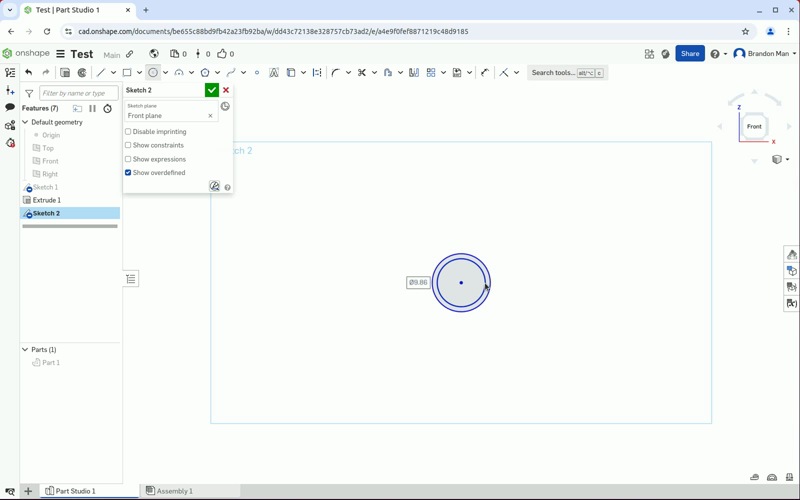
mouse_move(487, 275)
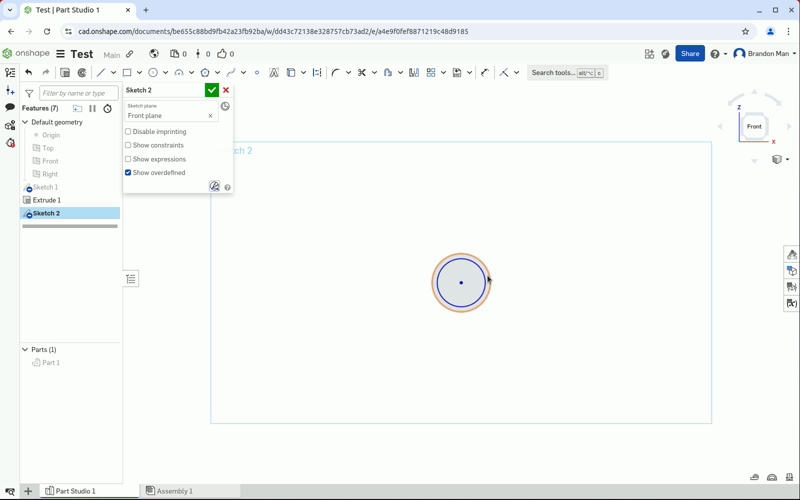
scroll(6)
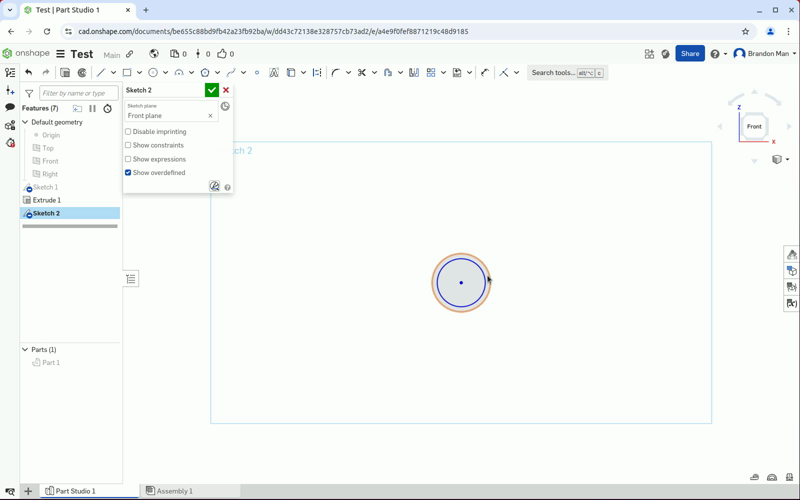
scroll(6)
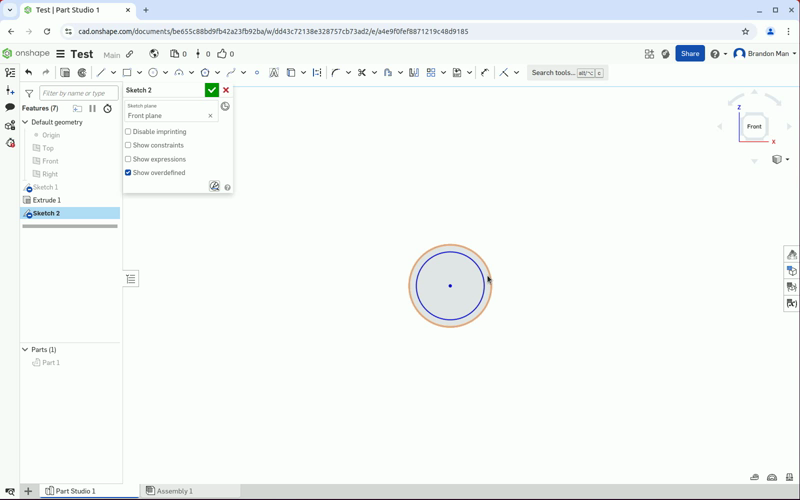
scroll(6)
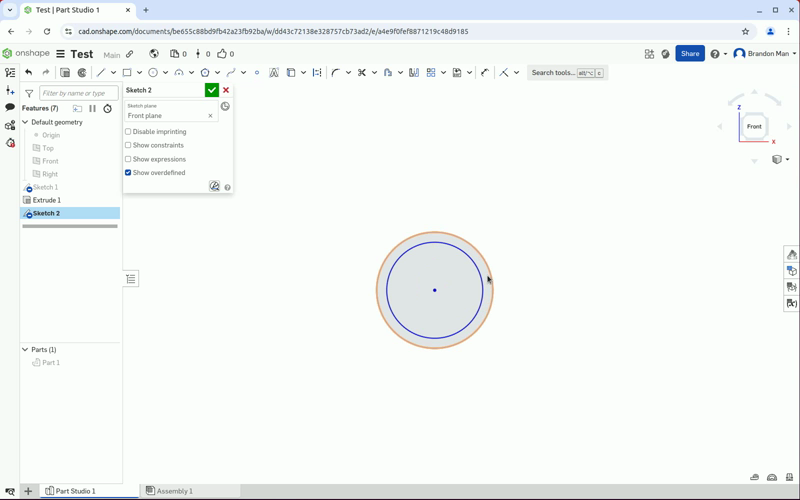
scroll(6)
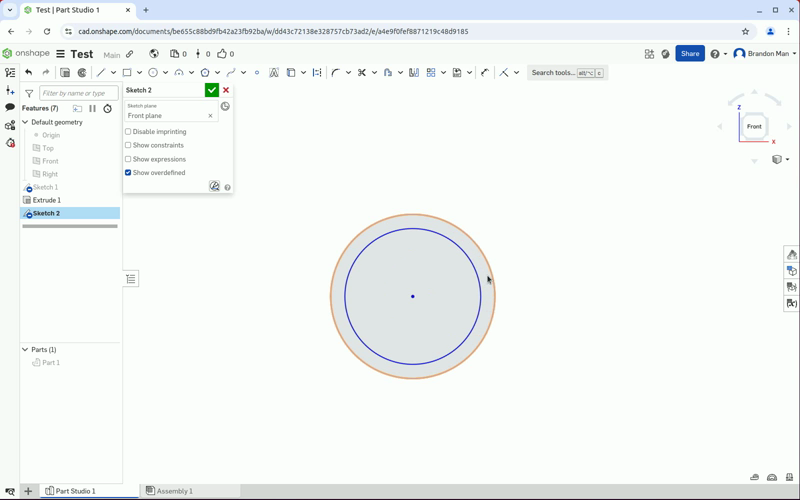
scroll(6)
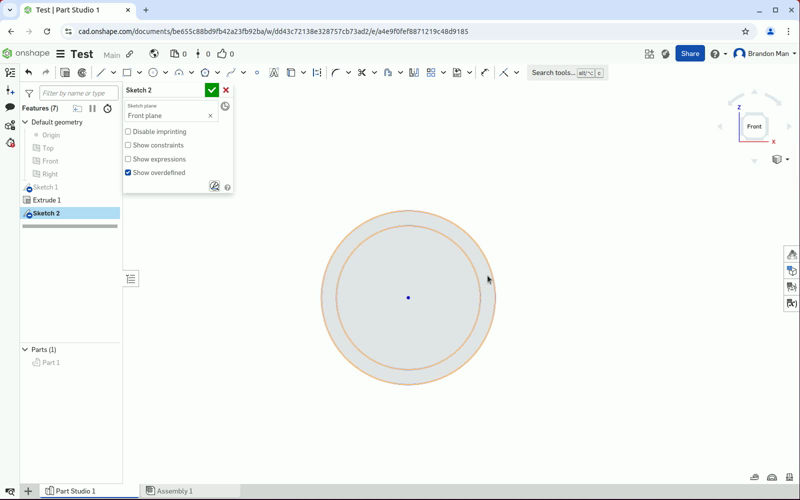
scroll(6)
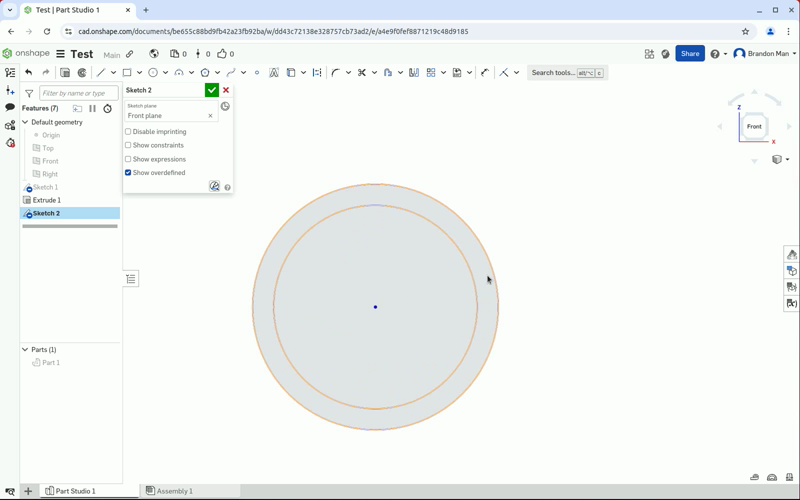
scroll(6)
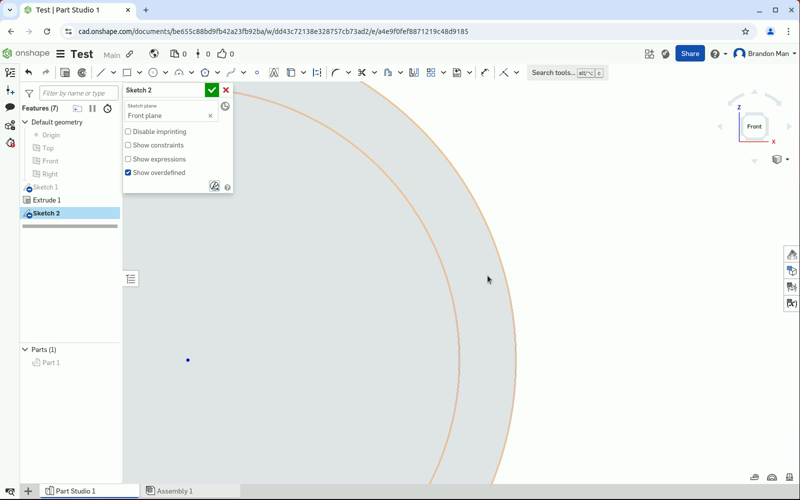
click(487, 275)
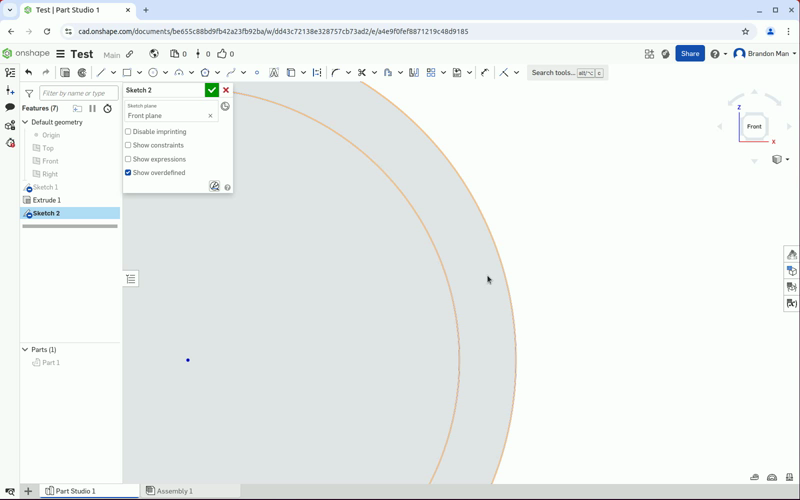
scroll(-6)
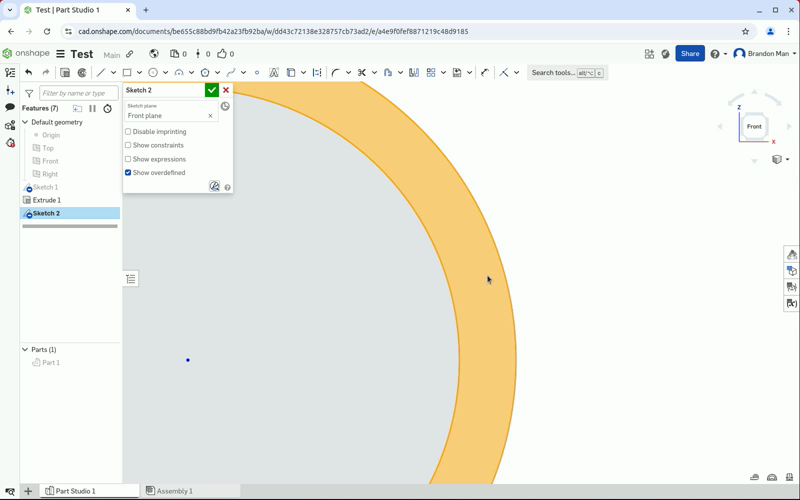
scroll(-6)
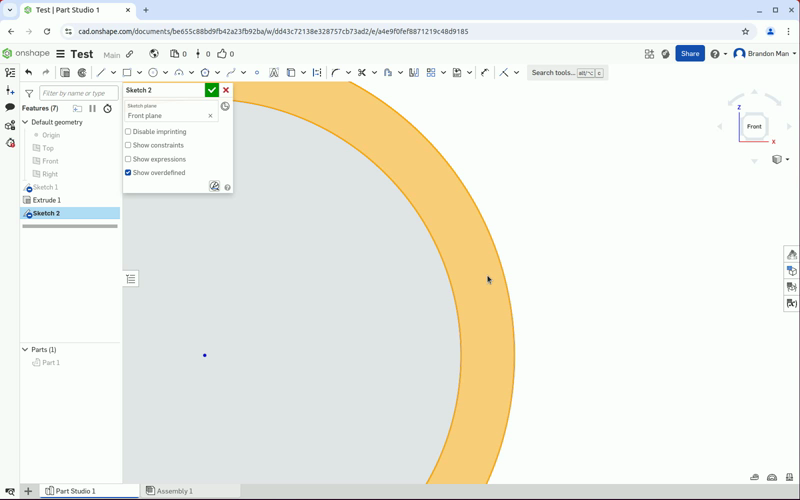
scroll(-6)
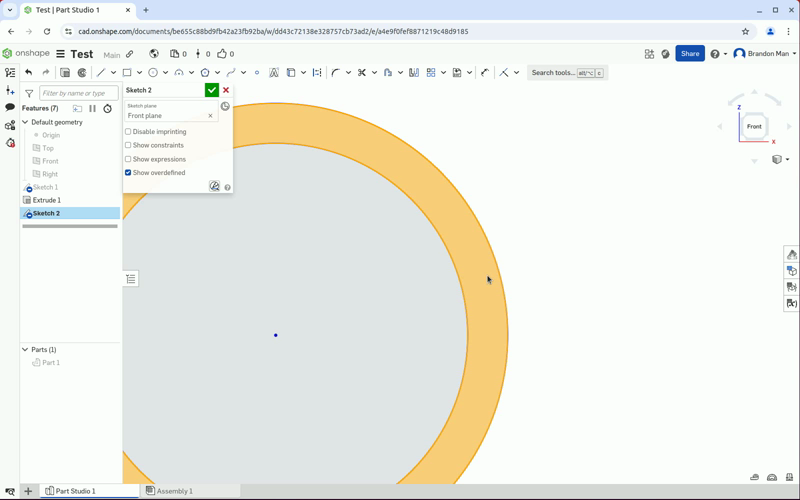
scroll(-6)
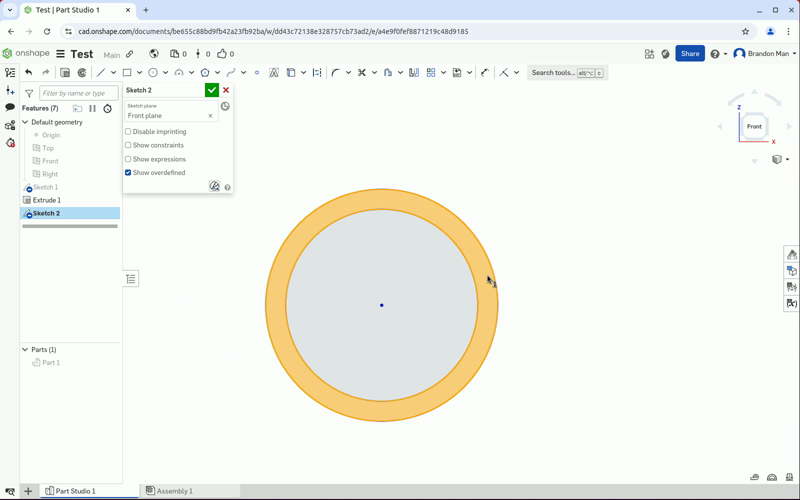
scroll(-6)
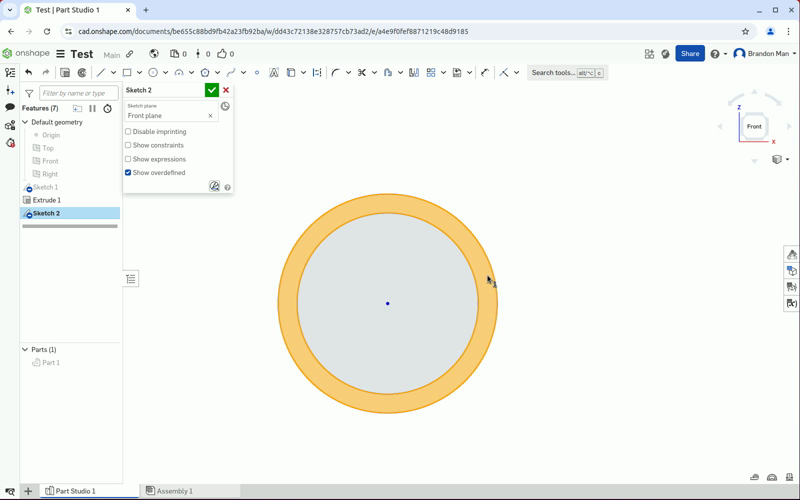
scroll(-6)
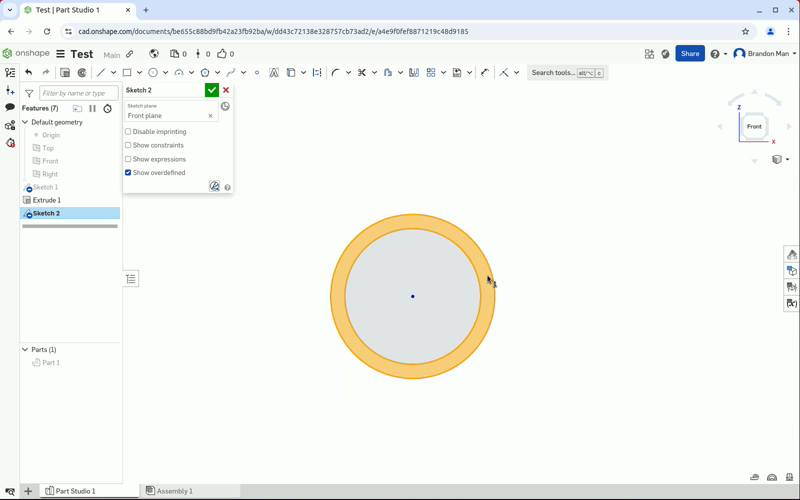
scroll(-6)
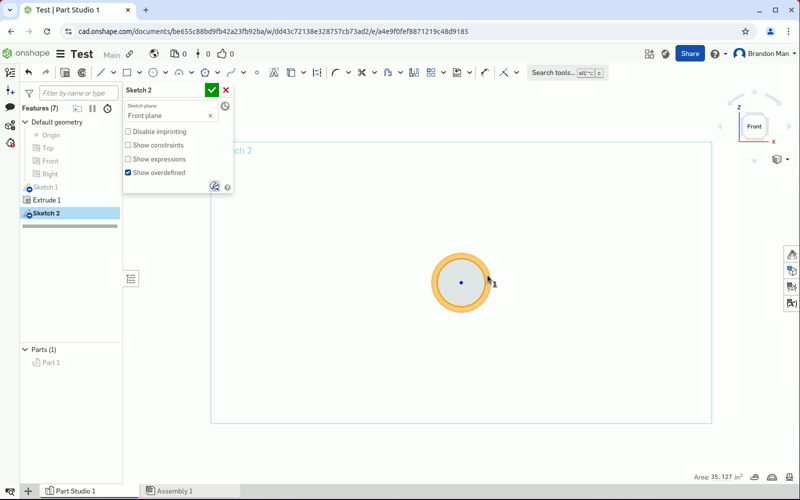
mouse_move(73, 352)
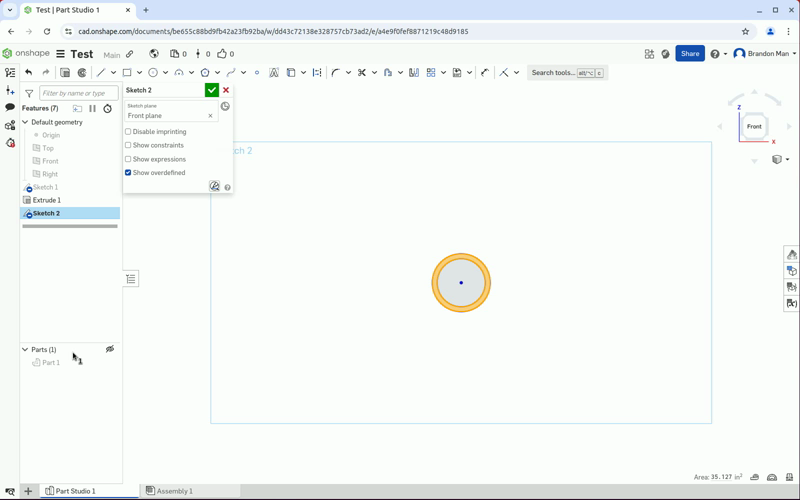
key(shift+y)
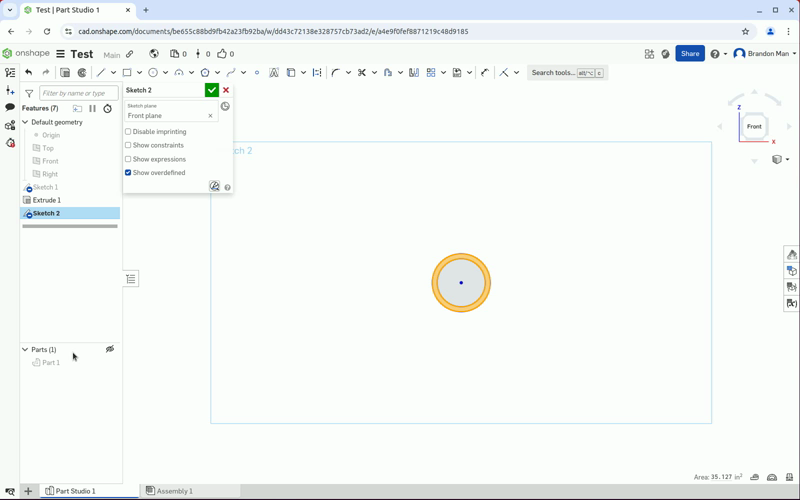
key(shift+e)
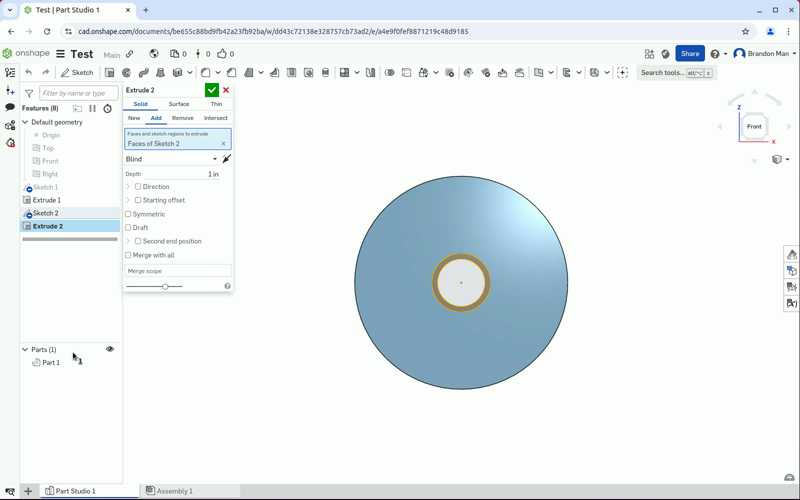
mouse_move(143, 106)
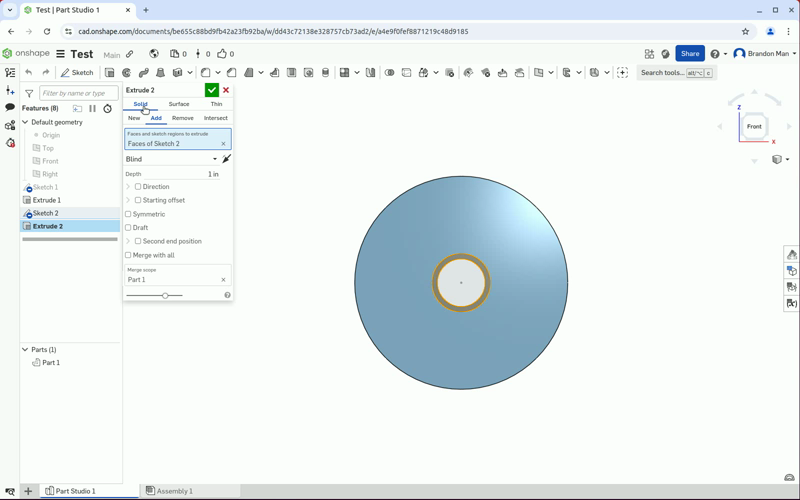
click(143, 106)
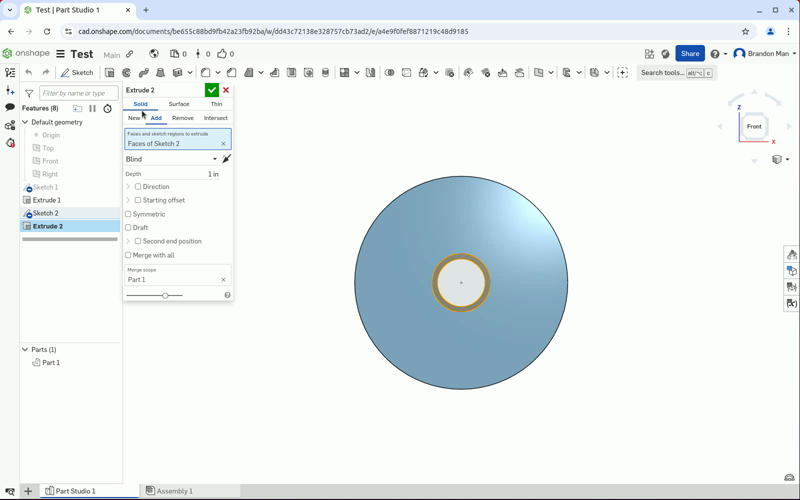
mouse_move(137, 120)
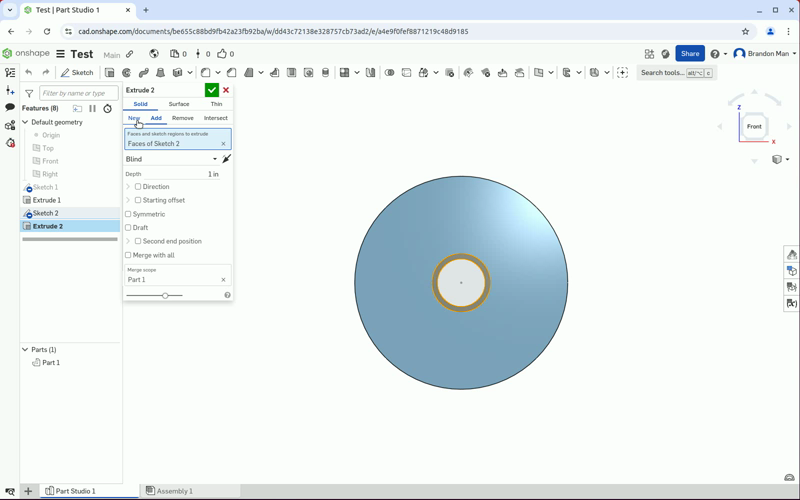
click(137, 120)
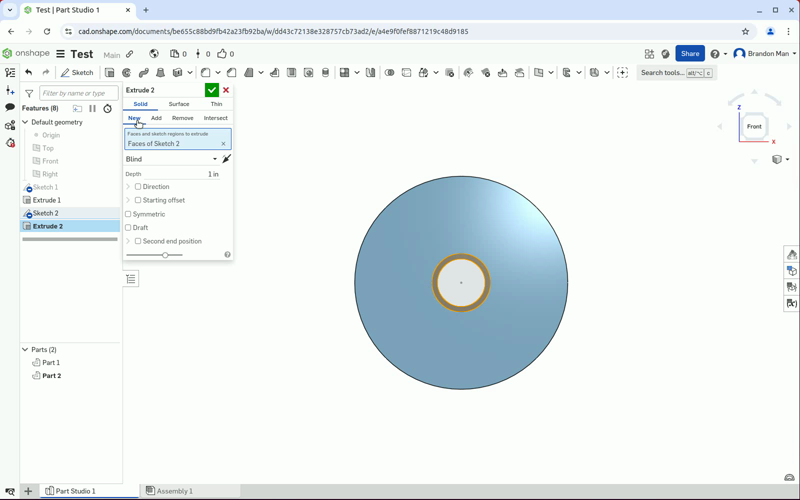
key(tab, 4)
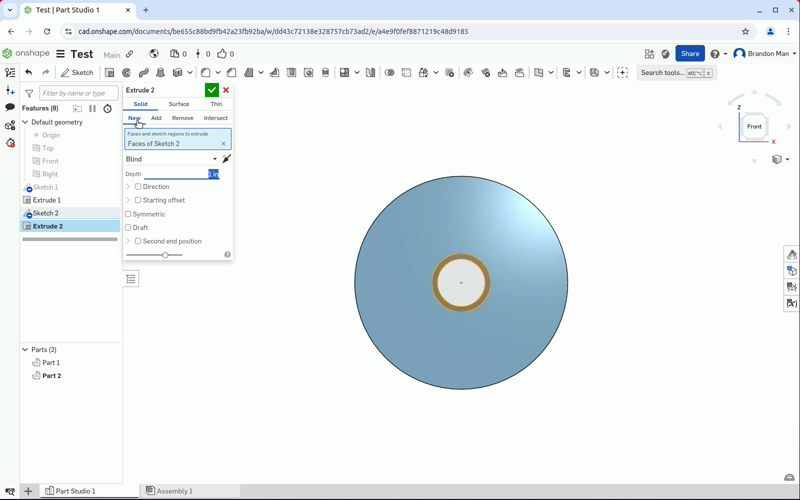
text(14.443)
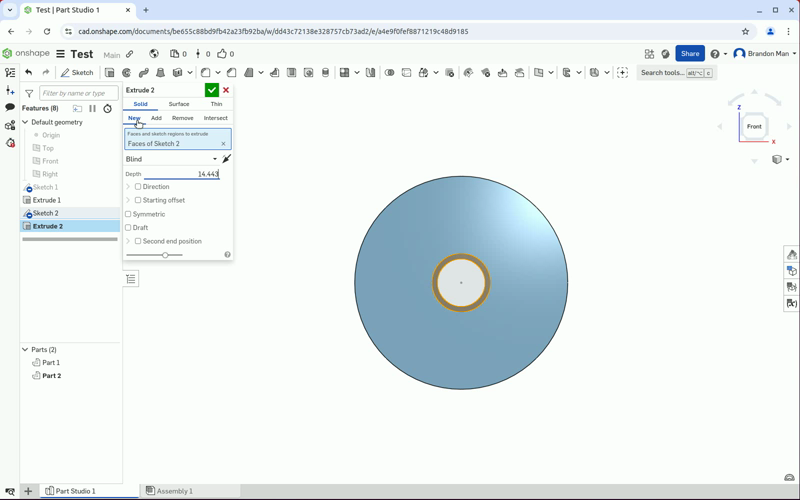
key(enter)
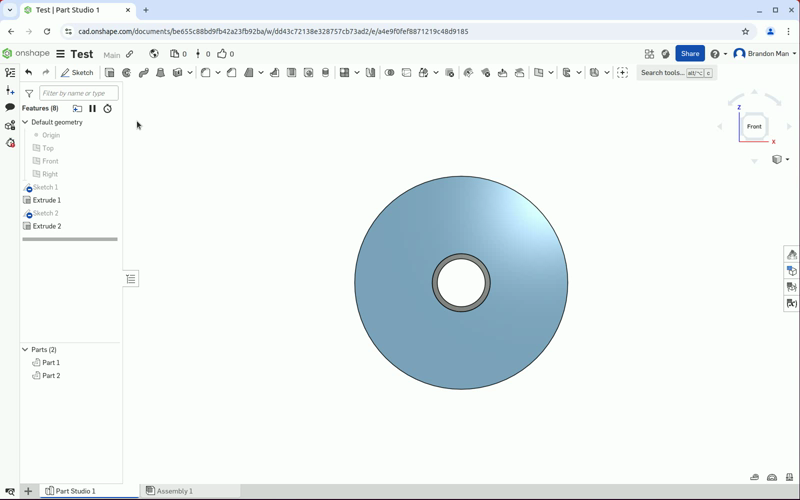
key(shift+h)
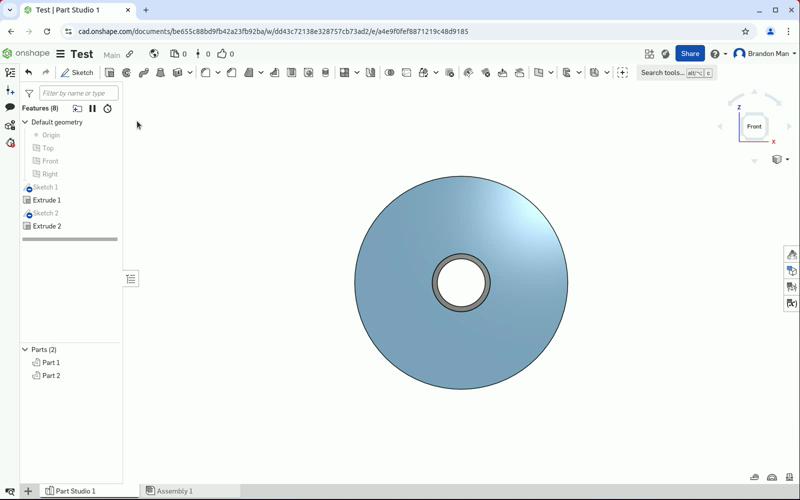
key(shift+h)
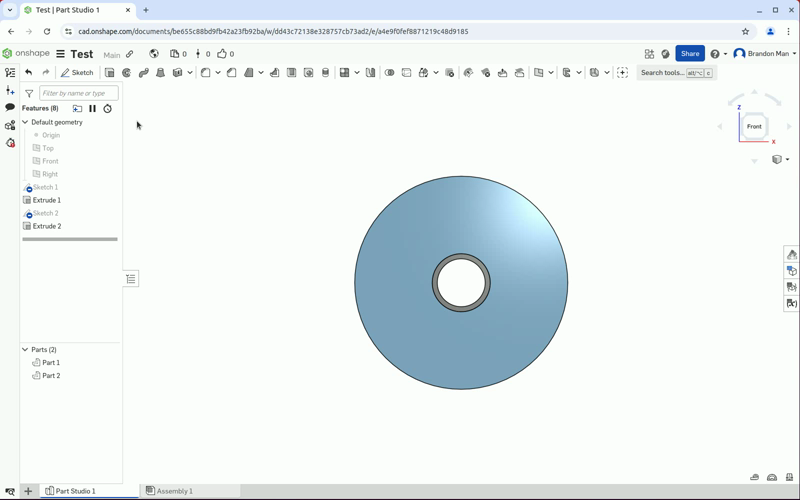
mouse_move(73, 189)
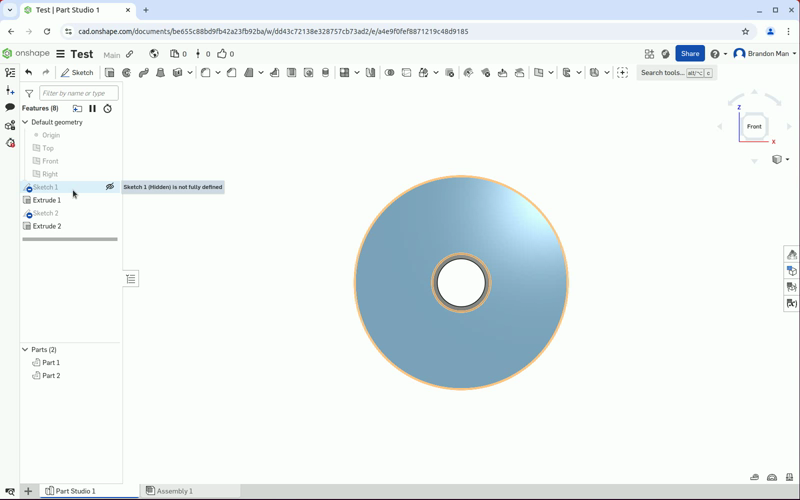
click(73, 189)
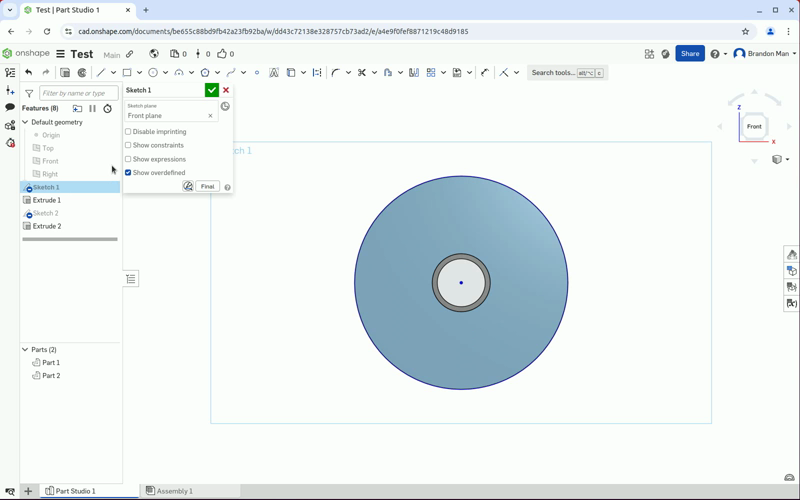
mouse_move(229, 92)
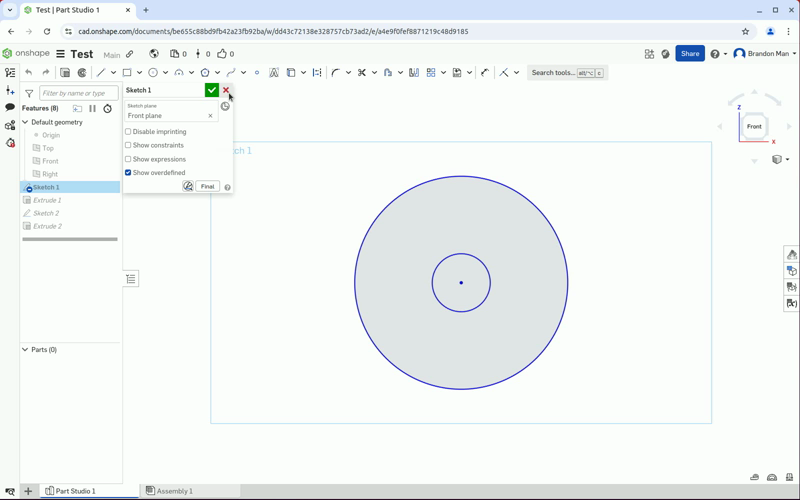
click(229, 92)
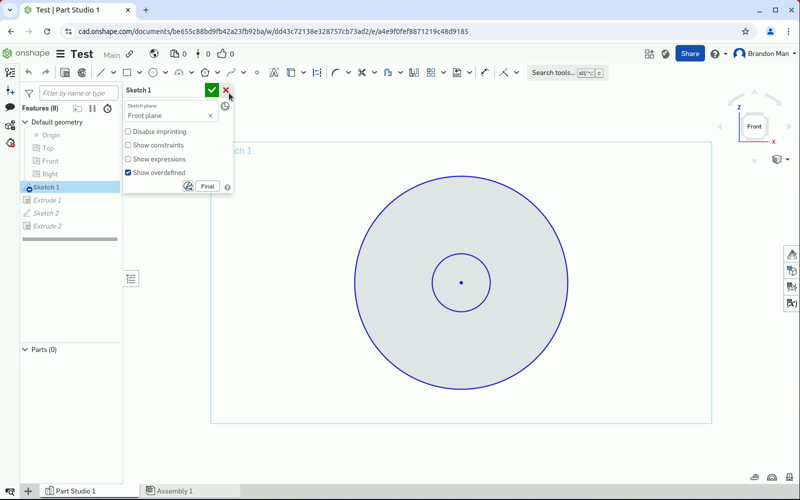
key(shift+s)
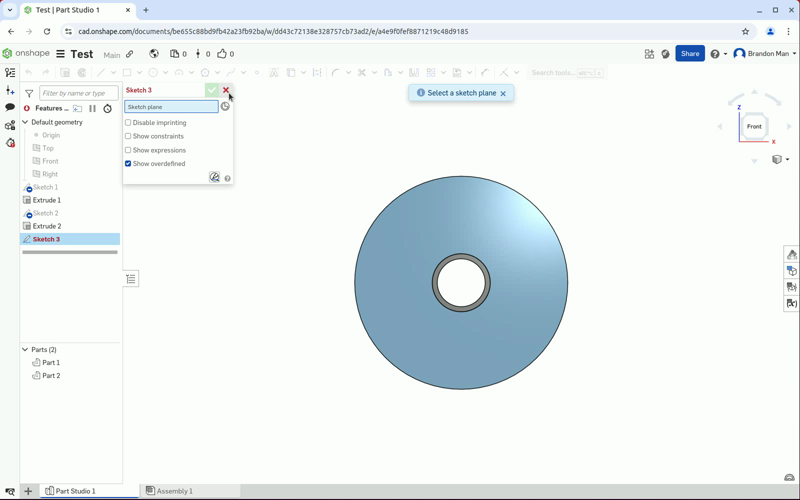
mouse_move(73, 163)
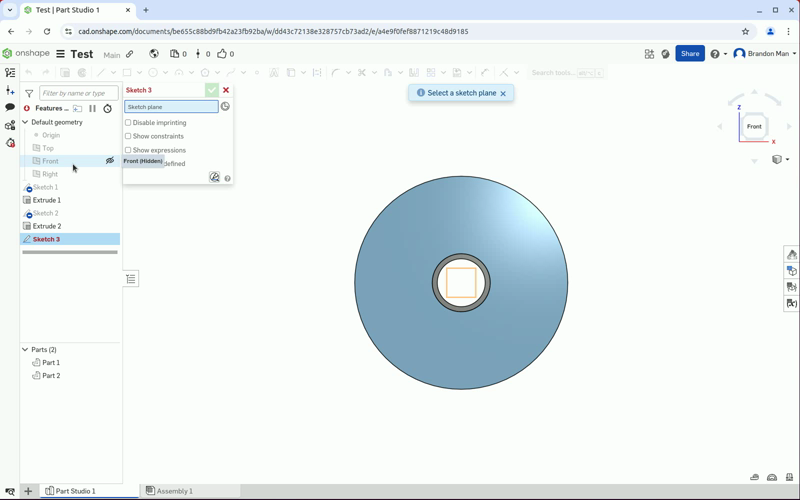
click(73, 163)
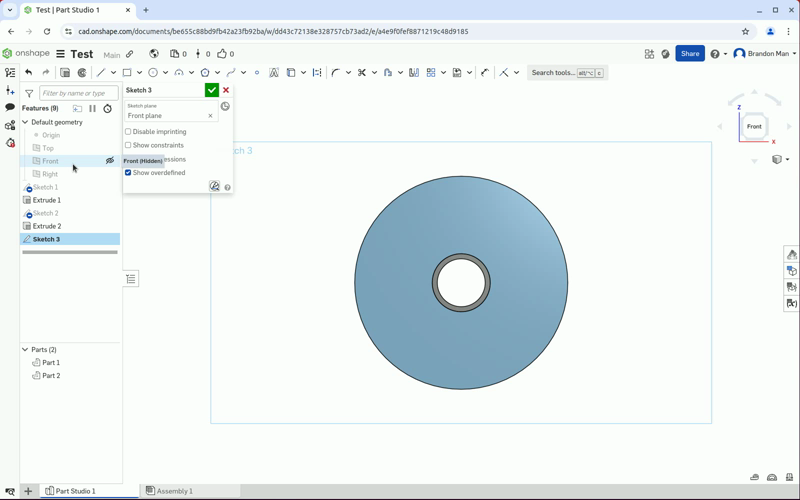
mouse_move(73, 352)
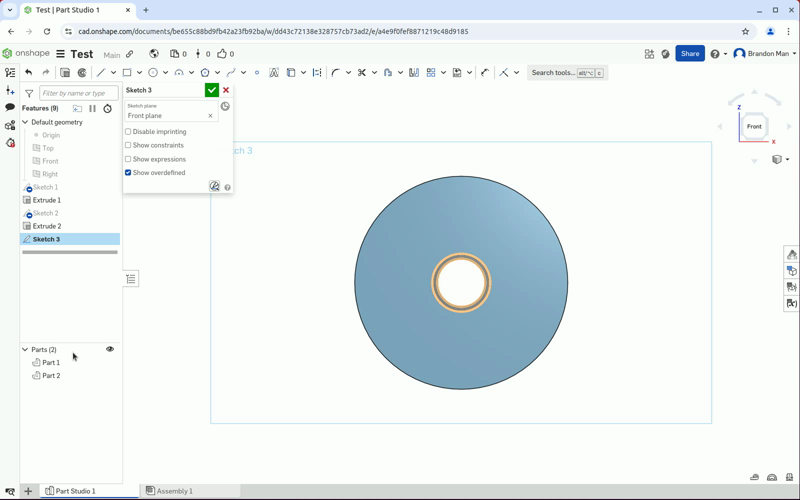
key(y)
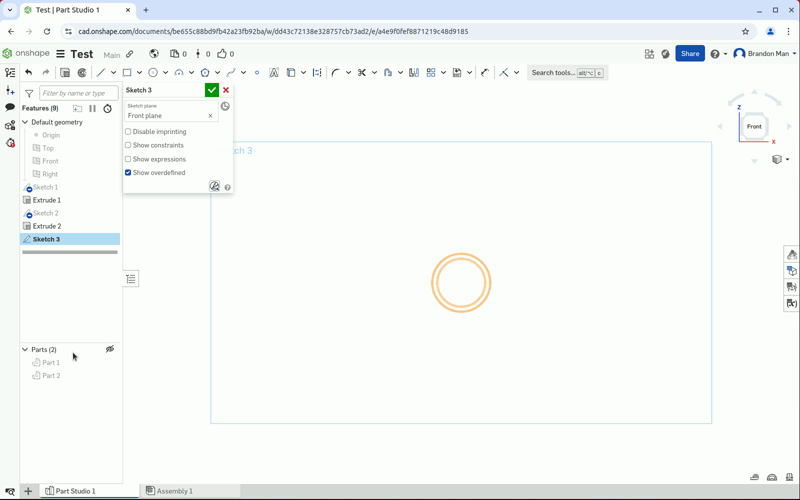
key(c)
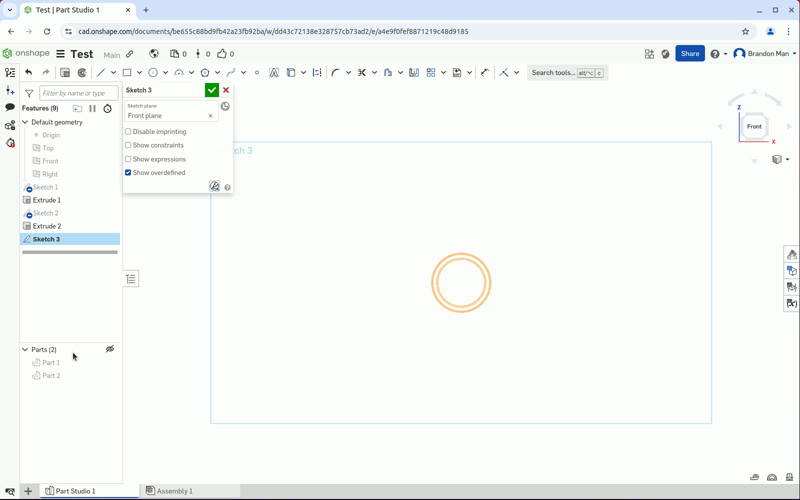
key_down(shift)
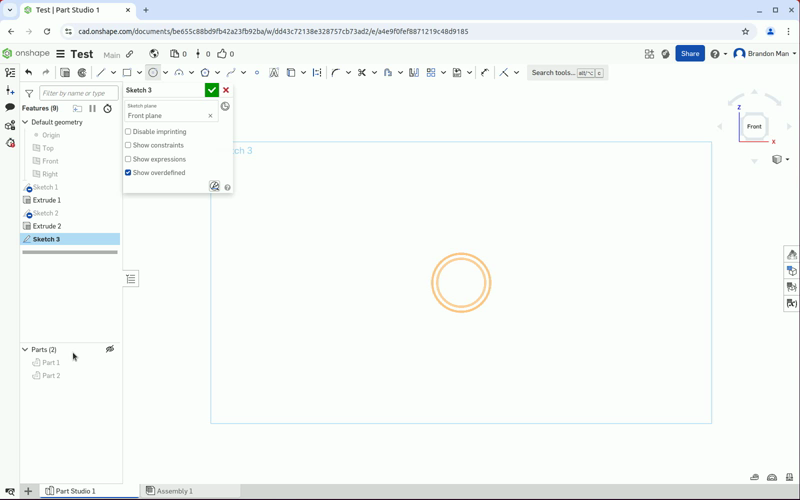
mouse_move(461, 282)
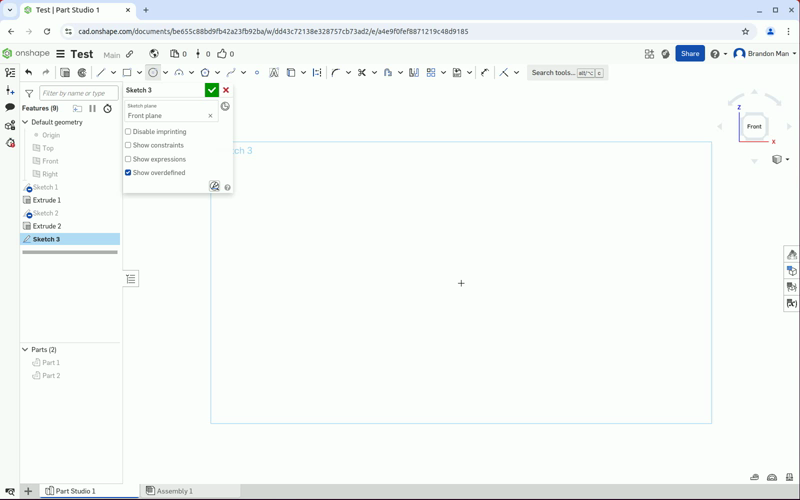
click(461, 282)
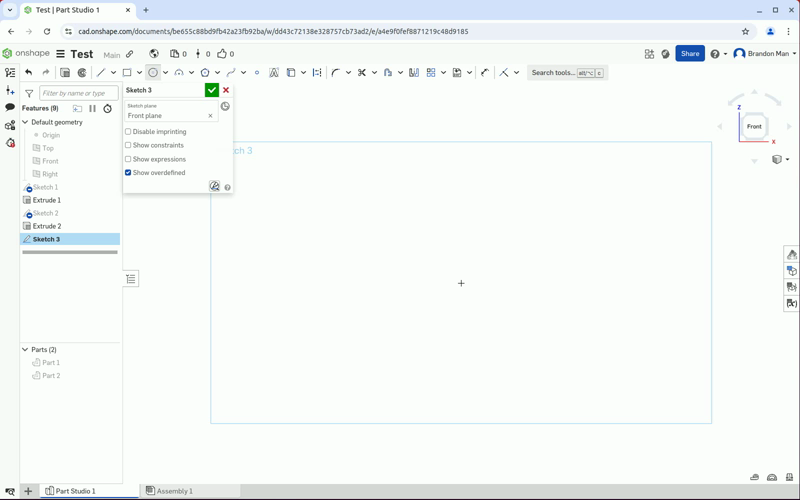
key_up(shift)
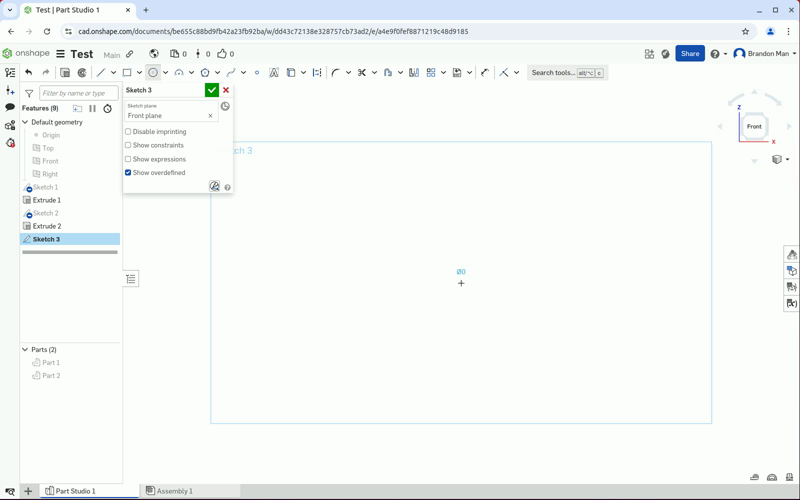
mouse_move(567, 282)
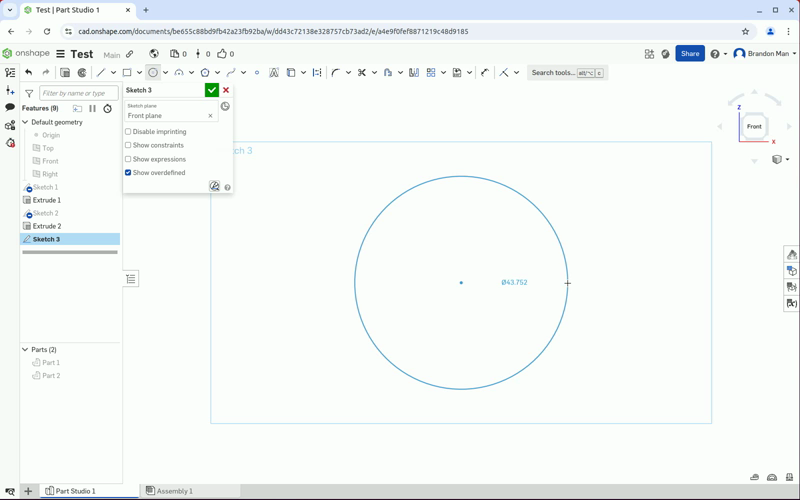
click(567, 282)
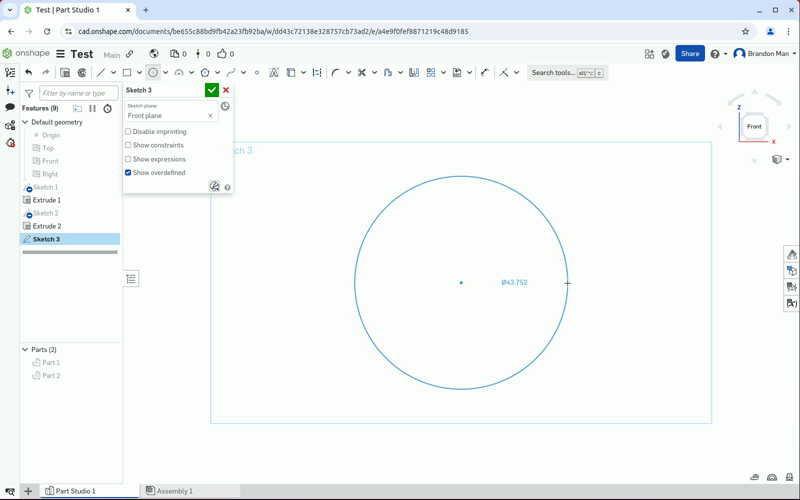
key(esc)
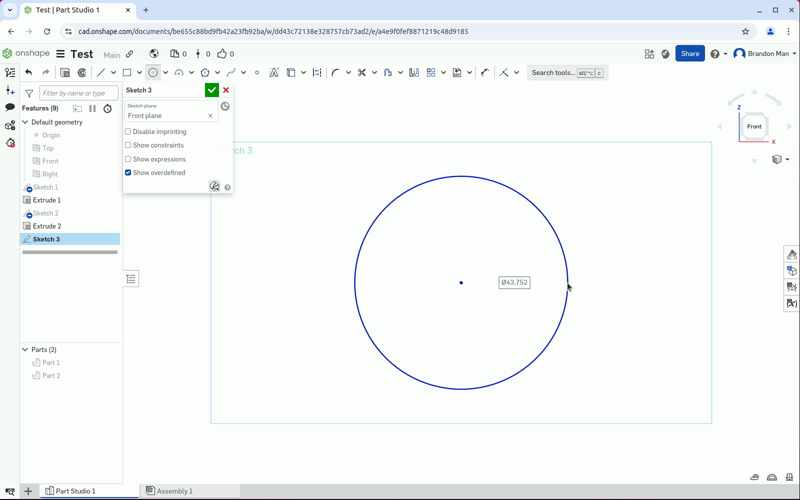
key(c)
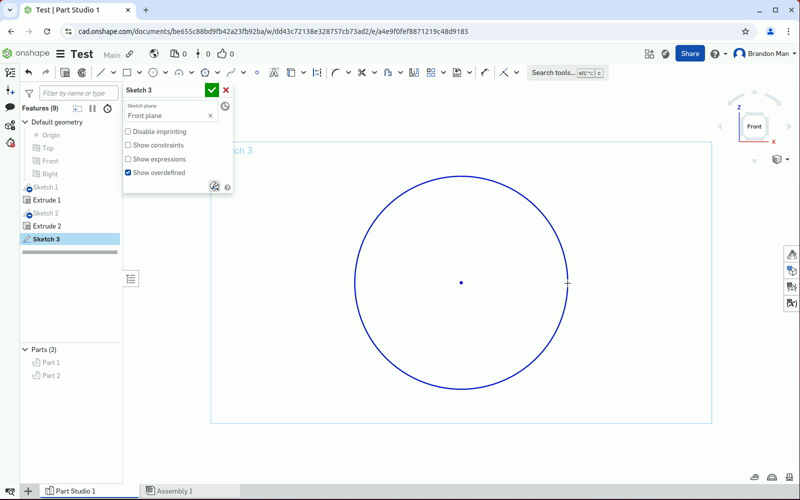
key_down(shift)
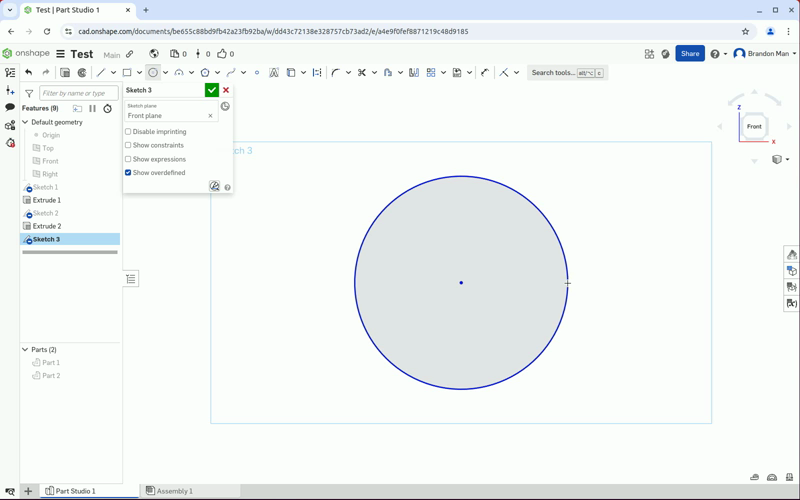
mouse_move(461, 282)
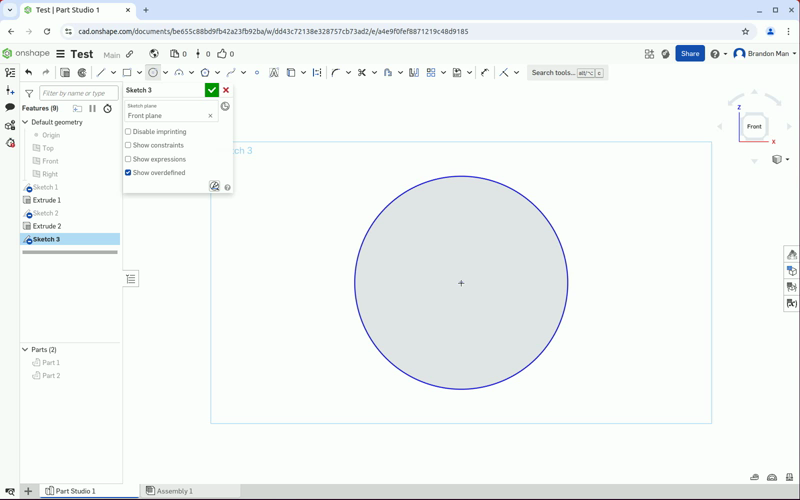
click(461, 282)
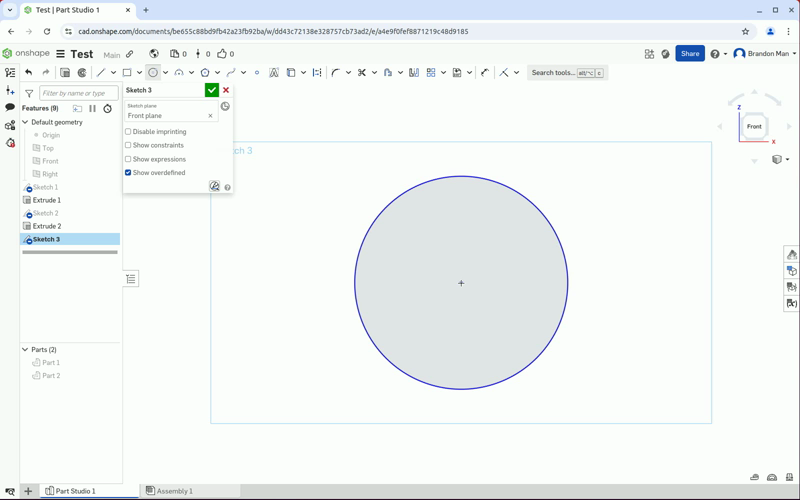
key_up(shift)
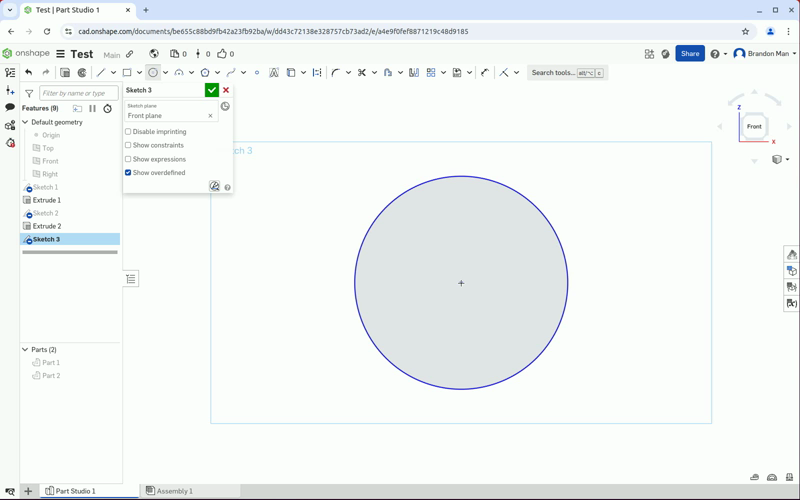
mouse_move(490, 282)
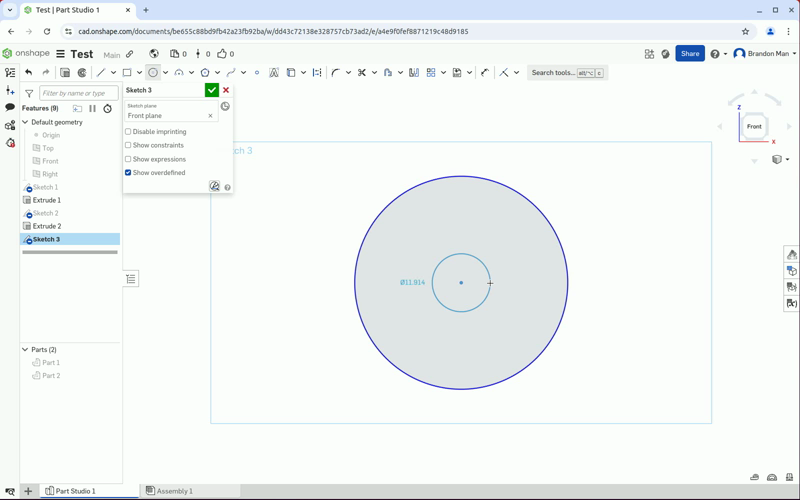
click(490, 282)
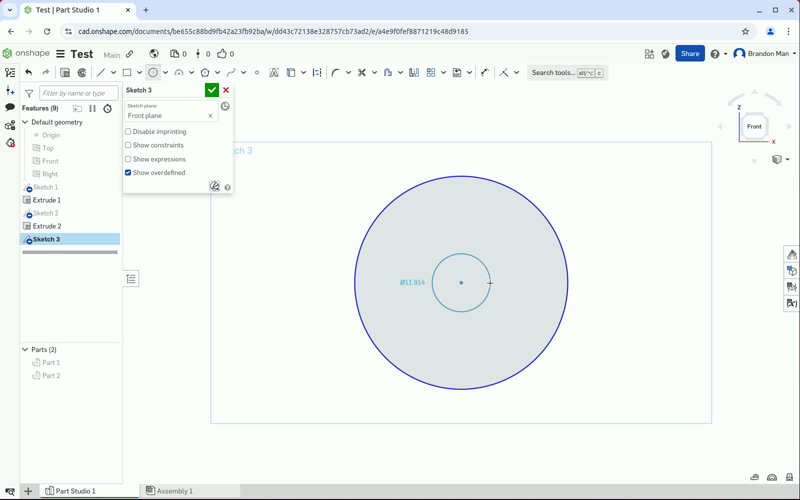
key(esc)
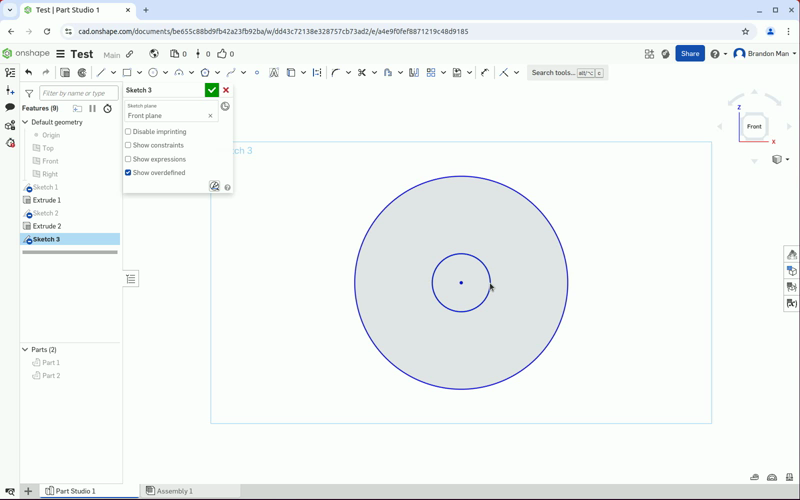
mouse_move(519, 281)
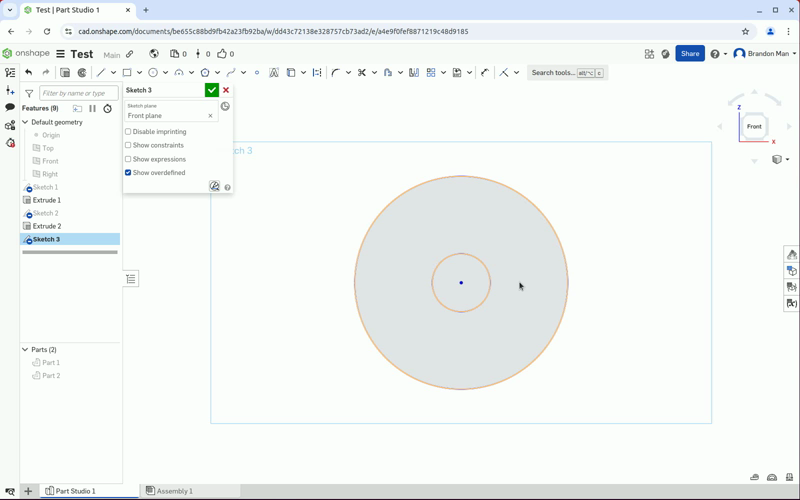
click(519, 281)
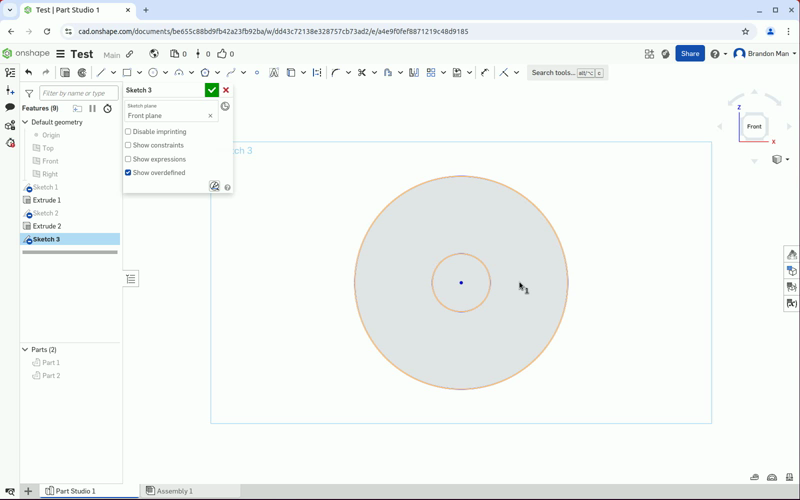
mouse_move(73, 352)
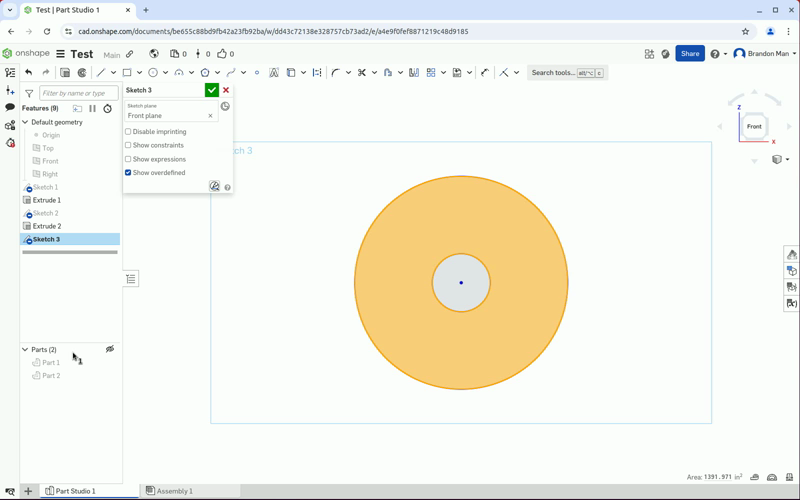
key(shift+y)
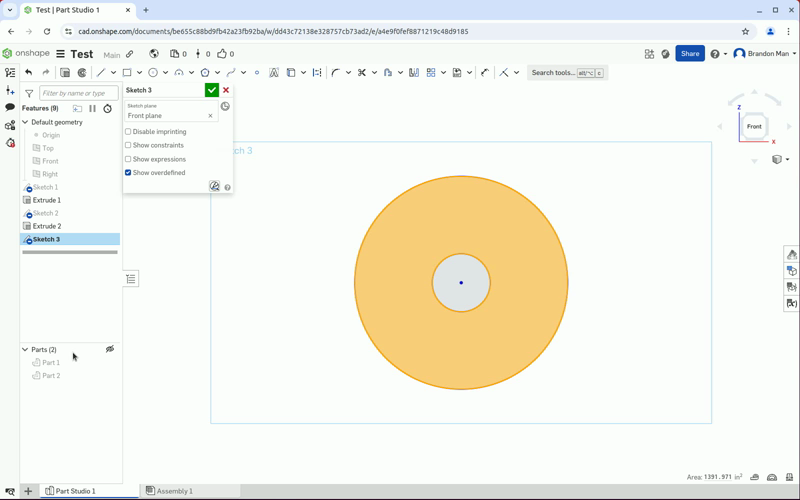
key(shift+e)
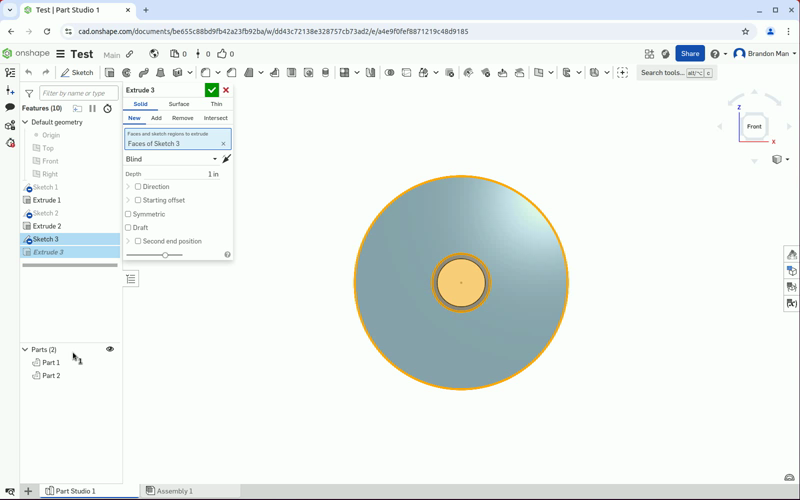
mouse_move(143, 106)
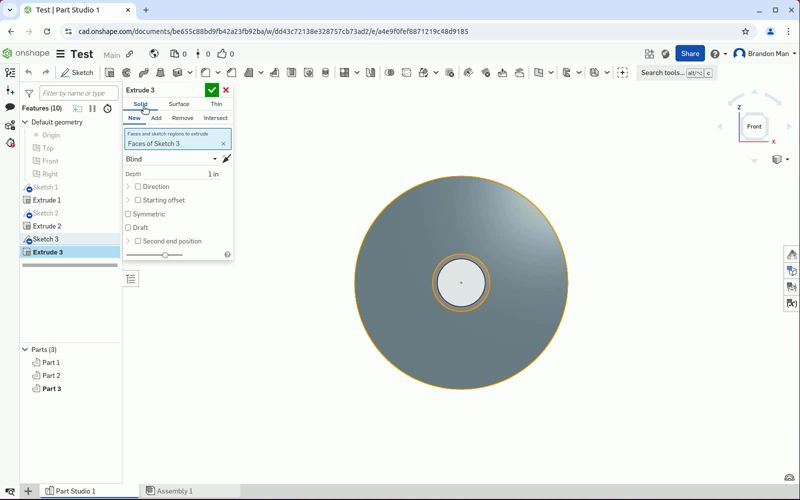
click(143, 106)
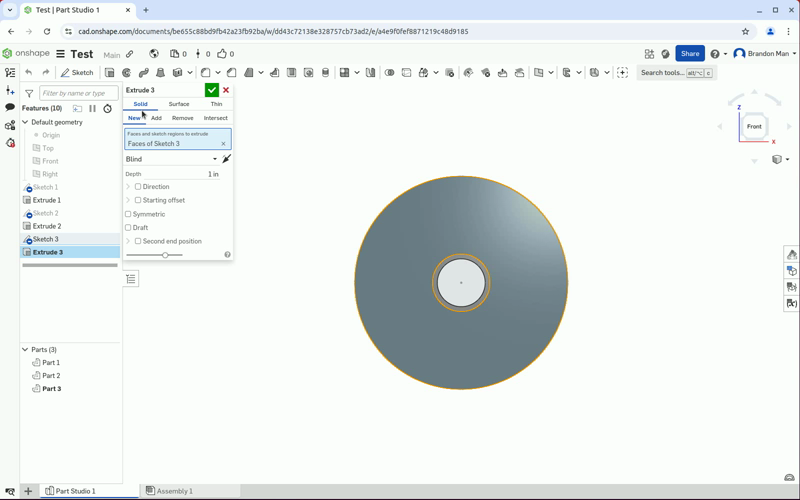
mouse_move(137, 120)
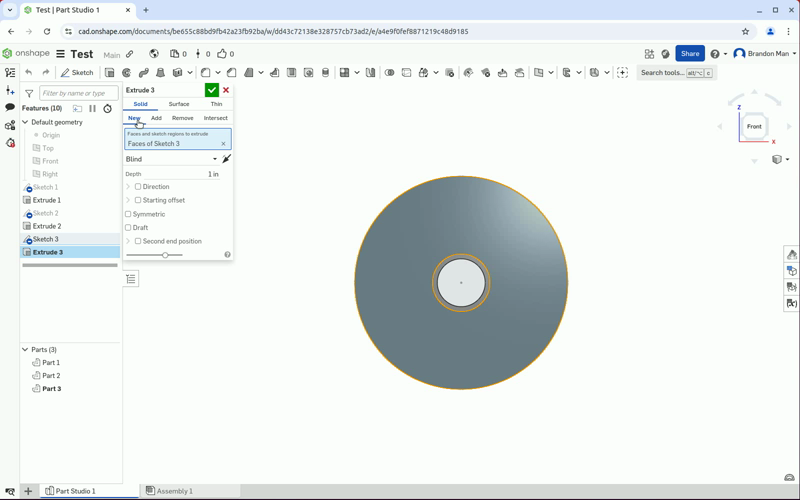
click(137, 120)
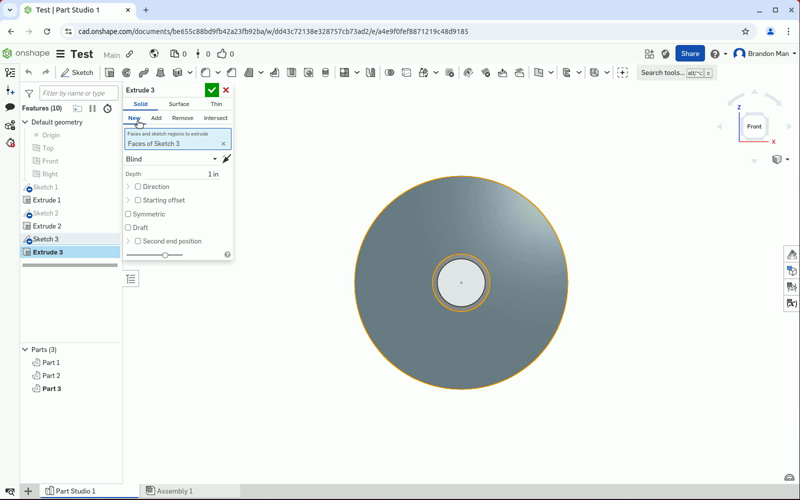
key(tab, 4)
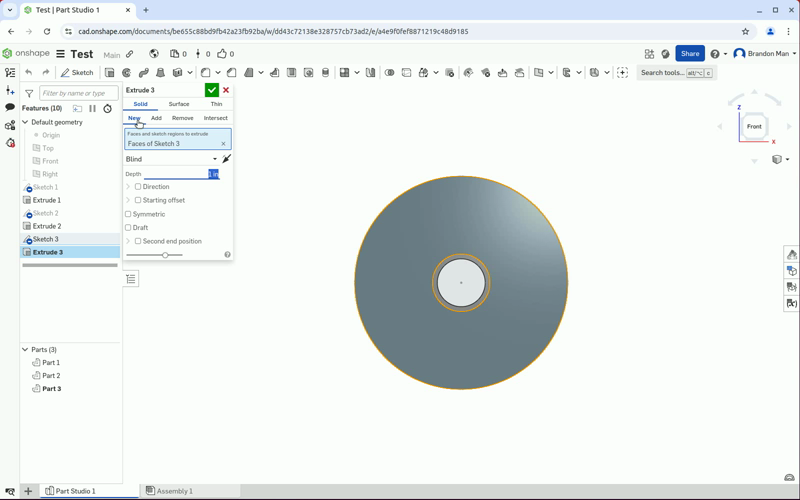
text(-2.407)
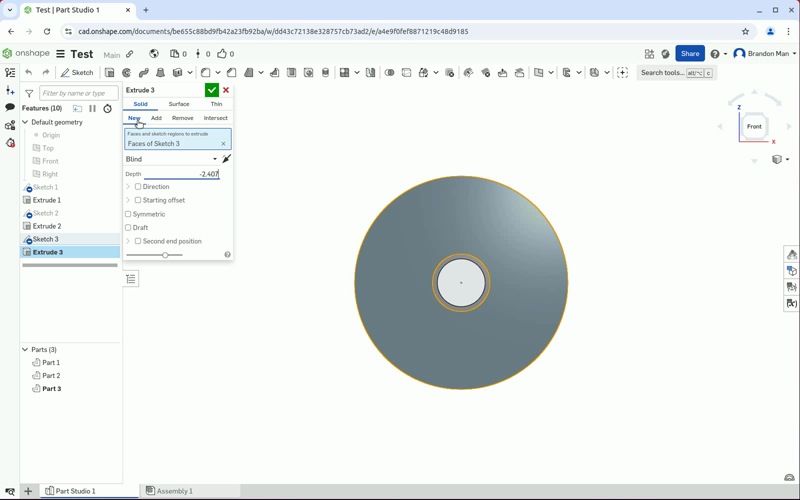
key(enter)
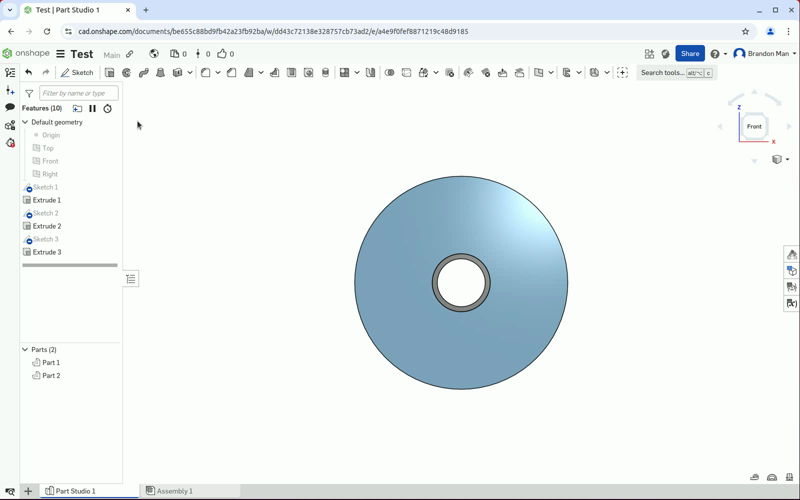
key(shift+h)
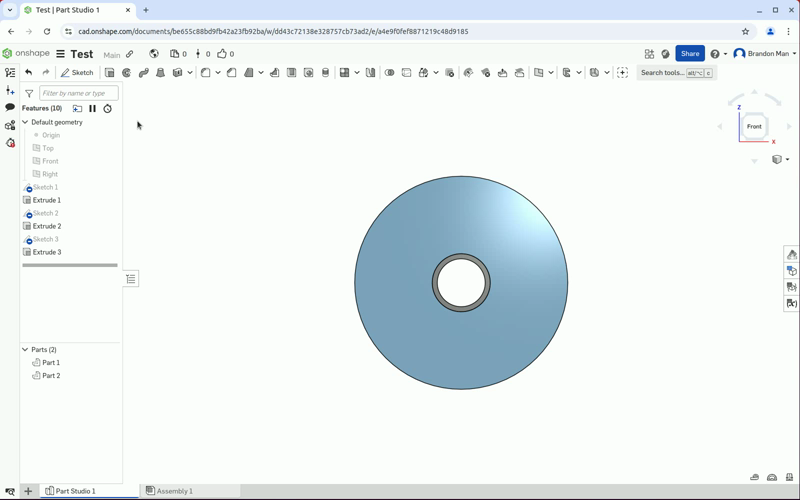
key(shift+h)
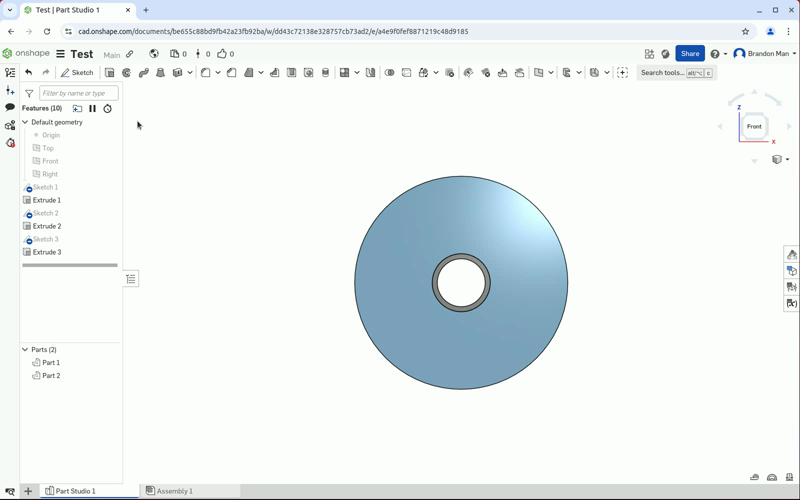
mouse_move(73, 189)
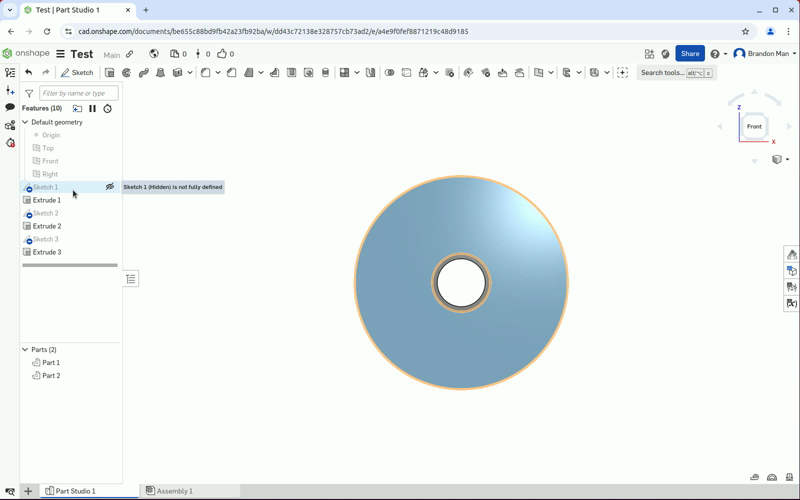
click(73, 189)
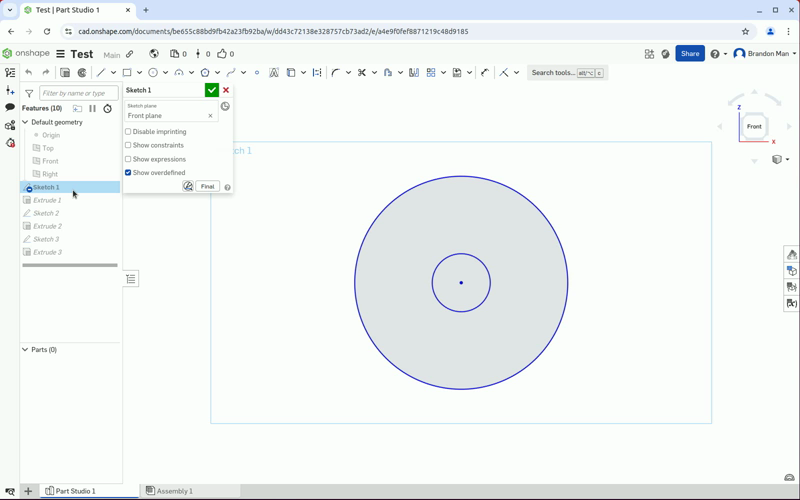
mouse_move(229, 92)
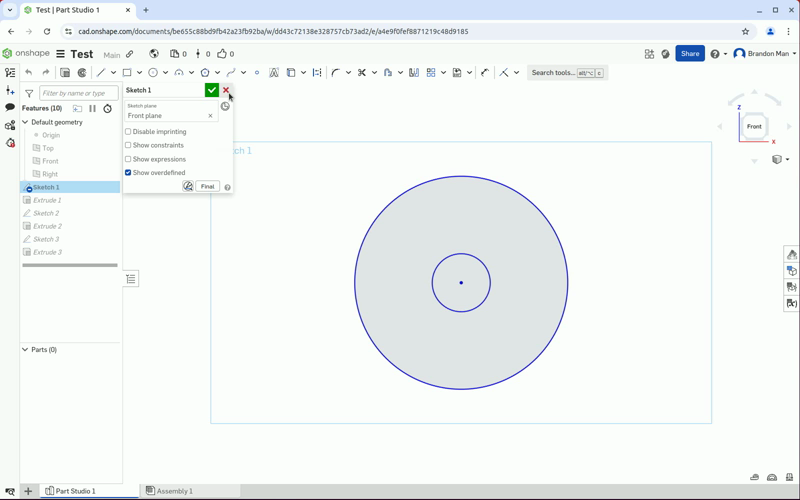
click(229, 92)
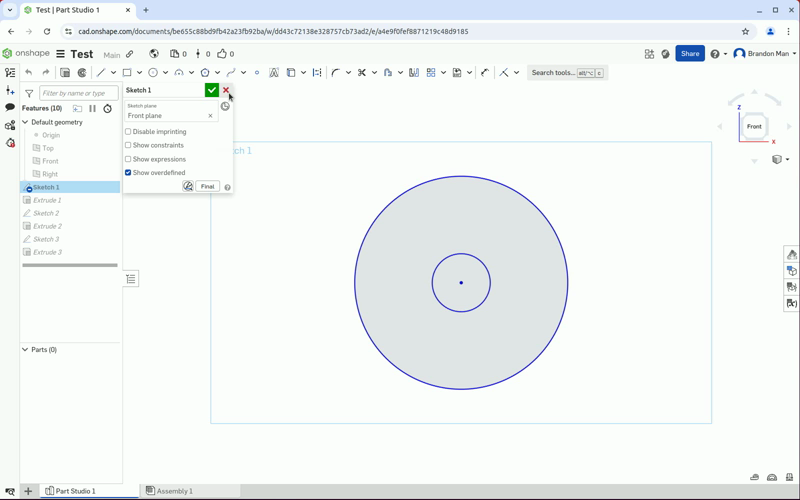
key(shift+s)
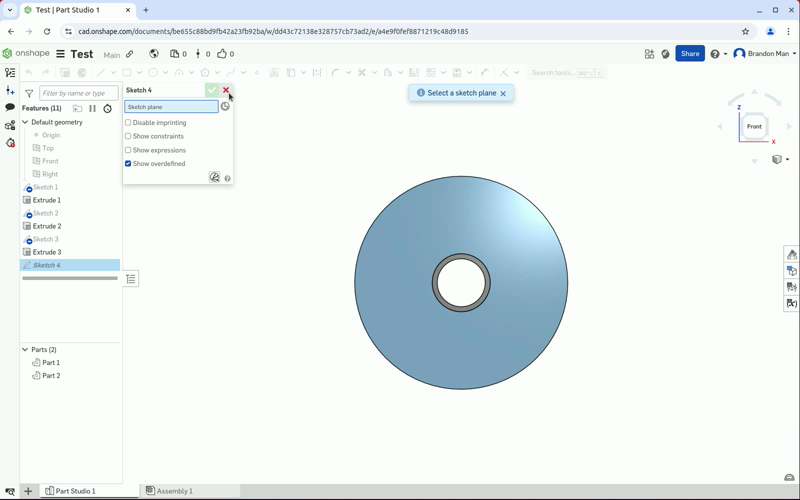
mouse_move(73, 163)
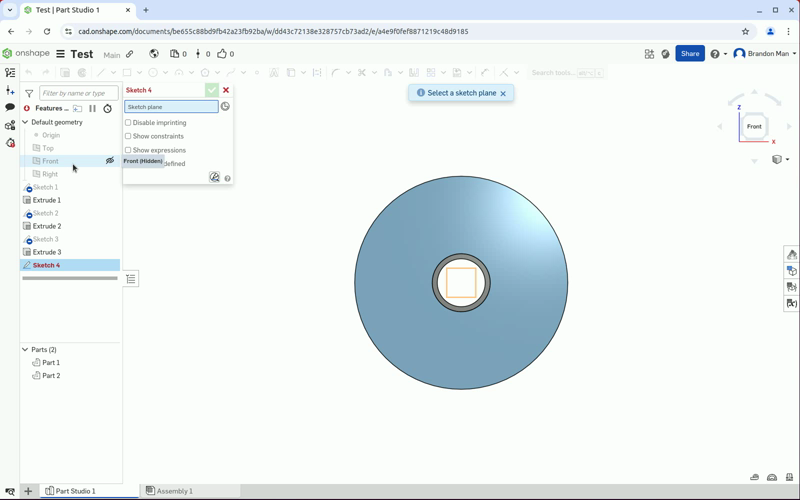
click(73, 163)
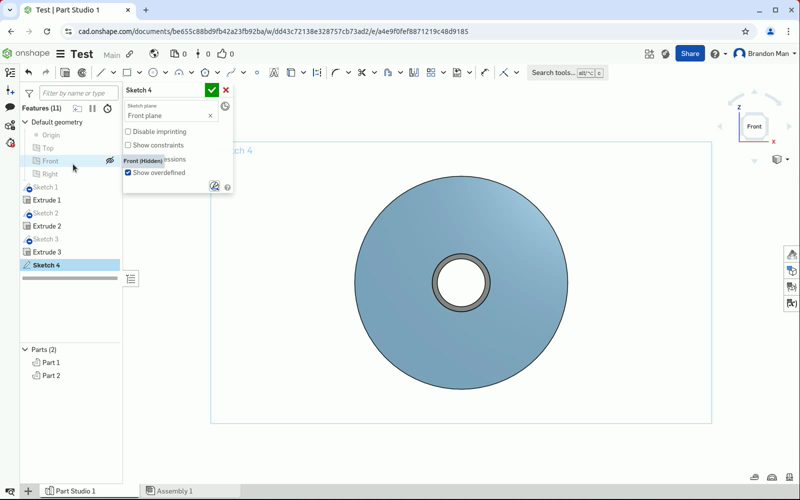
mouse_move(73, 352)
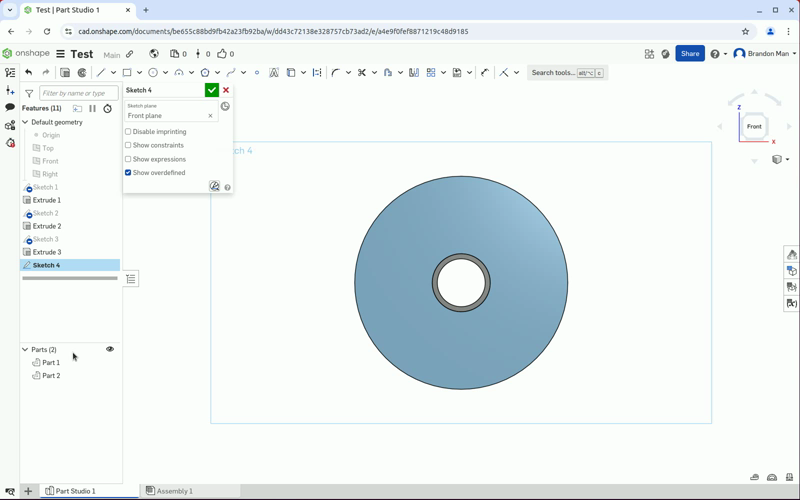
key(y)
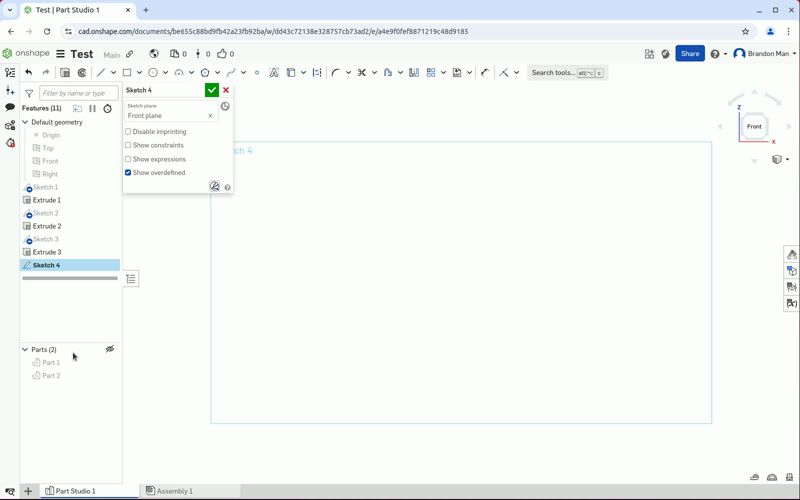
key(c)
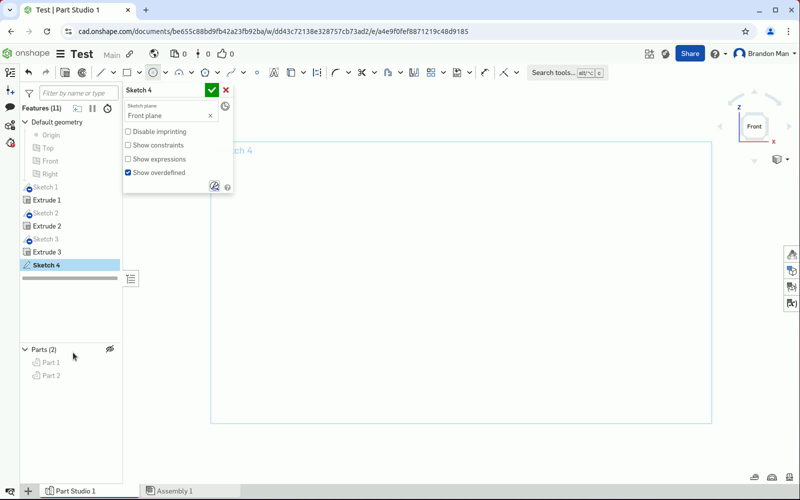
key_down(shift)
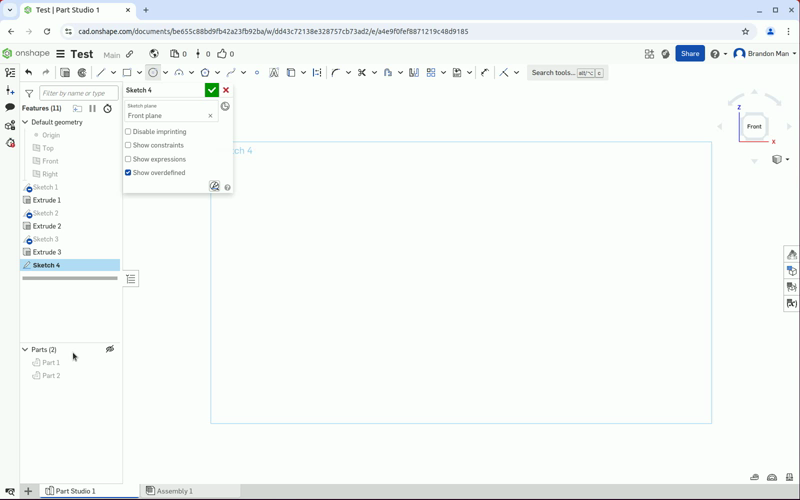
mouse_move(461, 282)
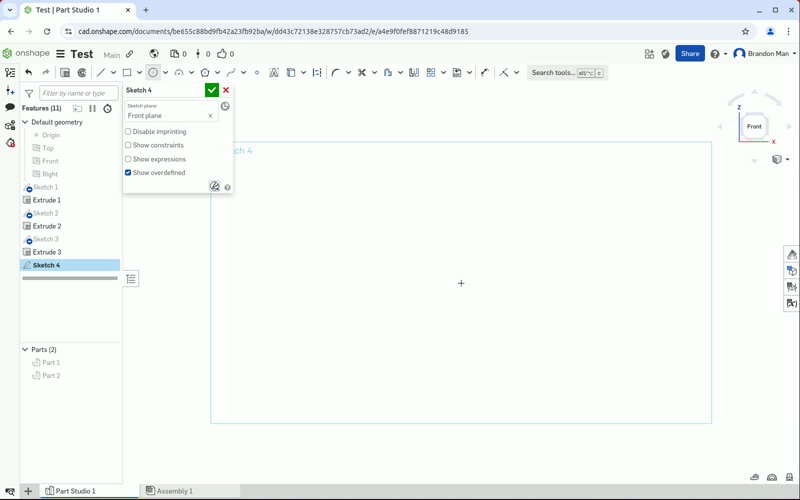
click(461, 282)
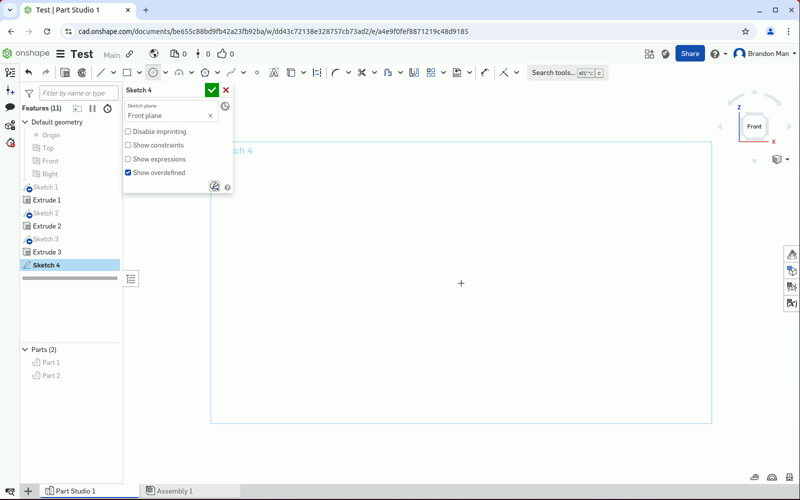
key_up(shift)
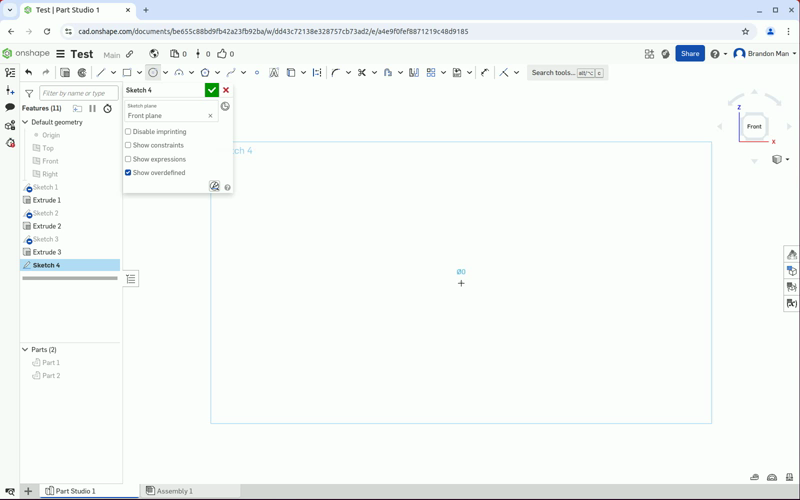
mouse_move(574, 282)
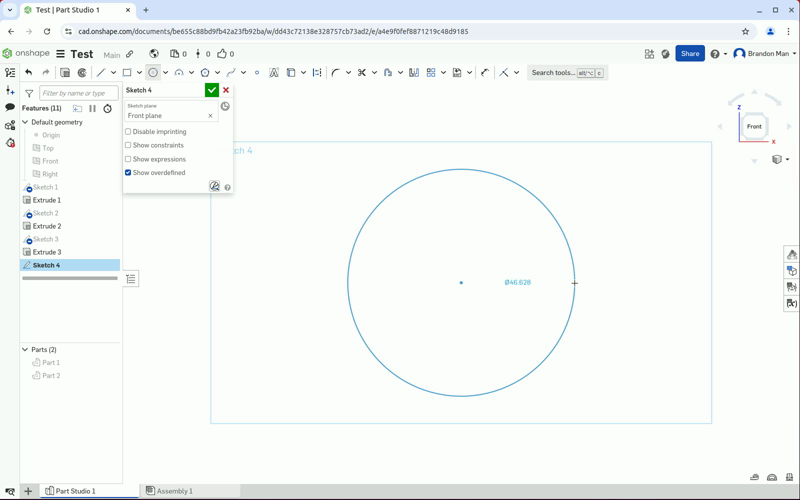
click(574, 282)
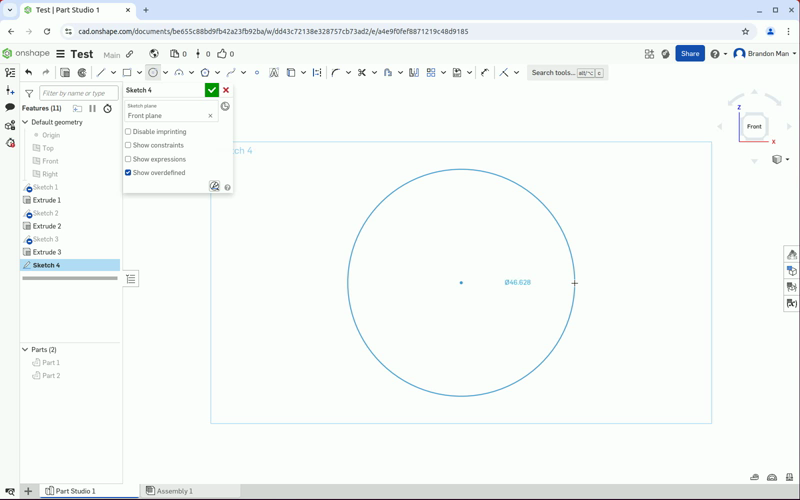
key(esc)
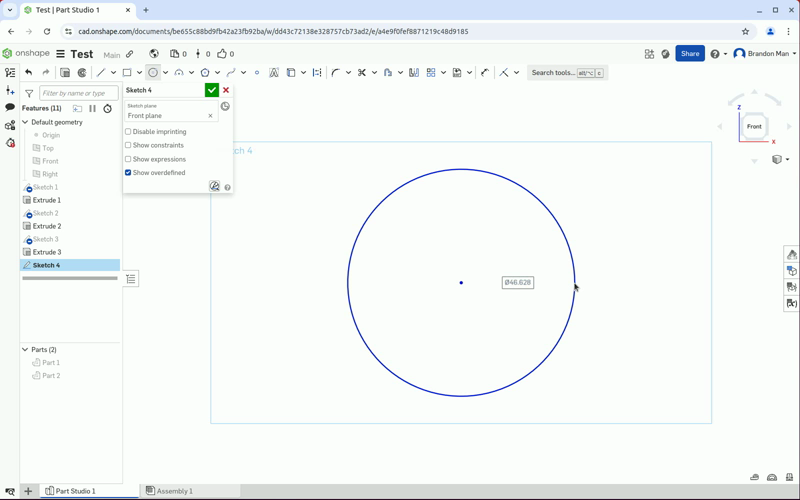
key(c)
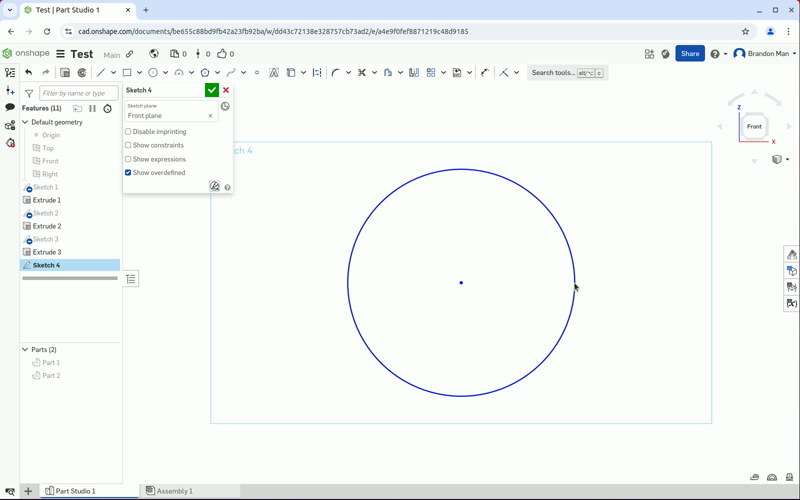
key_down(shift)
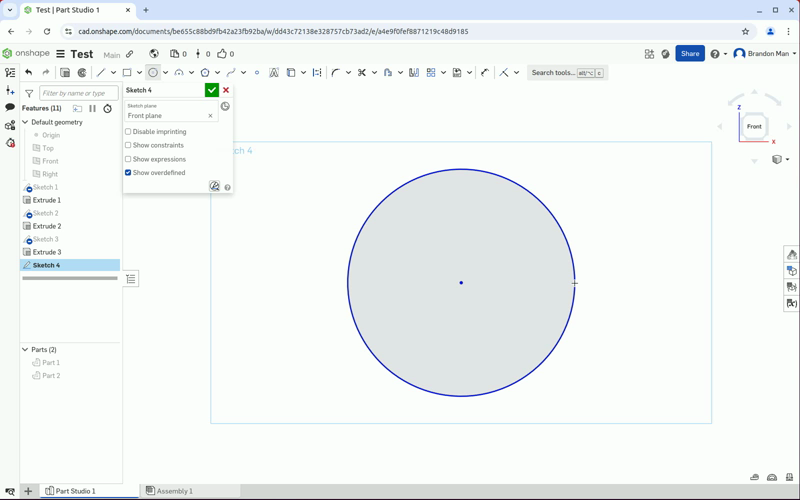
mouse_move(461, 282)
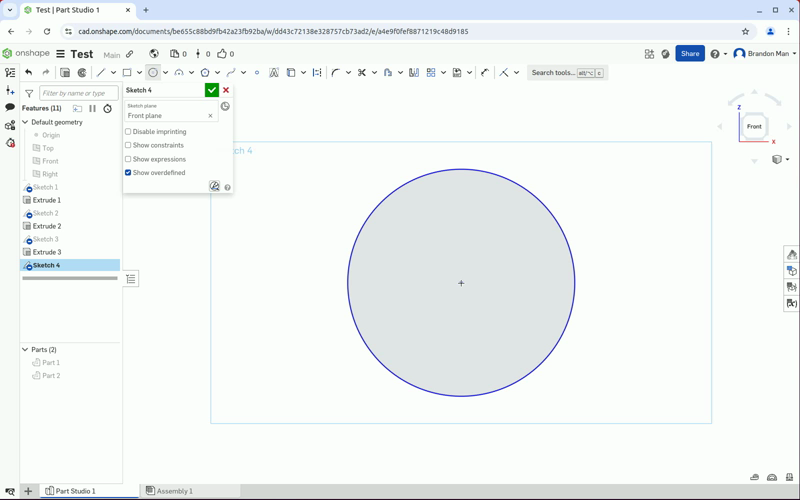
click(461, 282)
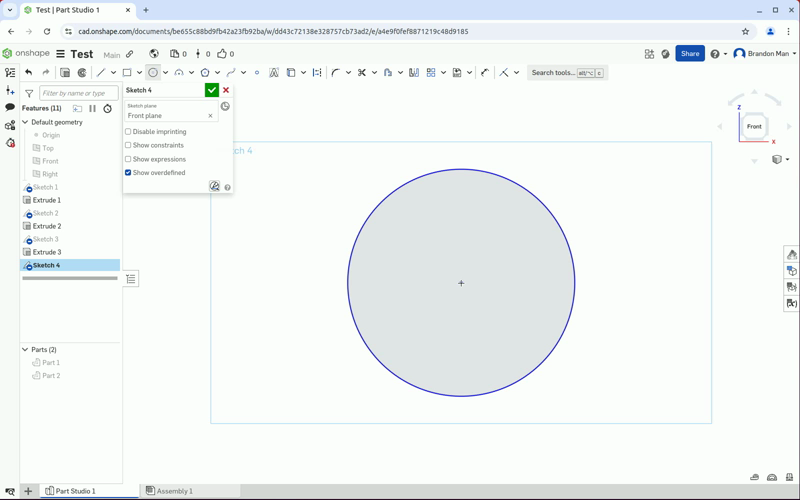
key_up(shift)
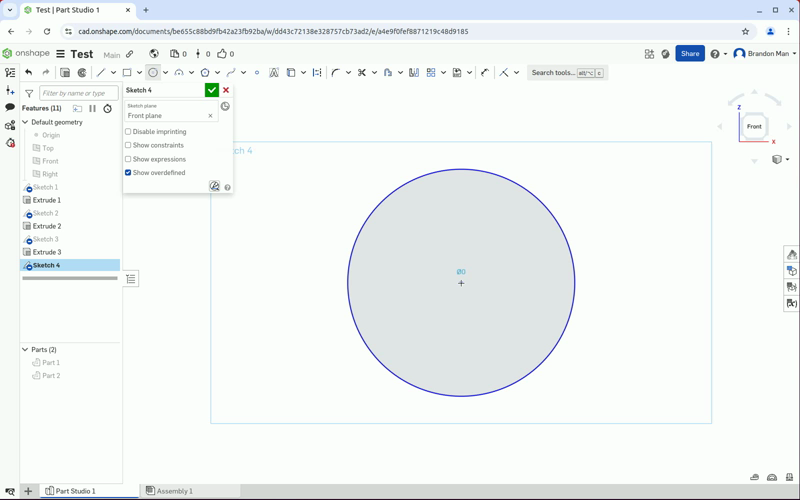
mouse_move(567, 282)
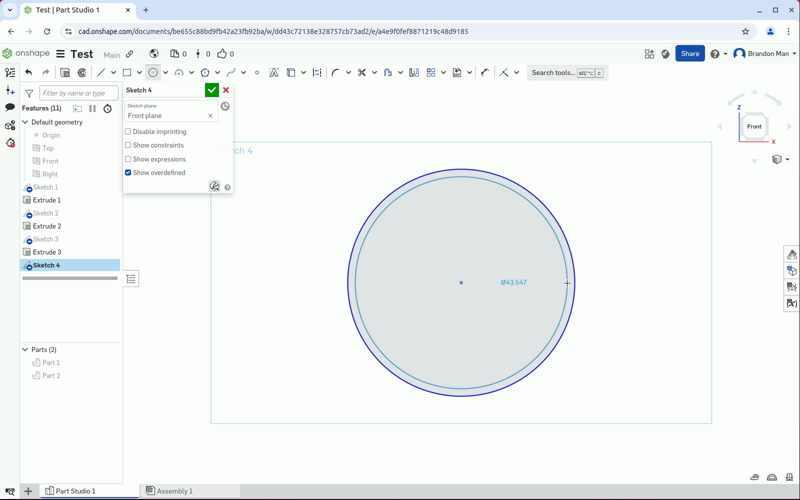
click(567, 282)
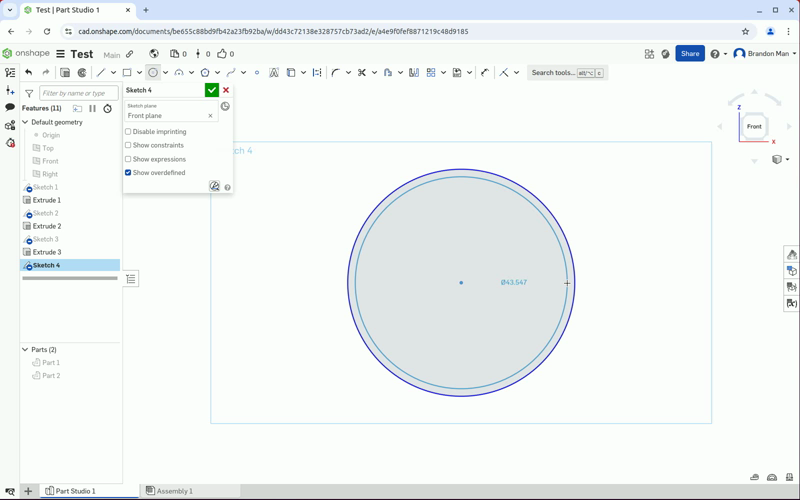
key(esc)
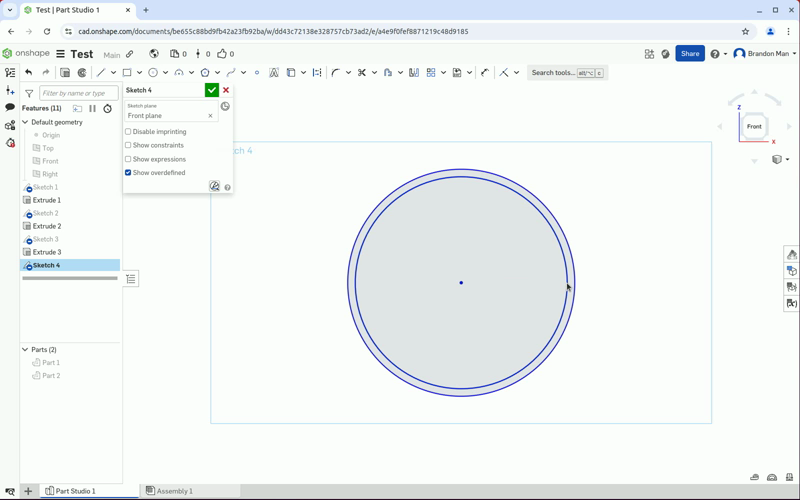
mouse_move(359, 321)
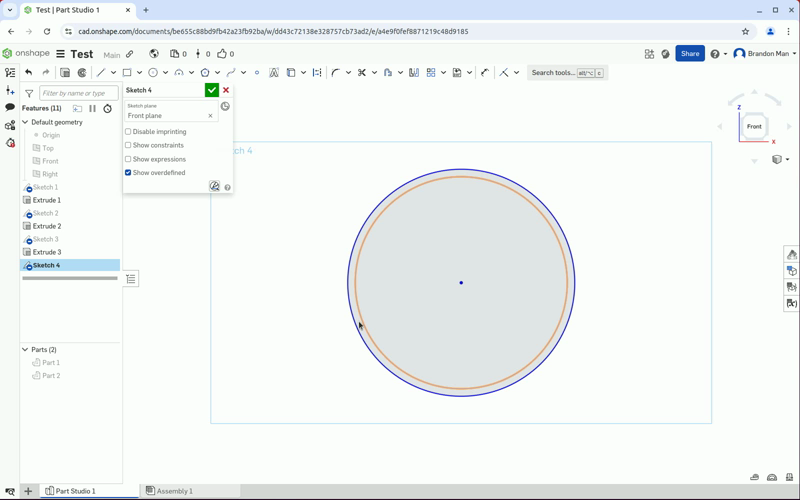
click(359, 321)
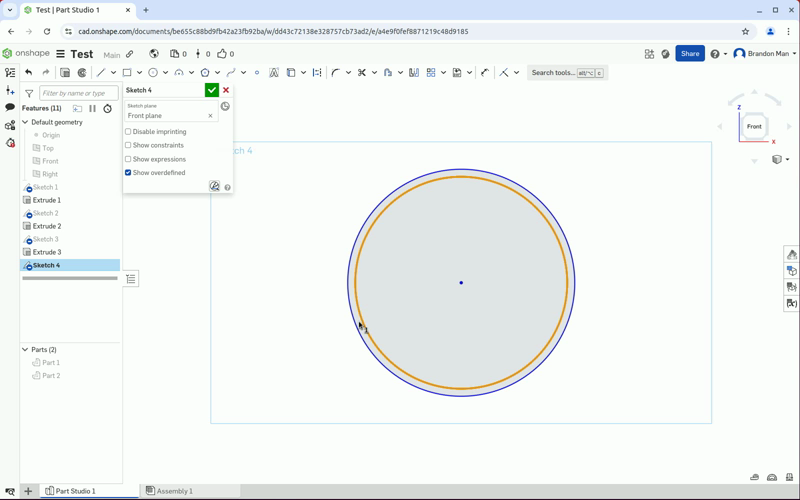
mouse_move(73, 352)
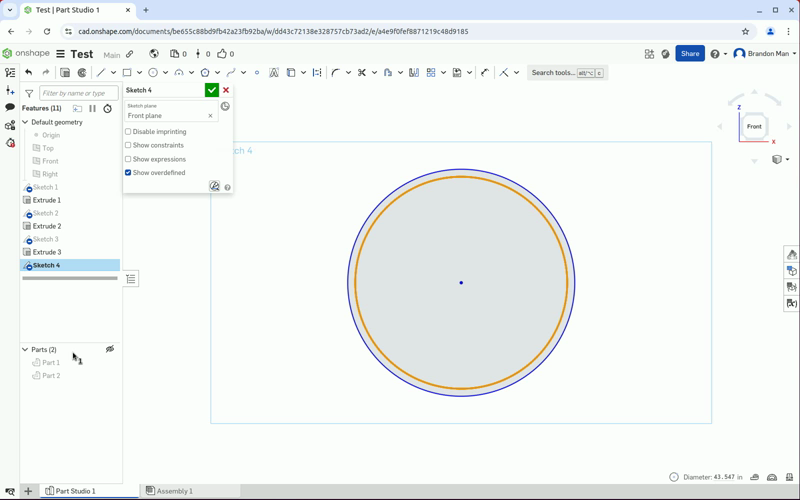
key(shift+y)
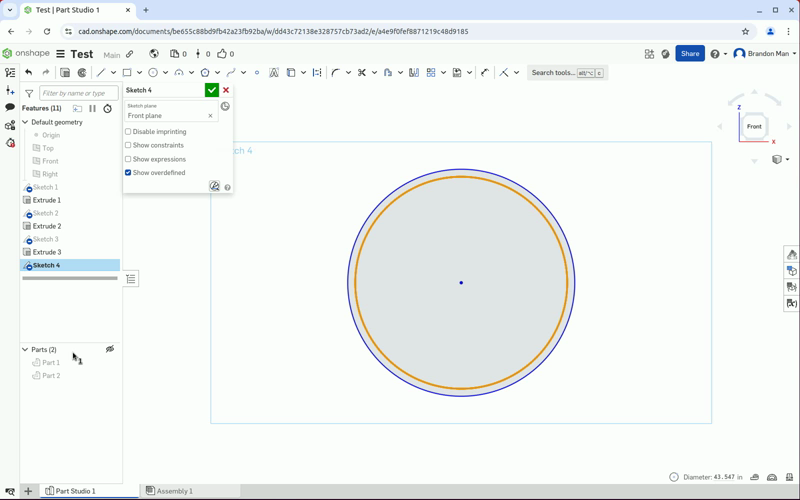
key(shift+e)
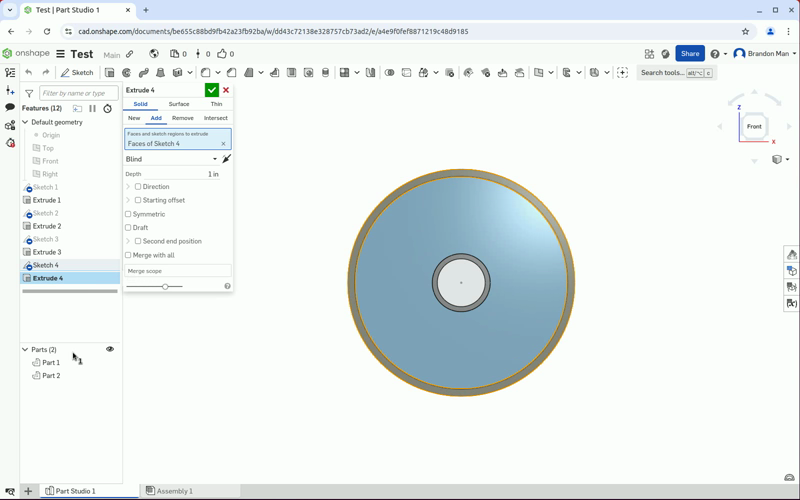
mouse_move(143, 106)
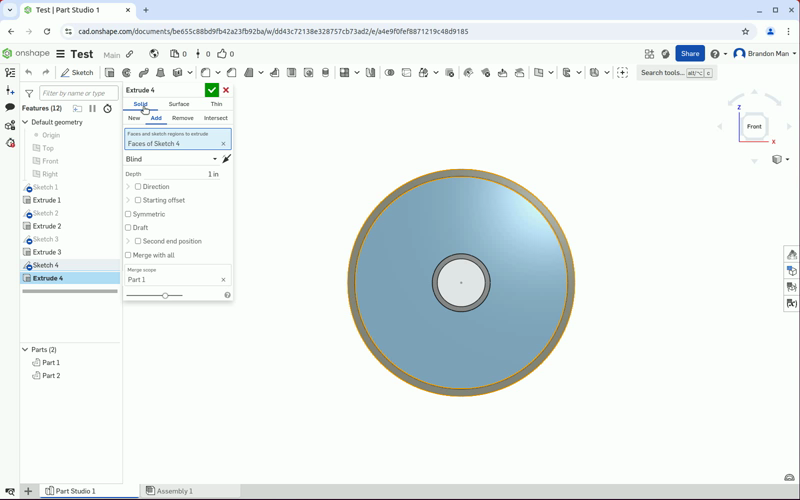
click(143, 106)
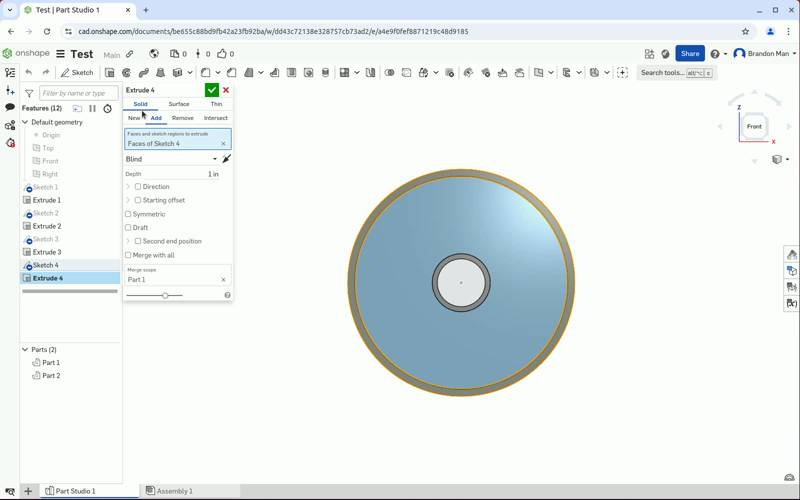
mouse_move(137, 120)
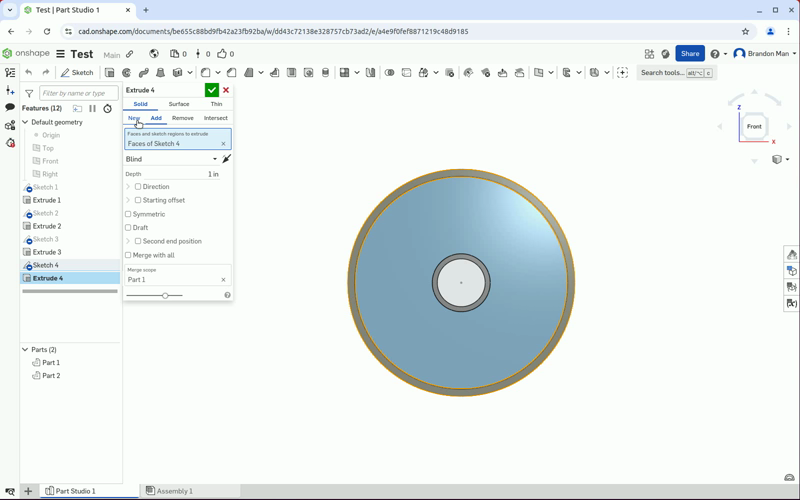
click(137, 120)
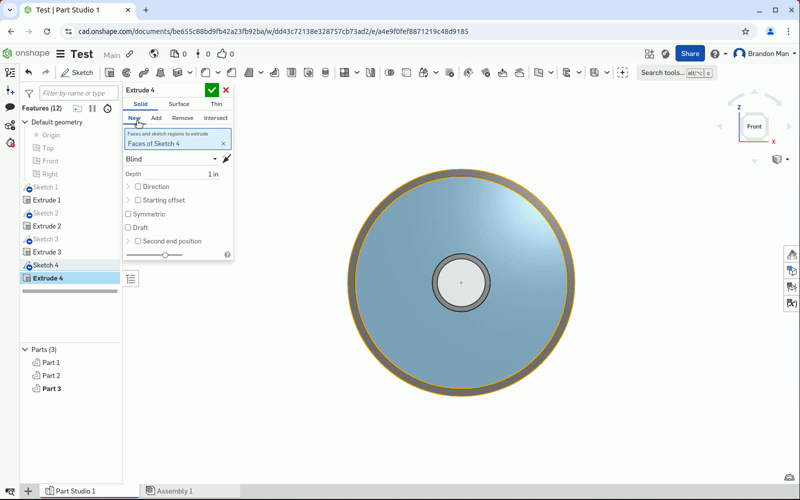
key(tab, 4)
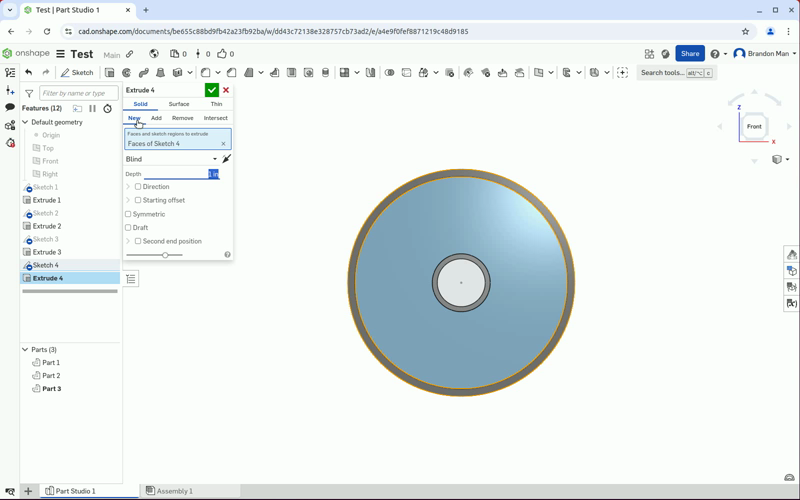
text(-2.407)
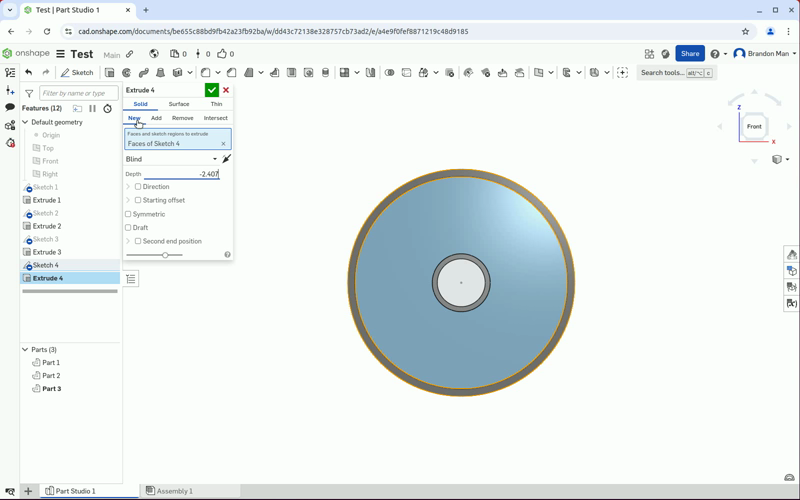
key(enter)
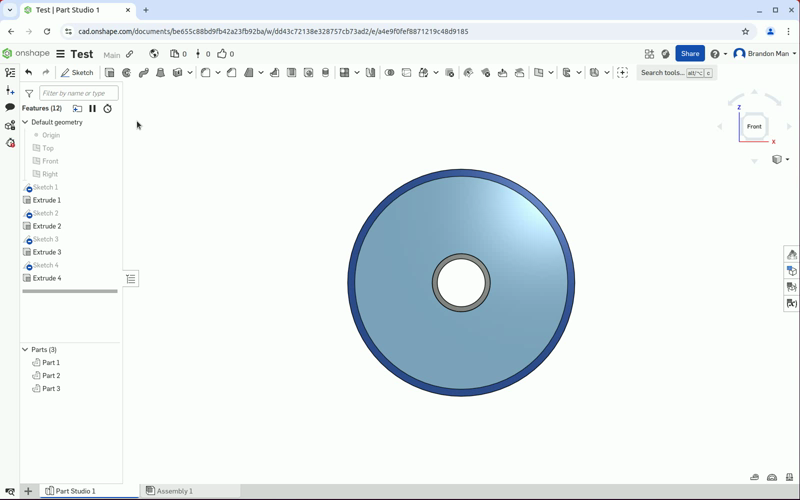
key(shift+h)
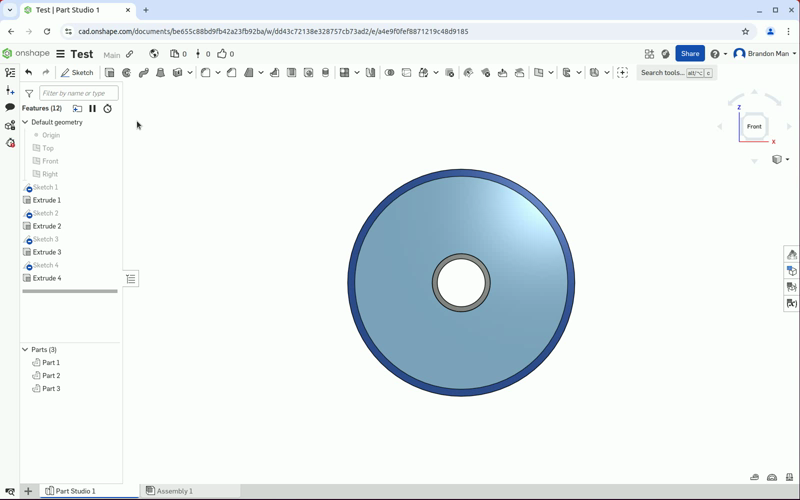
key(shift+h)
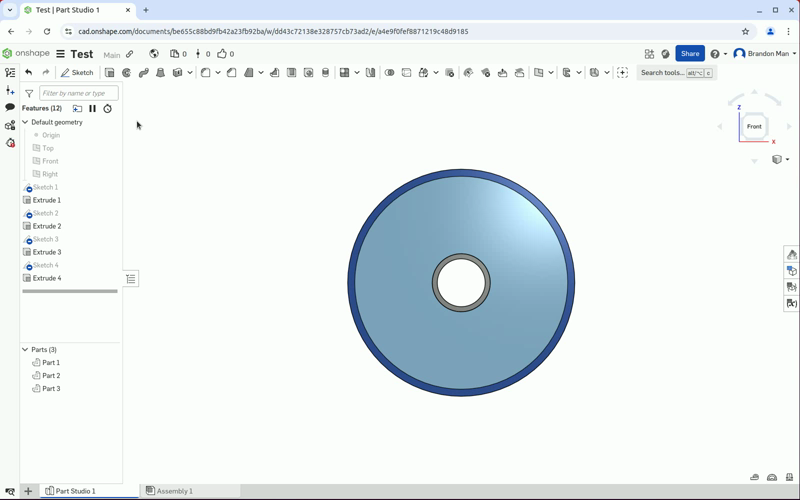
mouse_move(73, 189)
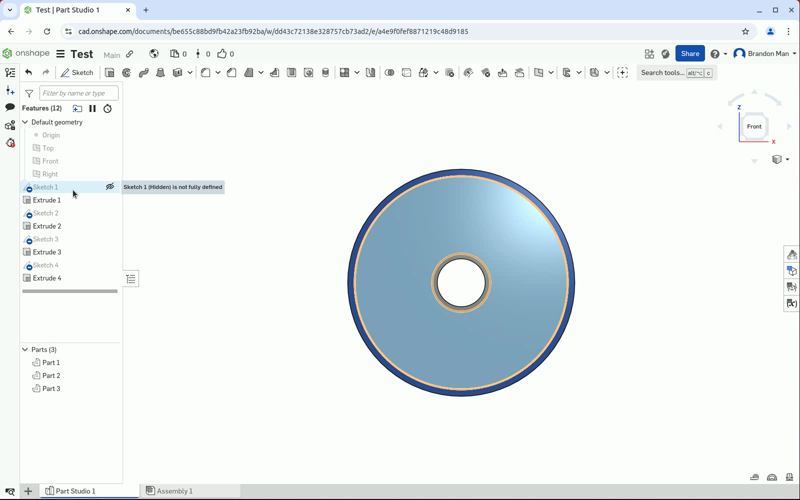
click(73, 189)
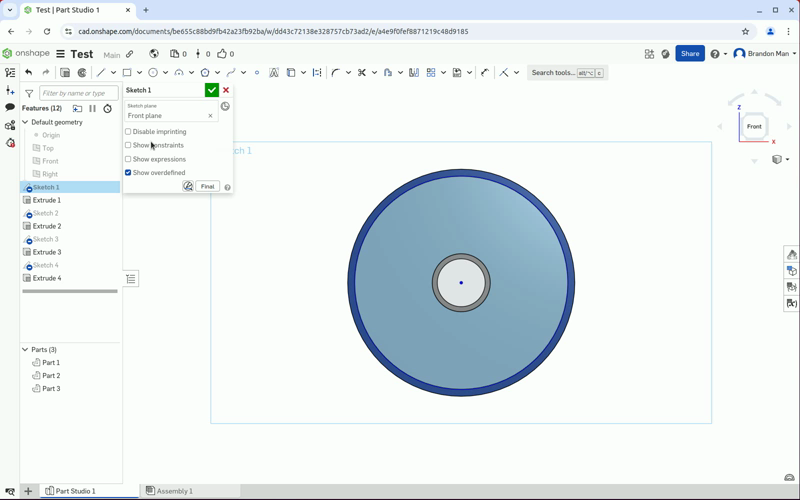
mouse_move(229, 92)
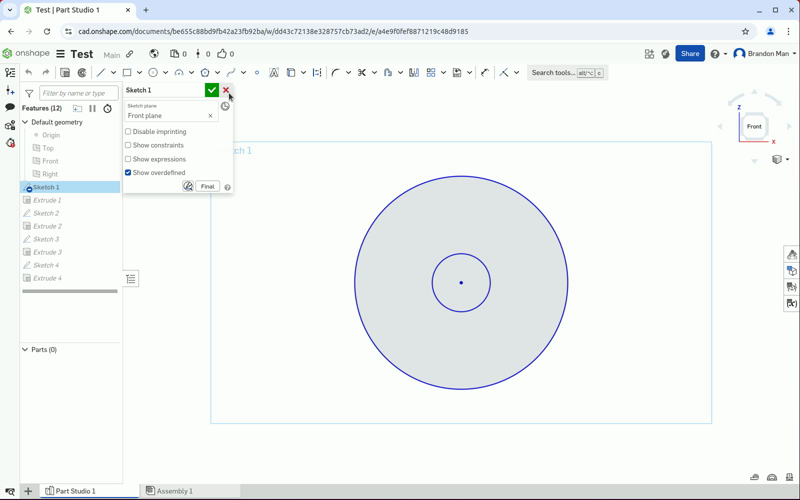
click(229, 92)
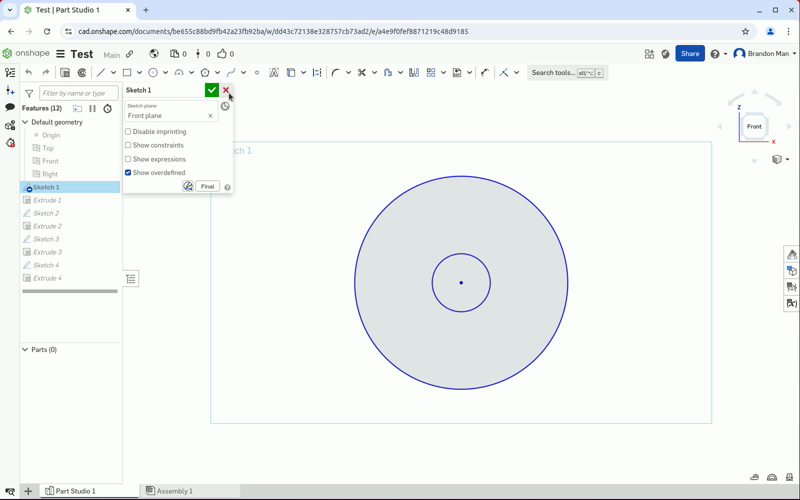
key(shift+s)
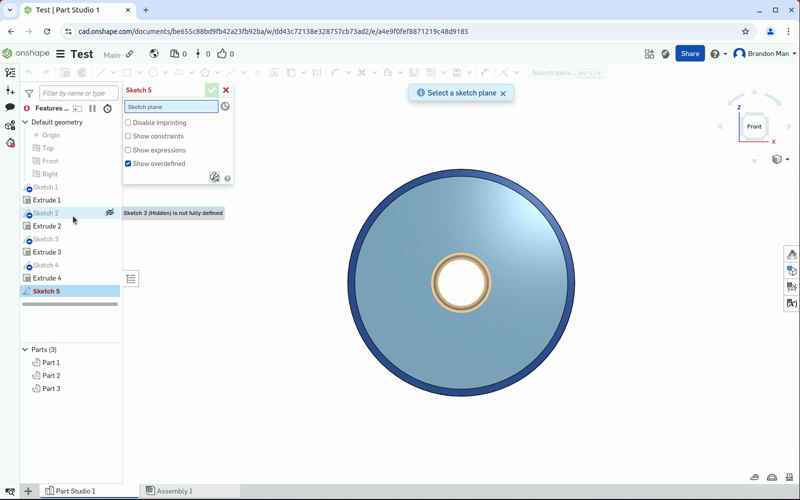
scroll(3)
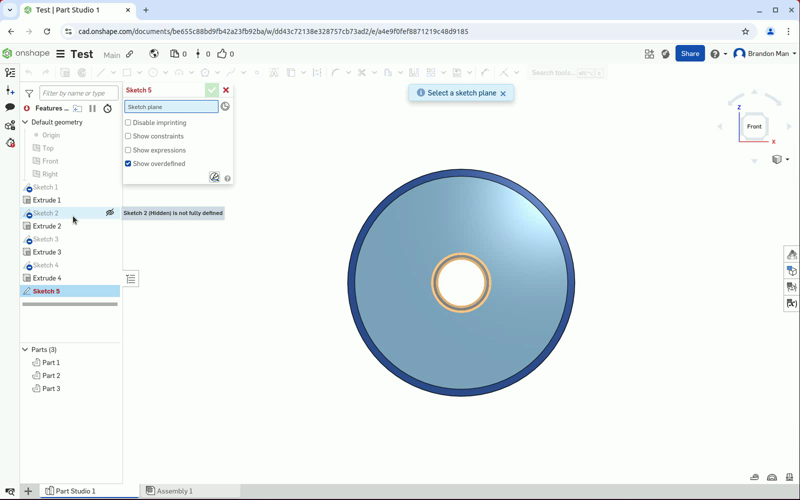
mouse_move(73, 163)
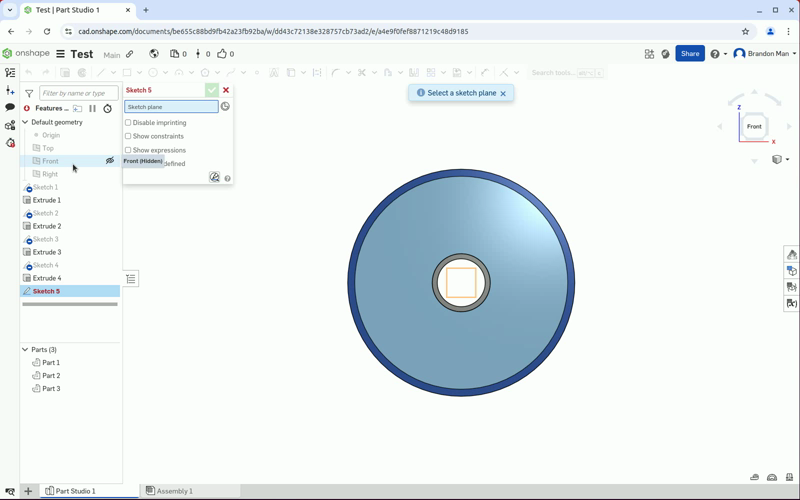
click(73, 163)
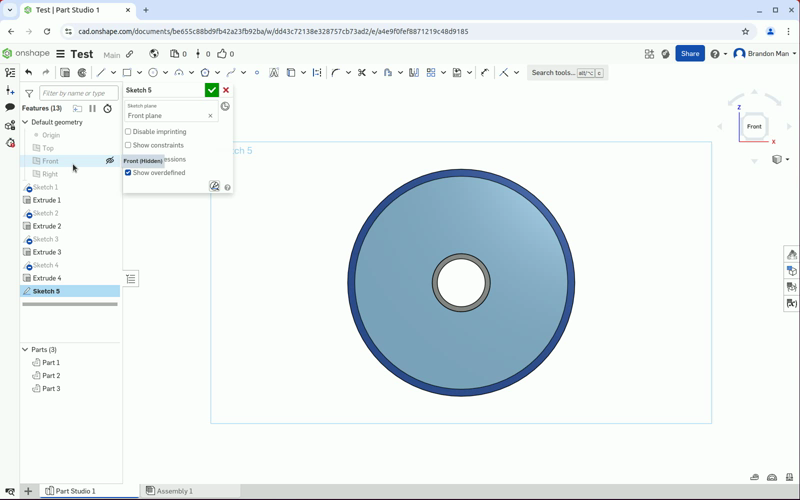
mouse_move(73, 352)
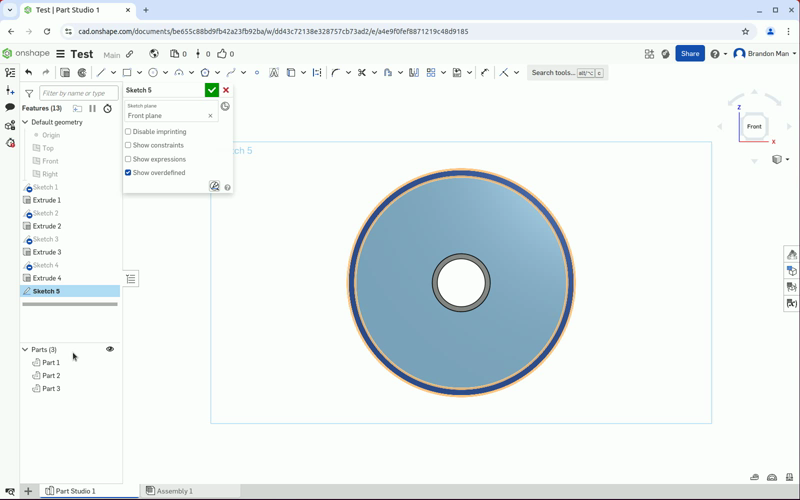
key(y)
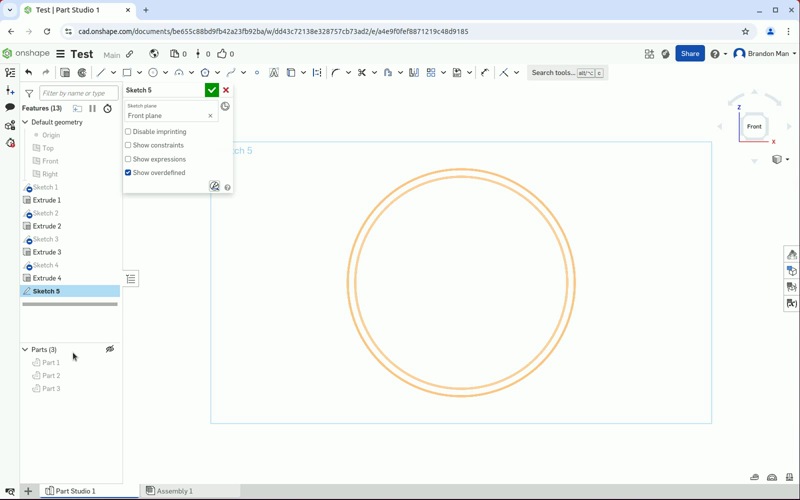
key(c)
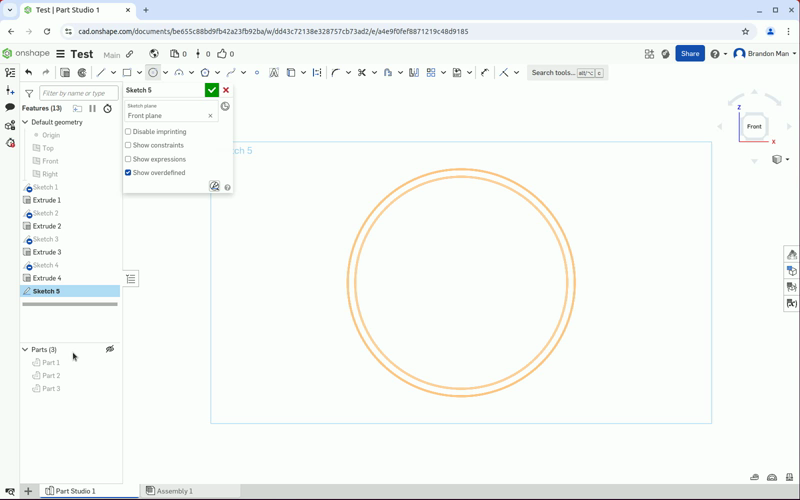
key_down(shift)
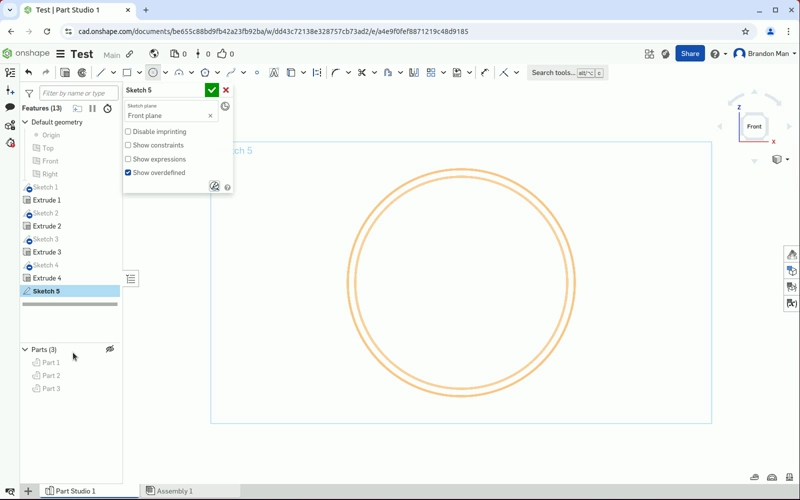
mouse_move(461, 282)
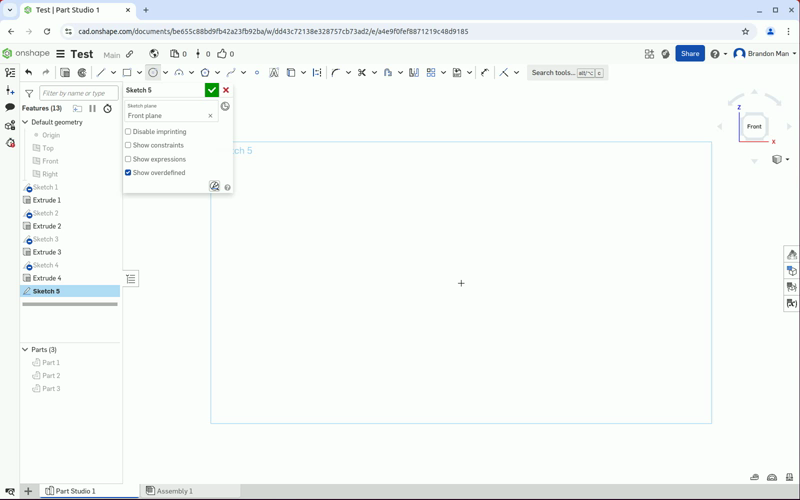
click(461, 282)
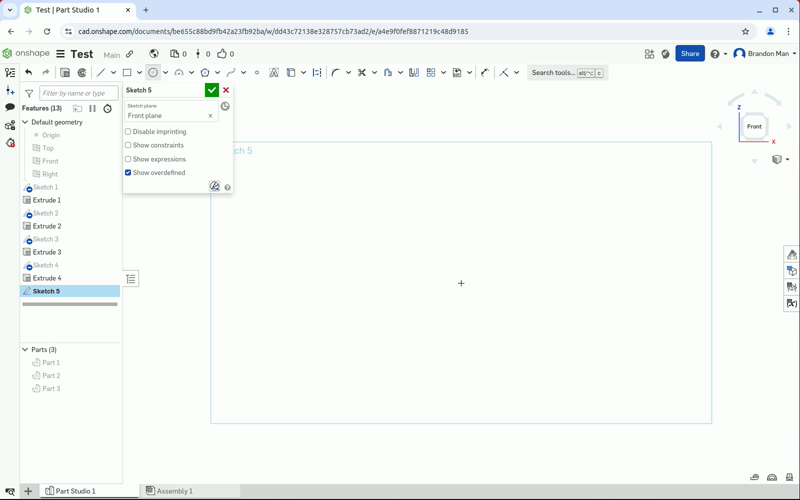
key_up(shift)
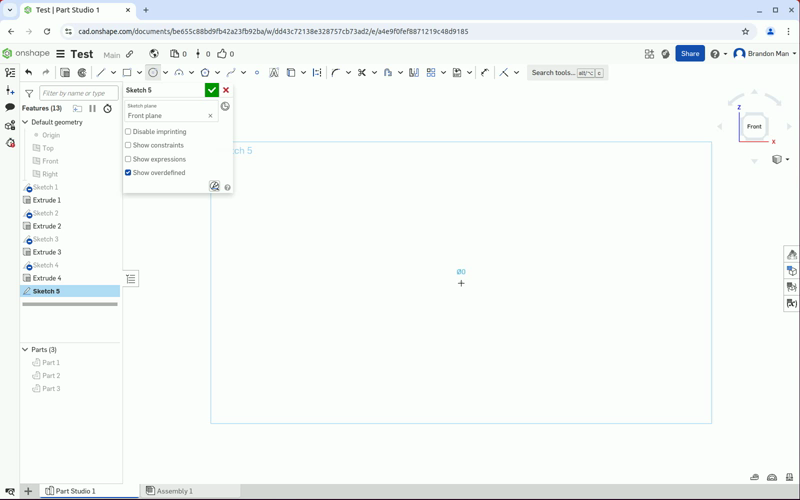
mouse_move(485, 282)
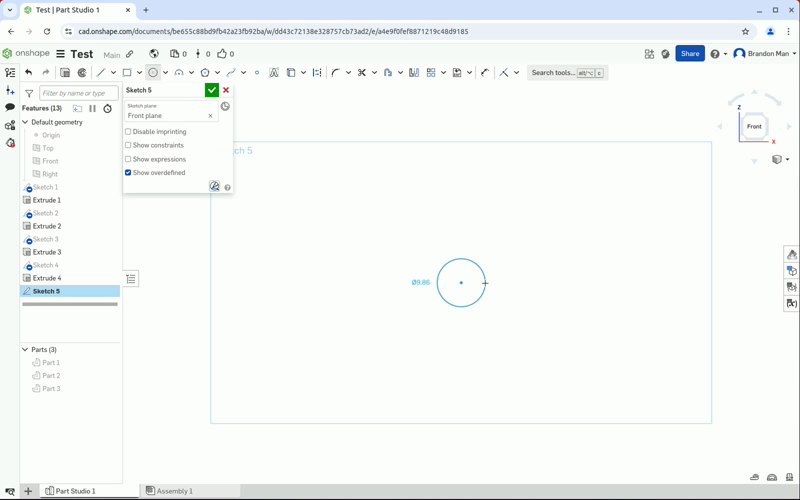
click(485, 282)
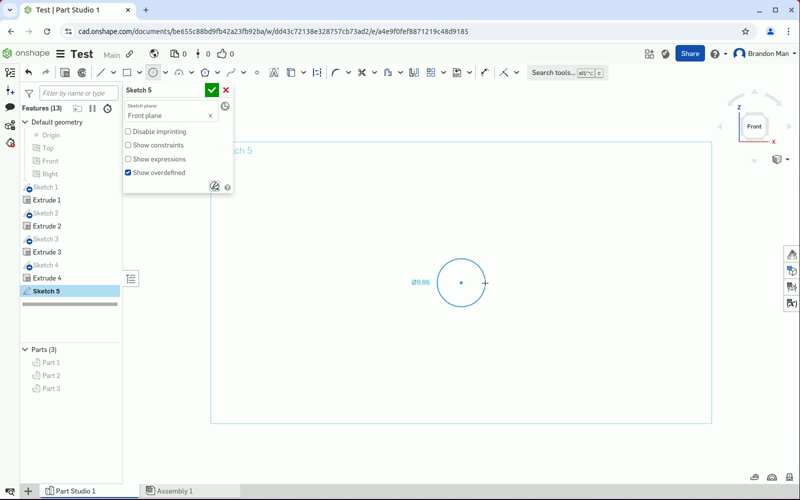
key(esc)
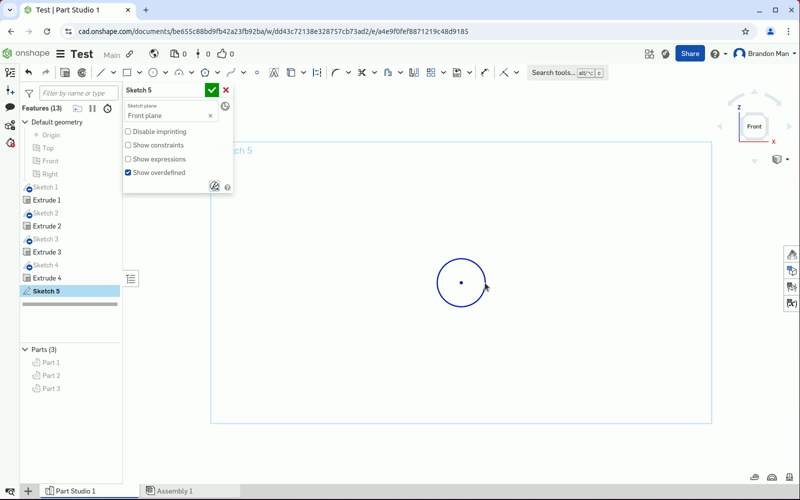
key(c)
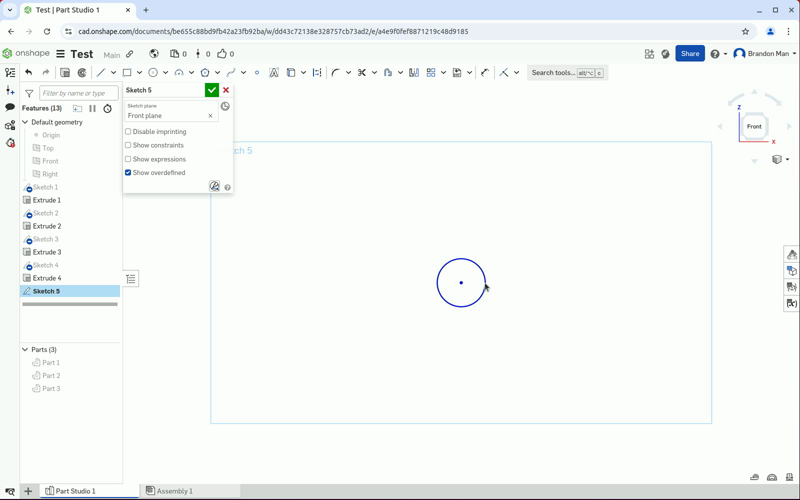
key_down(shift)
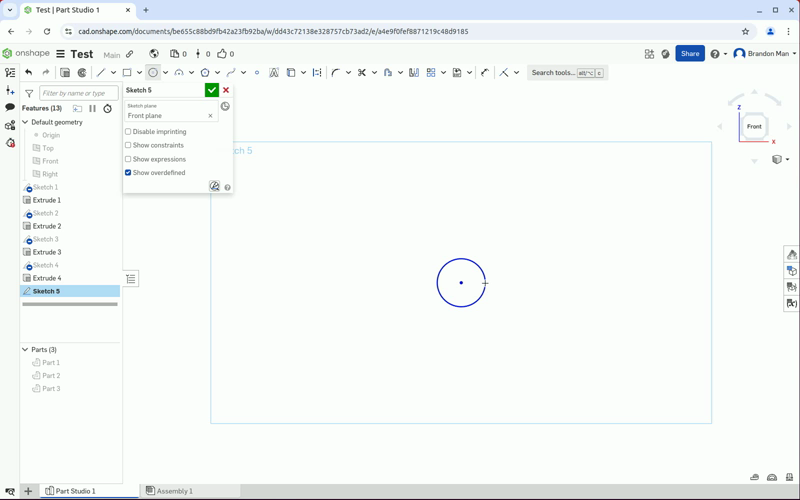
mouse_move(461, 282)
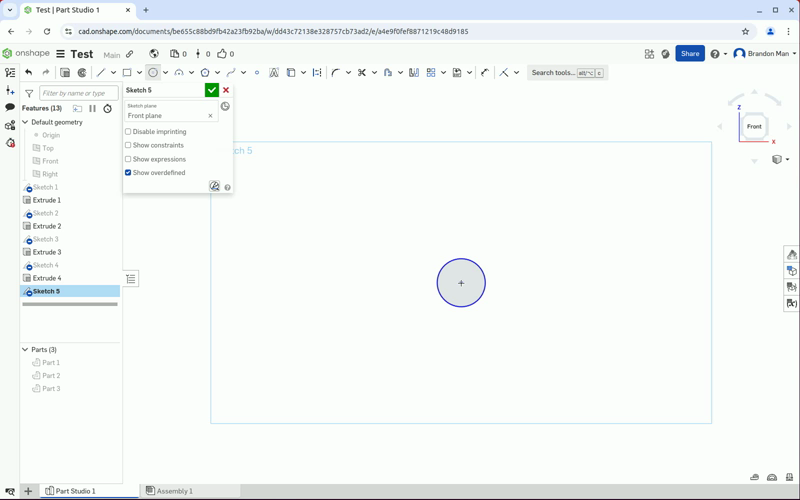
click(461, 282)
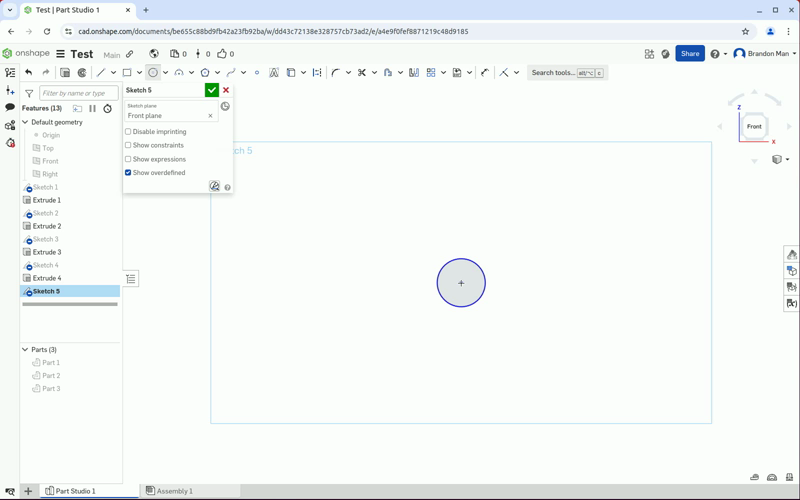
key_up(shift)
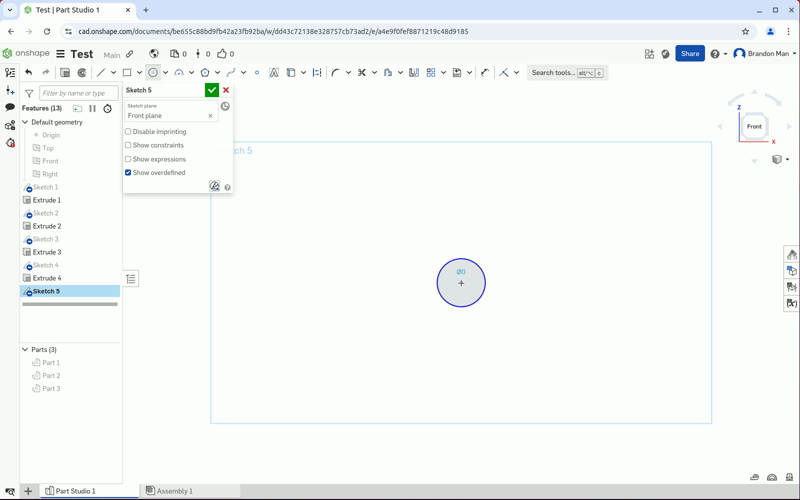
mouse_move(470, 282)
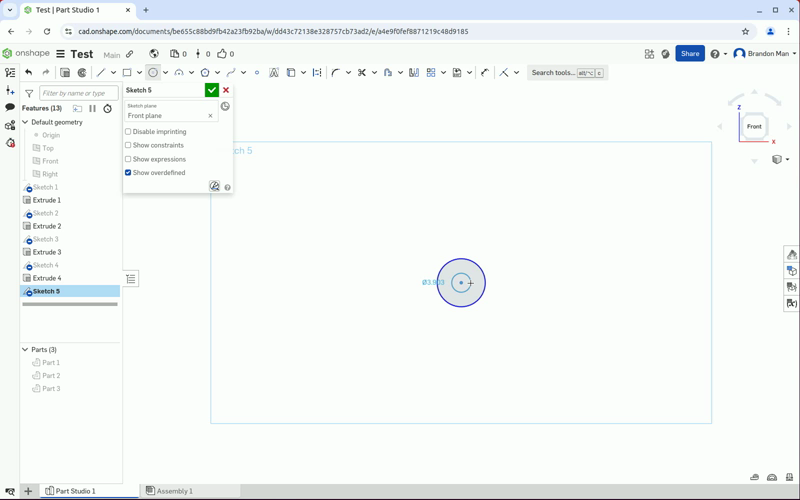
click(470, 282)
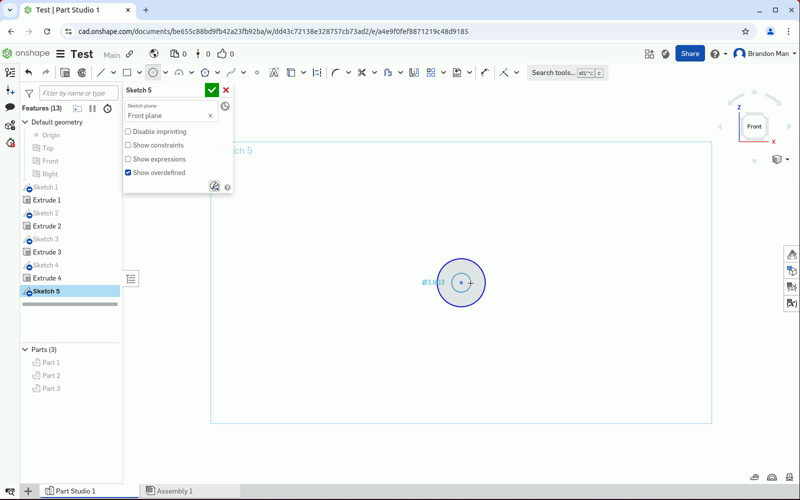
key(esc)
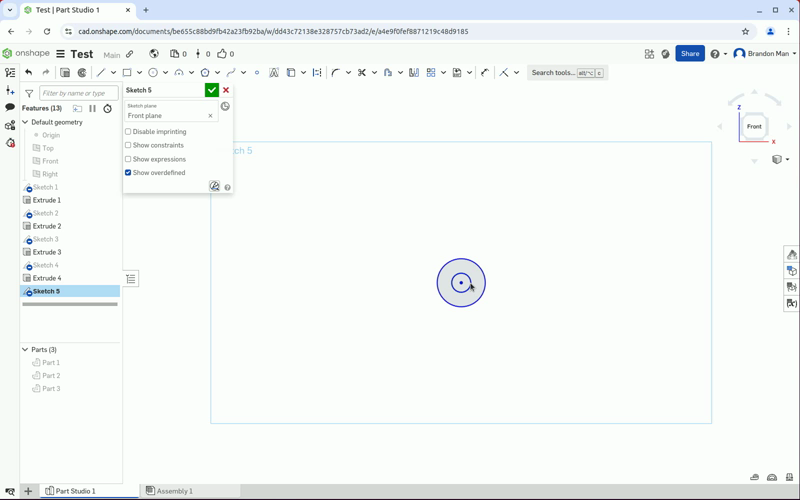
mouse_move(445, 290)
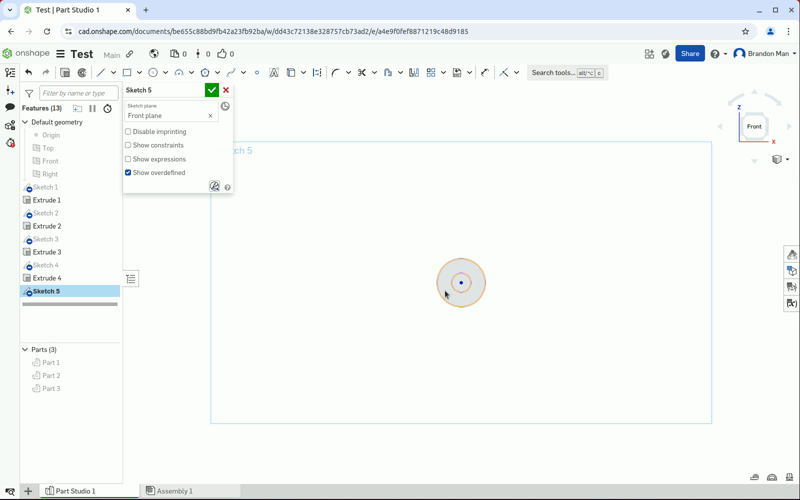
scroll(6)
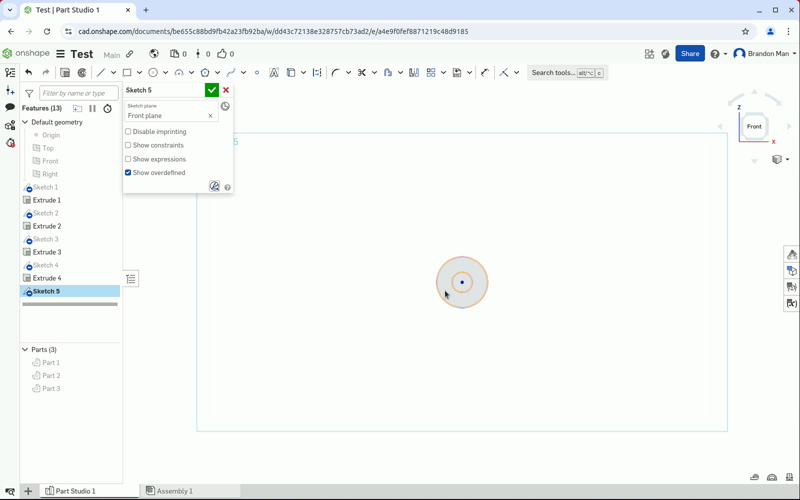
scroll(6)
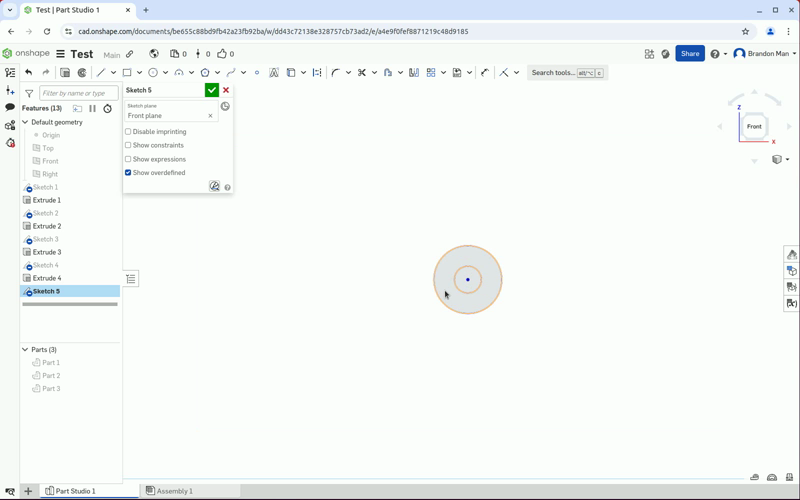
scroll(6)
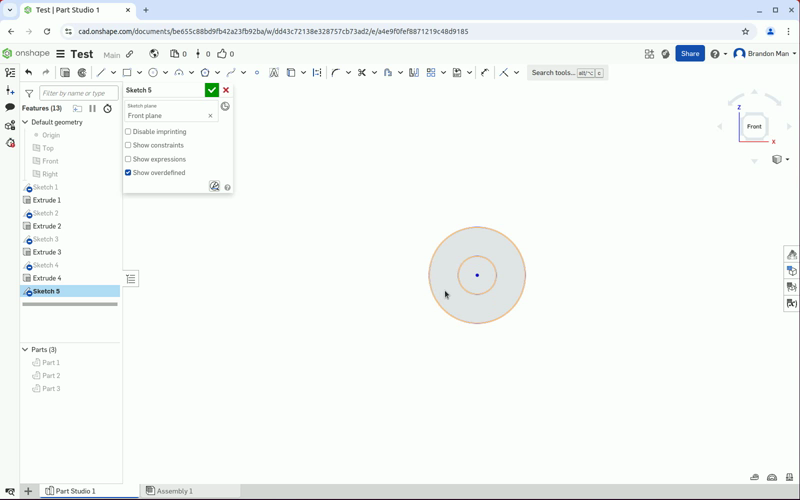
scroll(6)
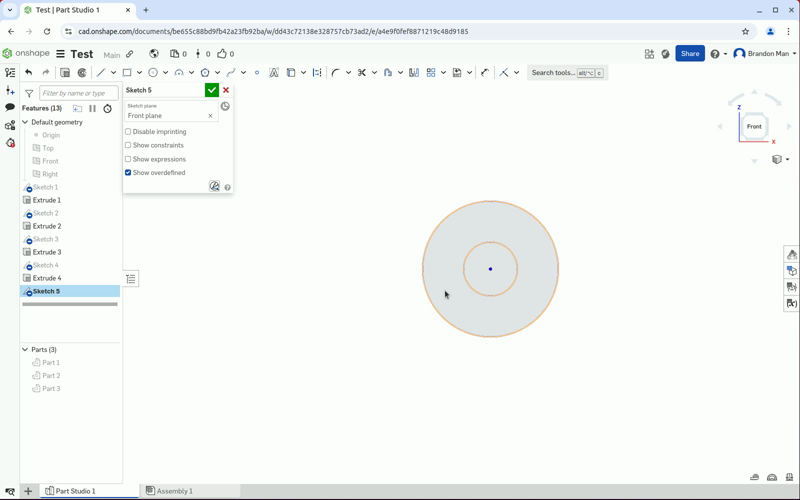
scroll(6)
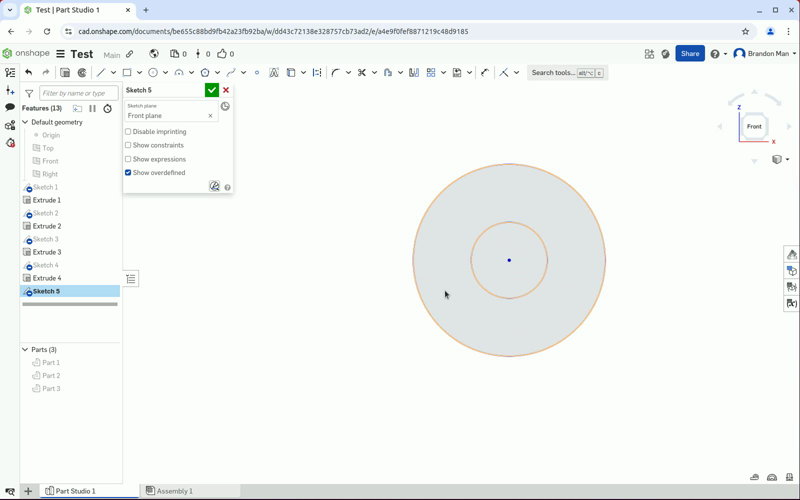
scroll(6)
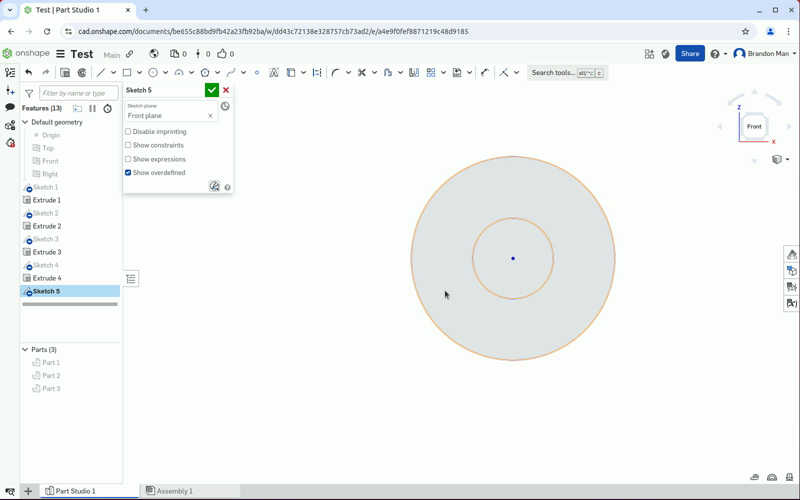
scroll(6)
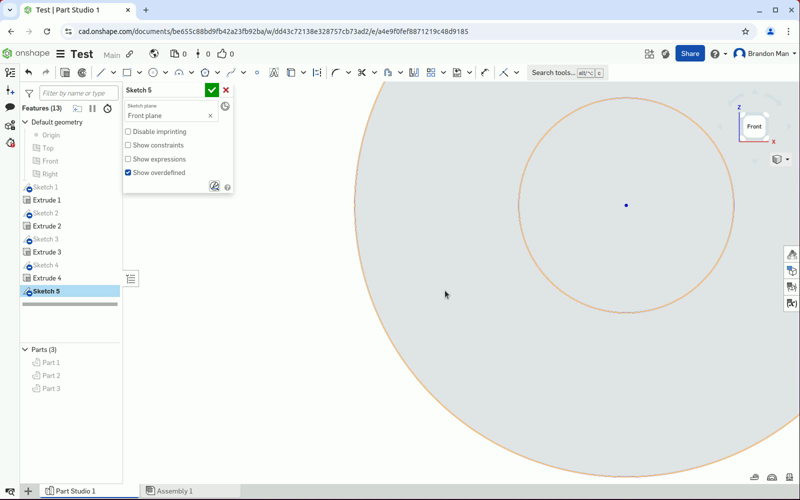
click(445, 290)
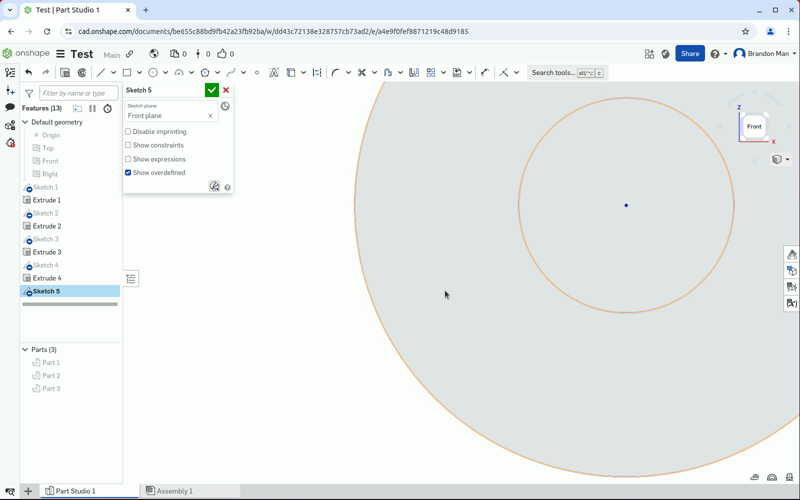
scroll(-6)
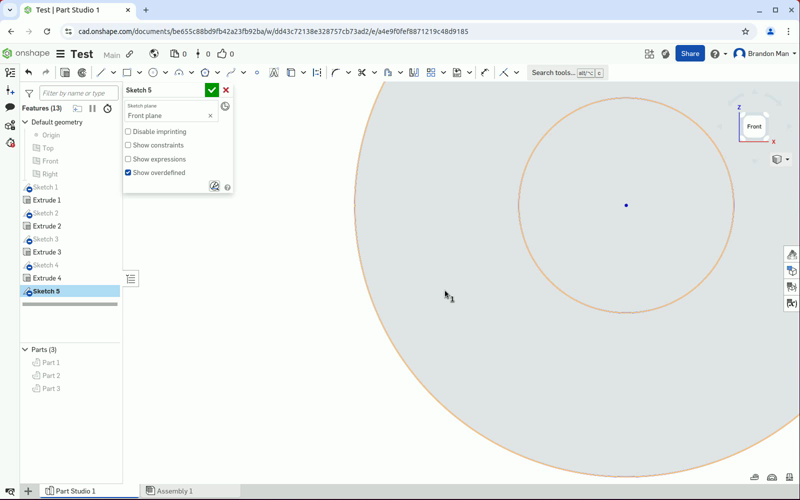
scroll(-6)
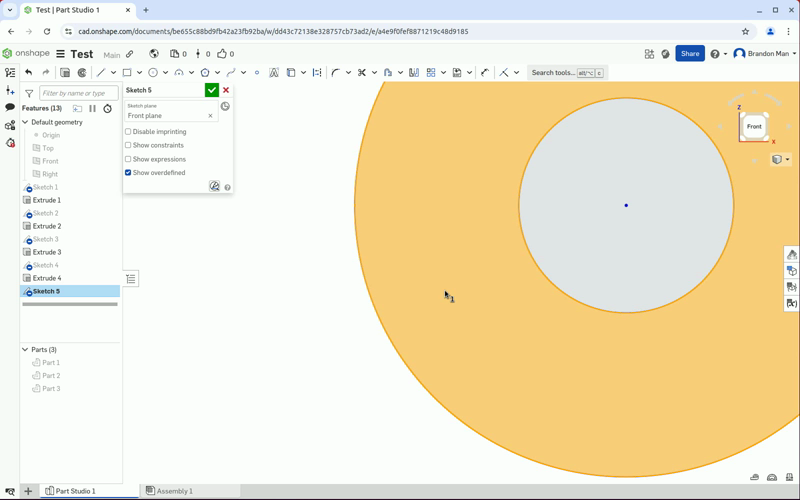
scroll(-6)
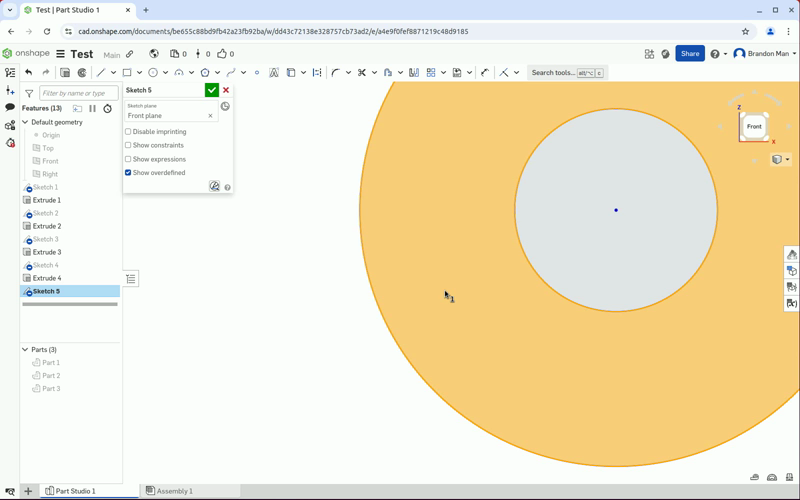
scroll(-6)
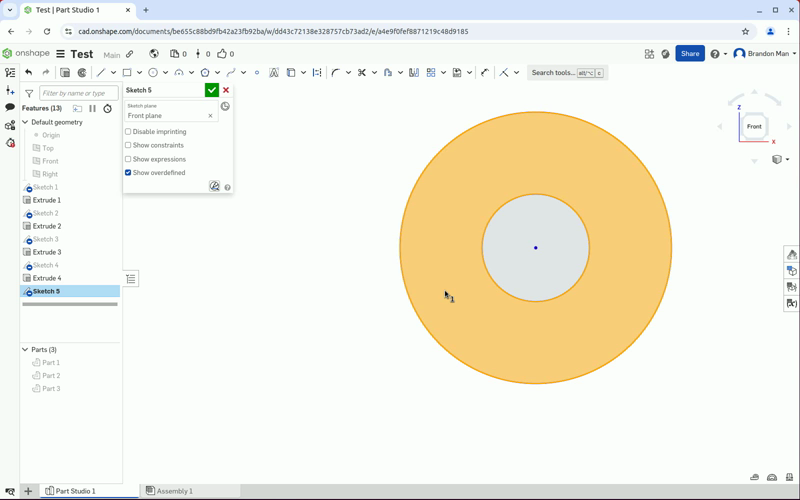
scroll(-6)
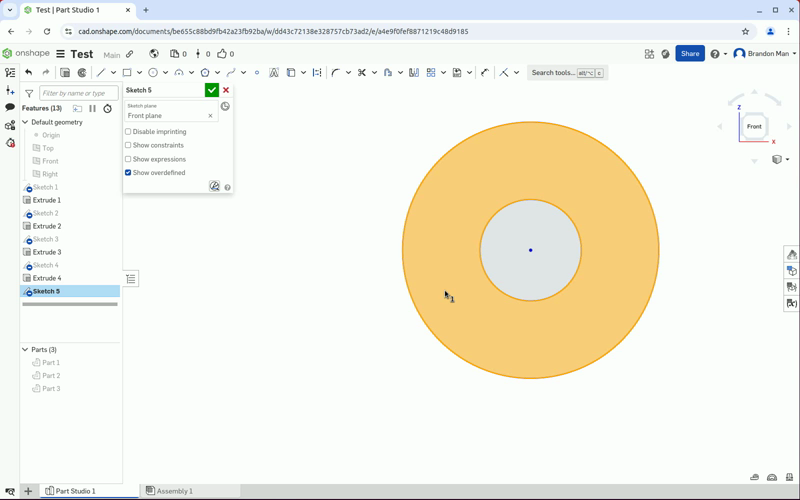
scroll(-6)
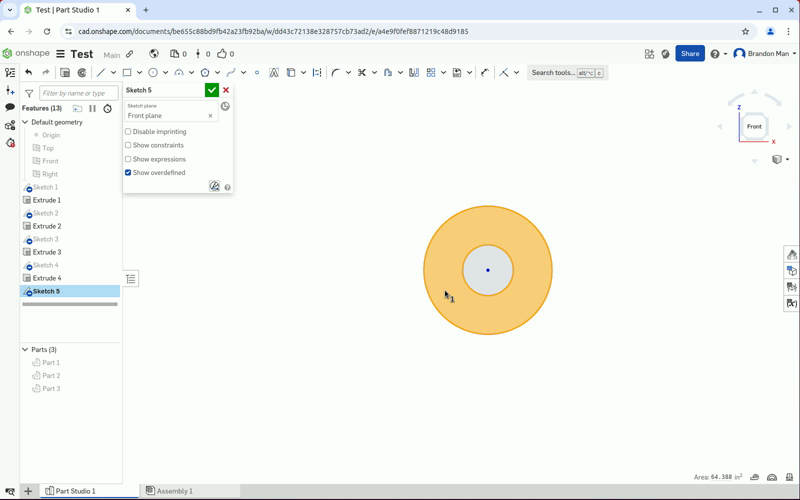
scroll(-6)
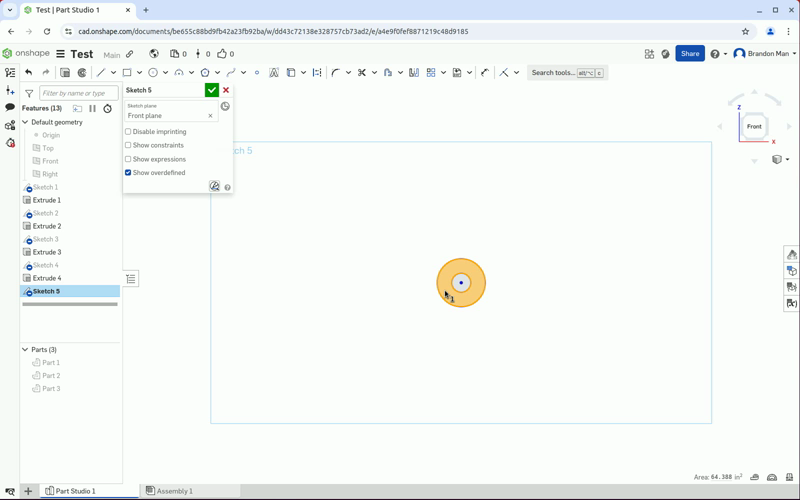
mouse_move(73, 352)
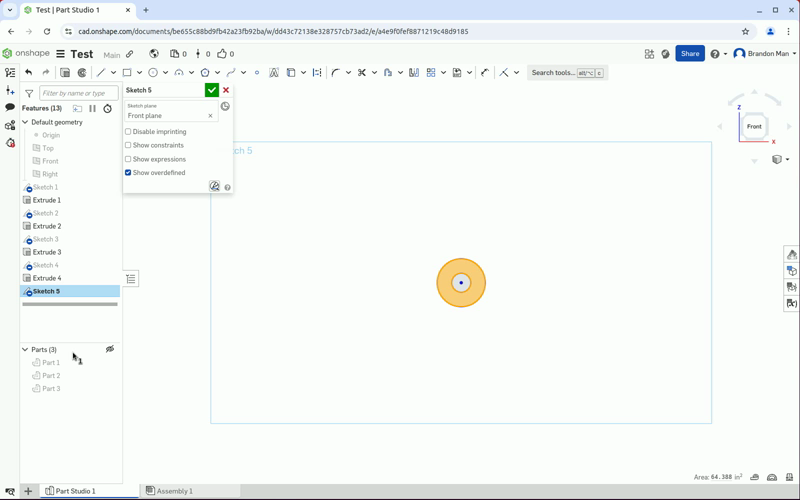
key(shift+y)
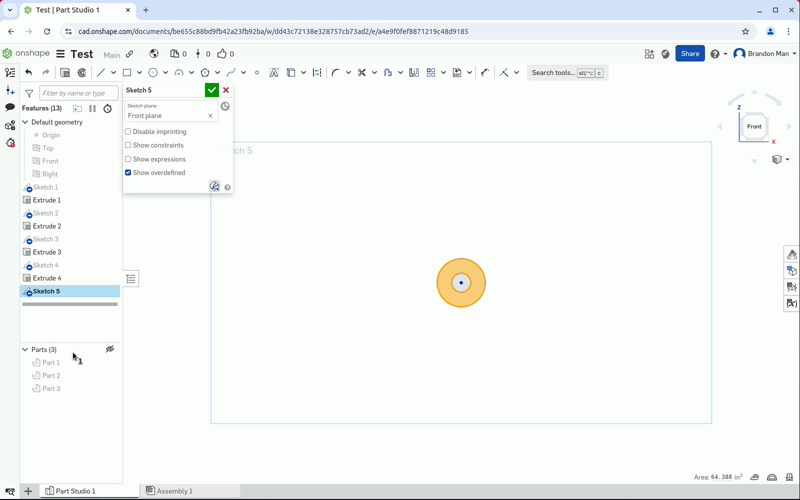
key(shift+e)
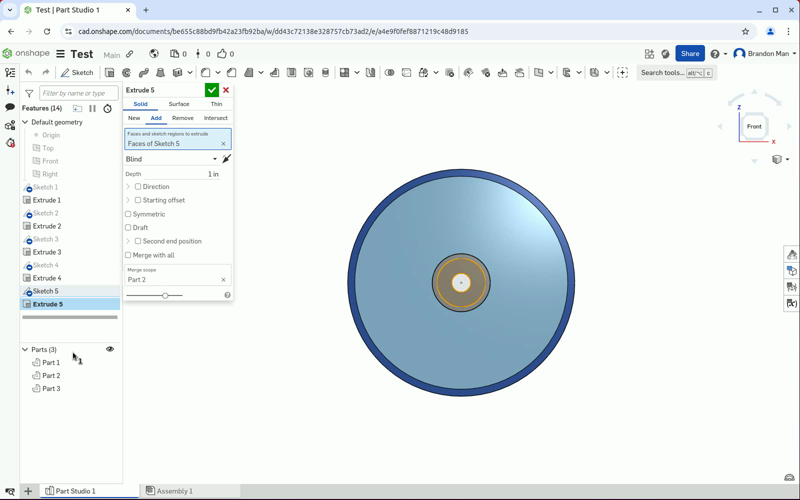
mouse_move(143, 106)
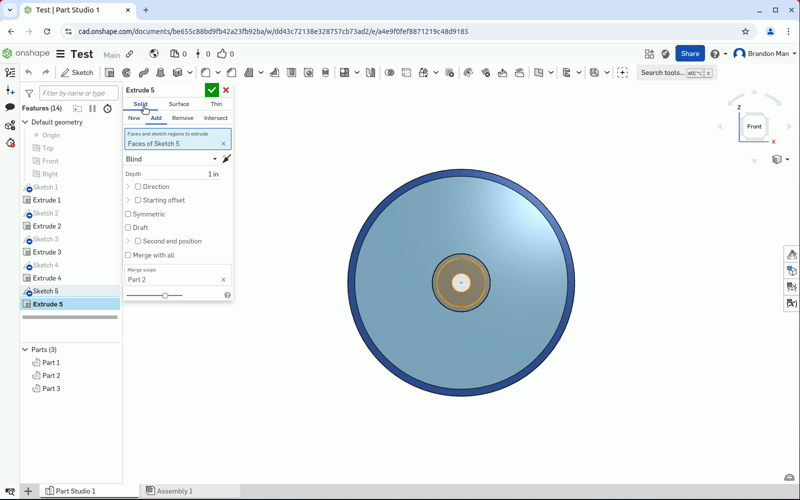
click(143, 106)
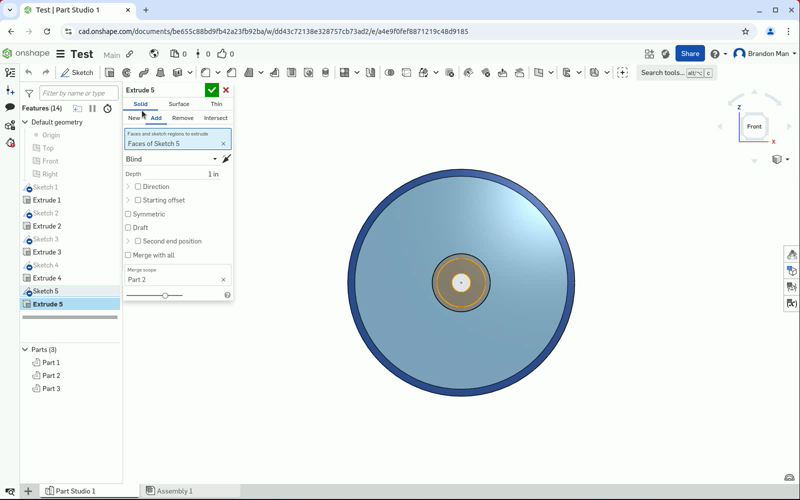
mouse_move(137, 120)
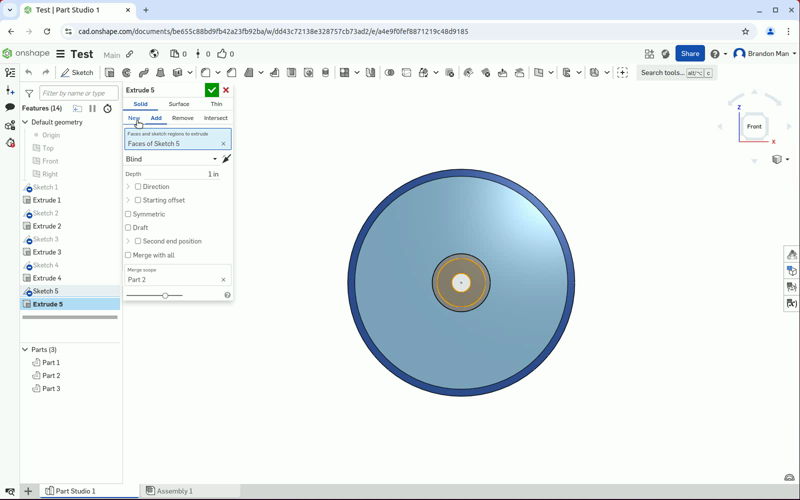
click(137, 120)
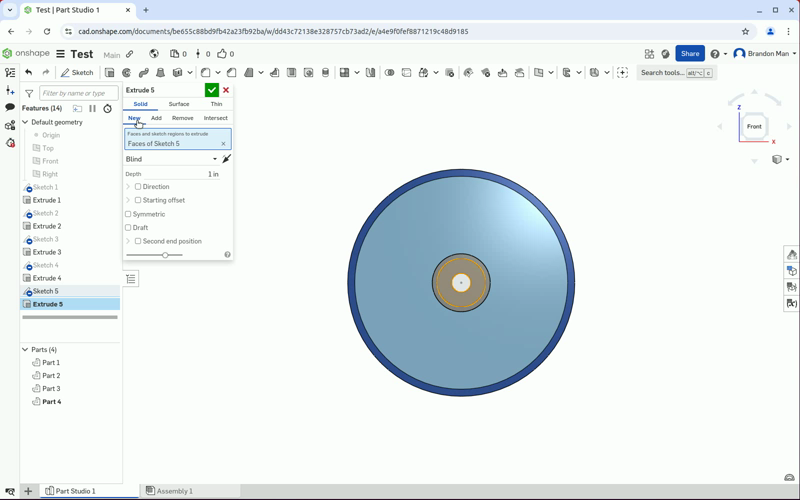
key(tab, 4)
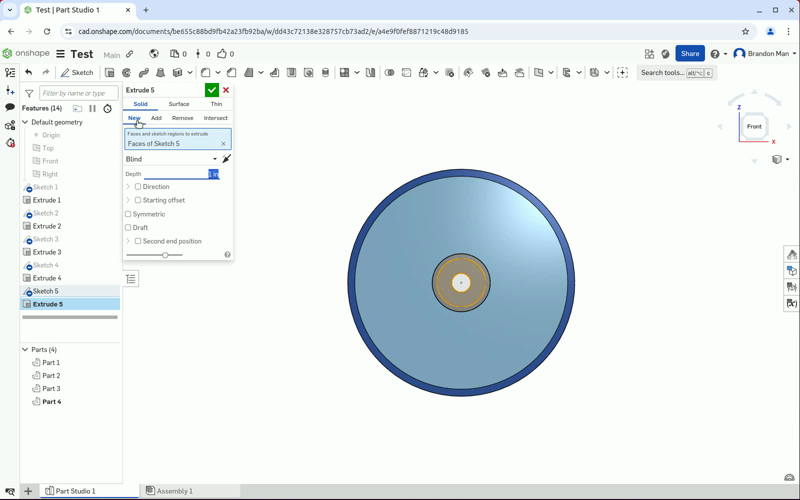
text(-2.407)
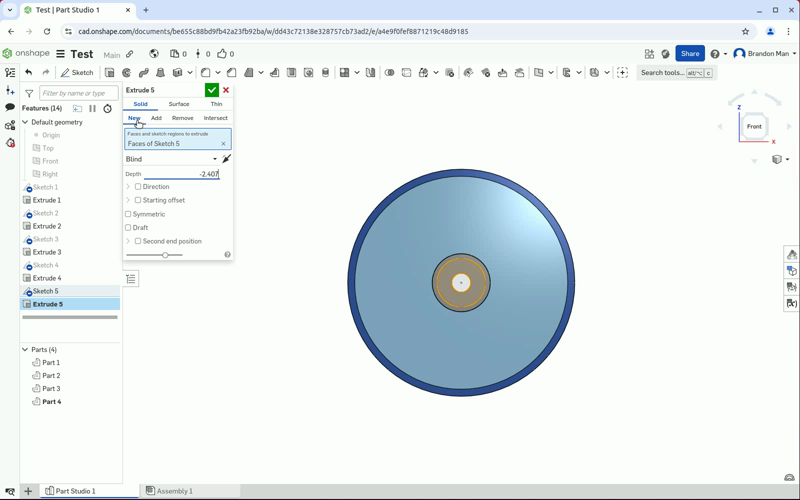
key(enter)
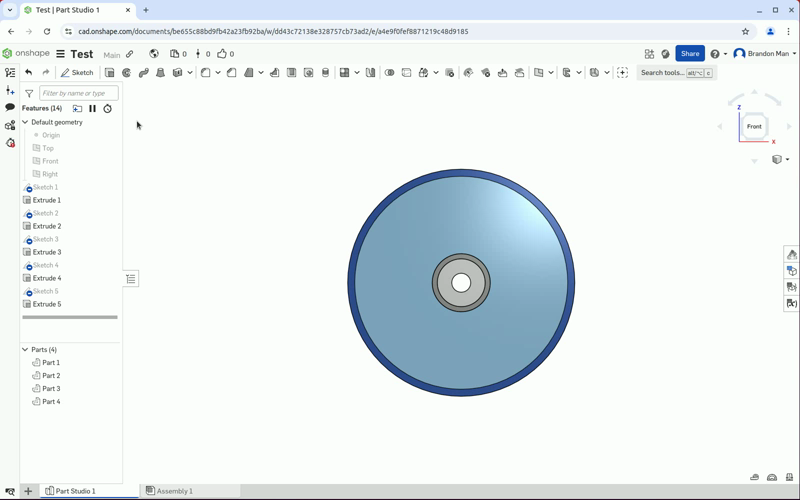
key(shift+h)
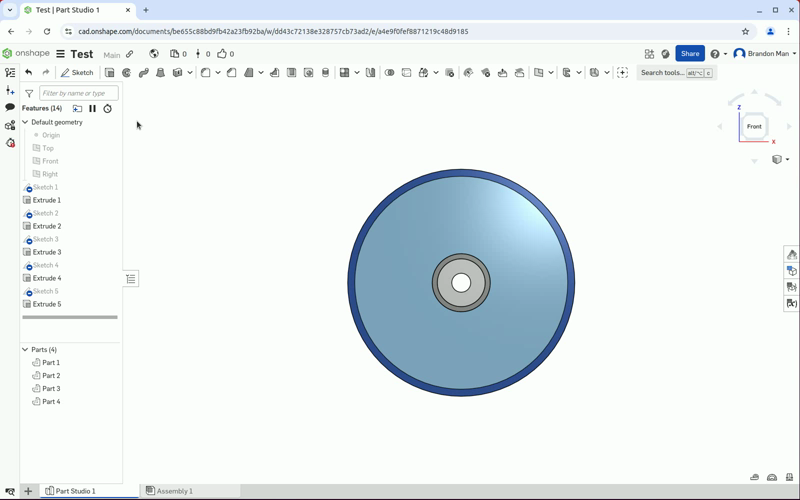
key(shift+h)
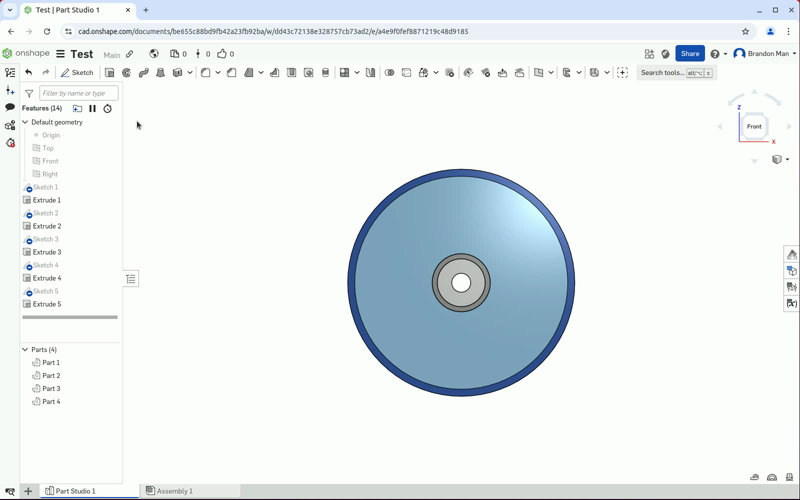
mouse_move(73, 189)
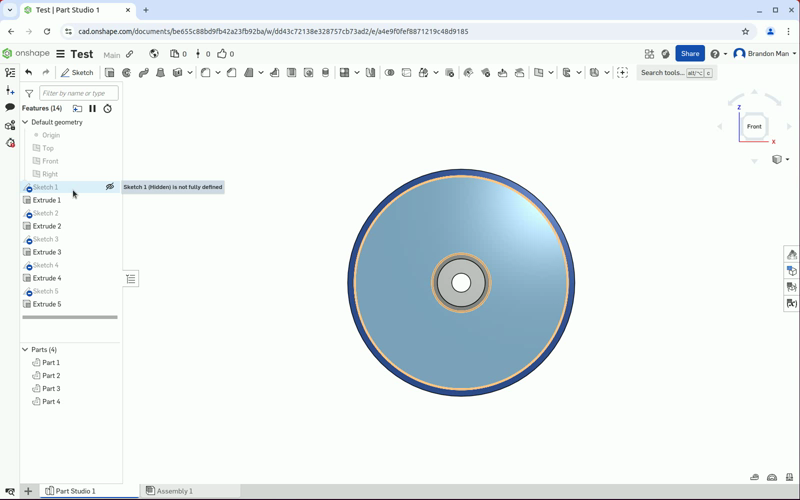
click(73, 189)
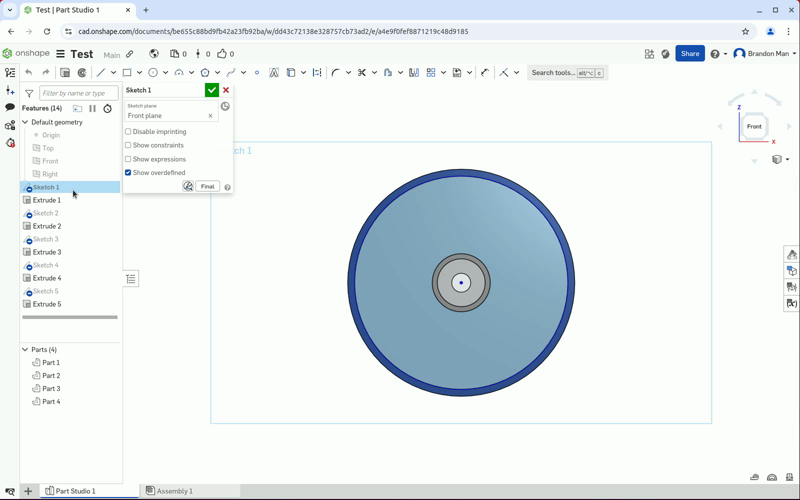
mouse_move(229, 92)
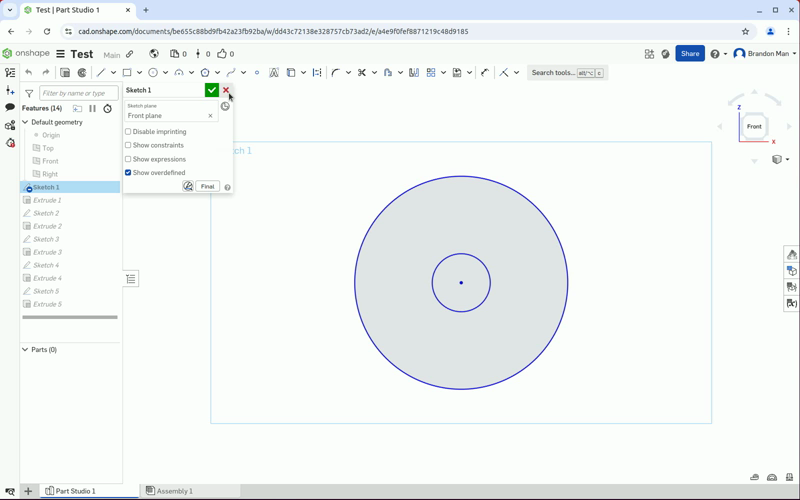
click(229, 92)
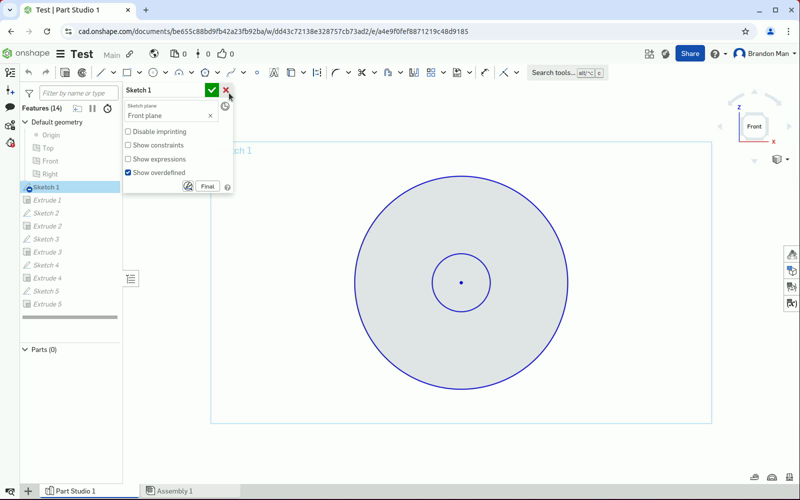
key(shift+s)
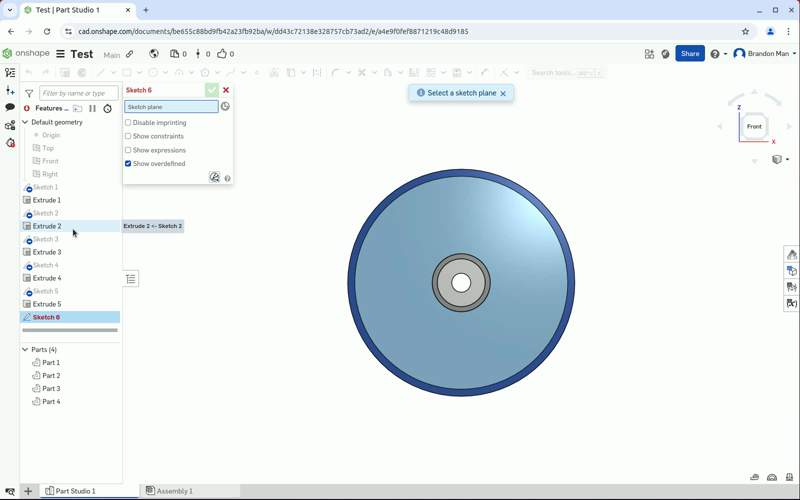
scroll(3)
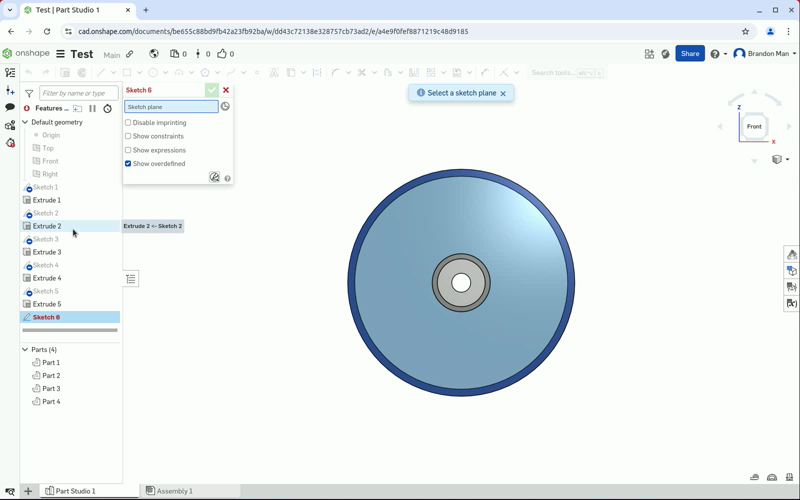
mouse_move(73, 163)
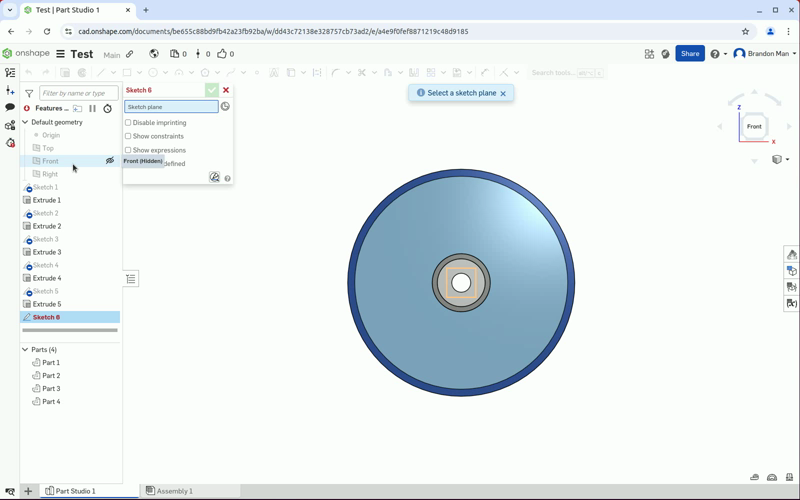
click(73, 163)
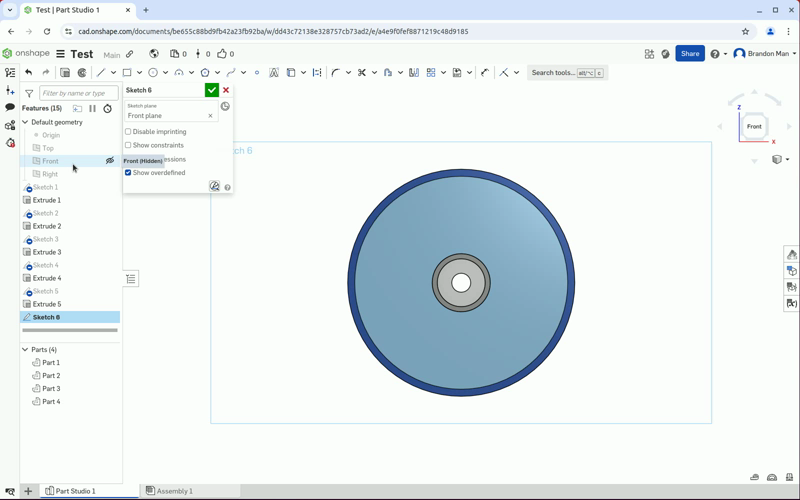
mouse_move(73, 352)
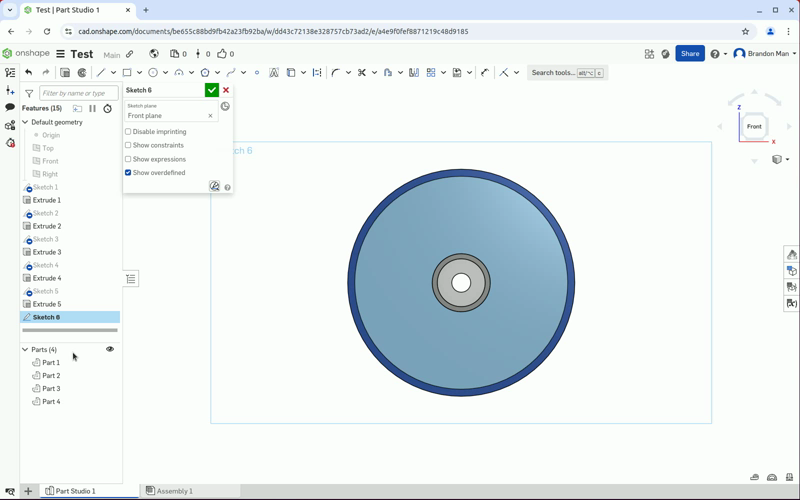
key(y)
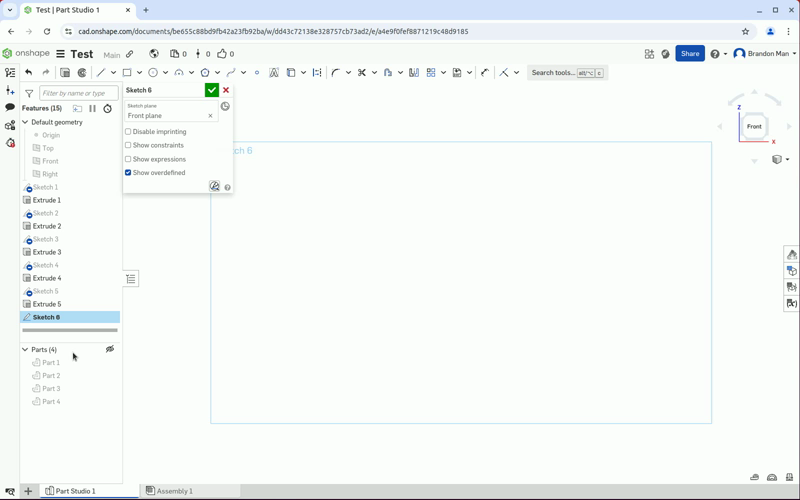
key(c)
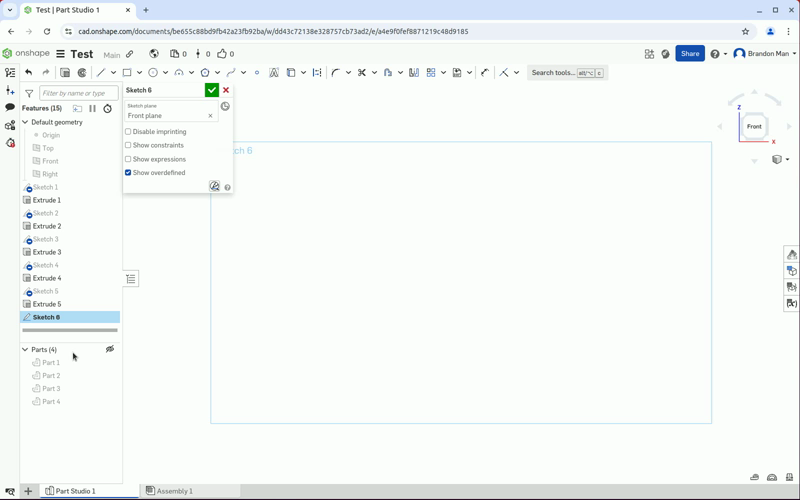
key_down(shift)
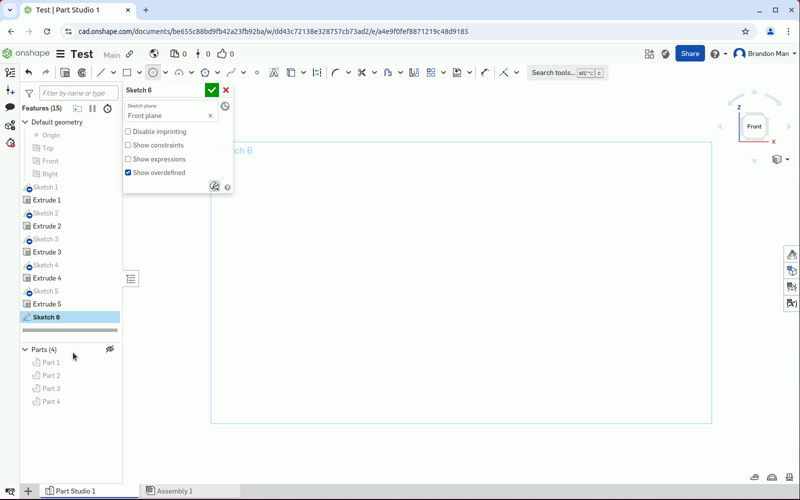
mouse_move(461, 282)
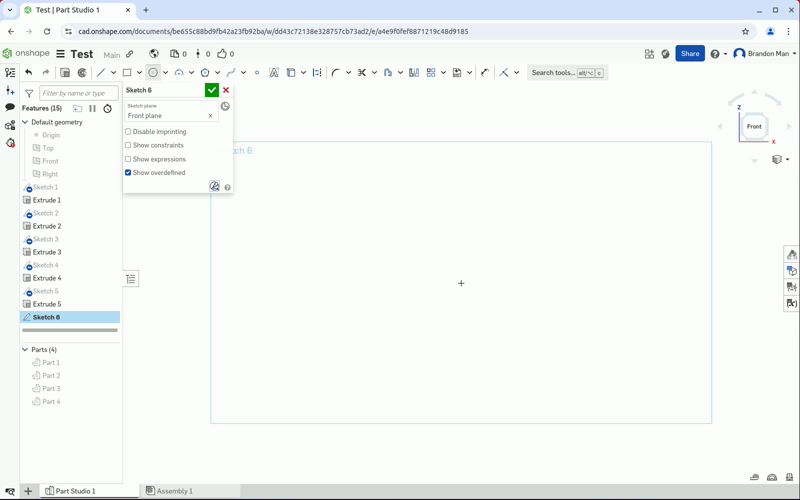
click(461, 282)
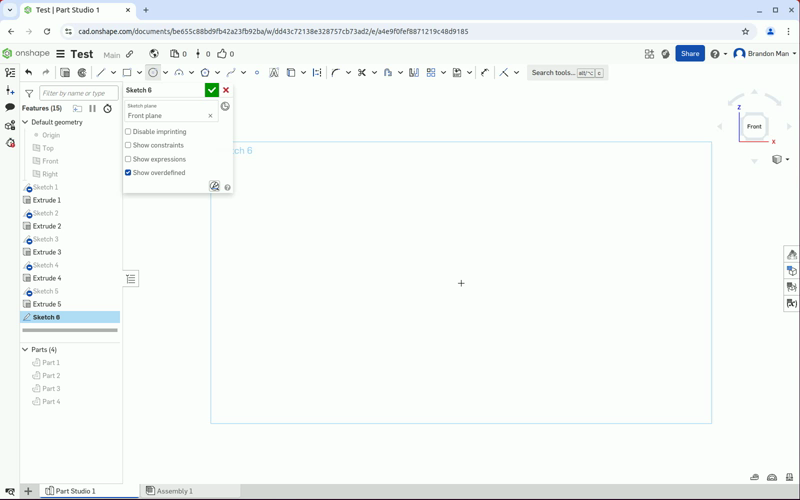
key_up(shift)
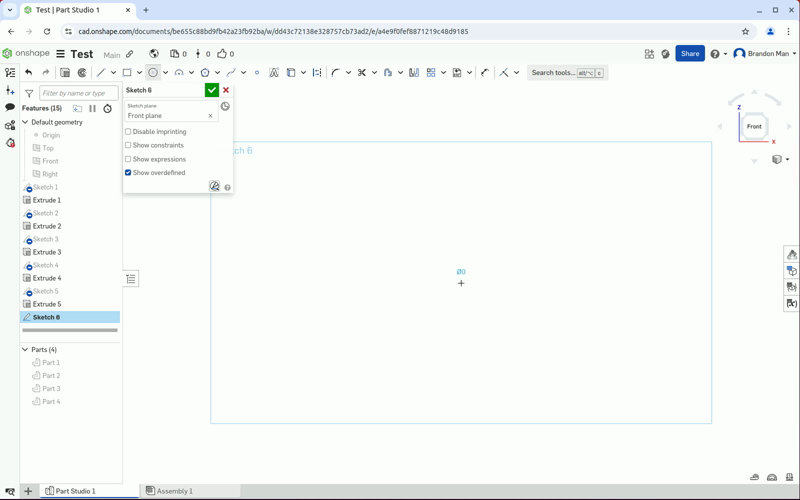
mouse_move(490, 282)
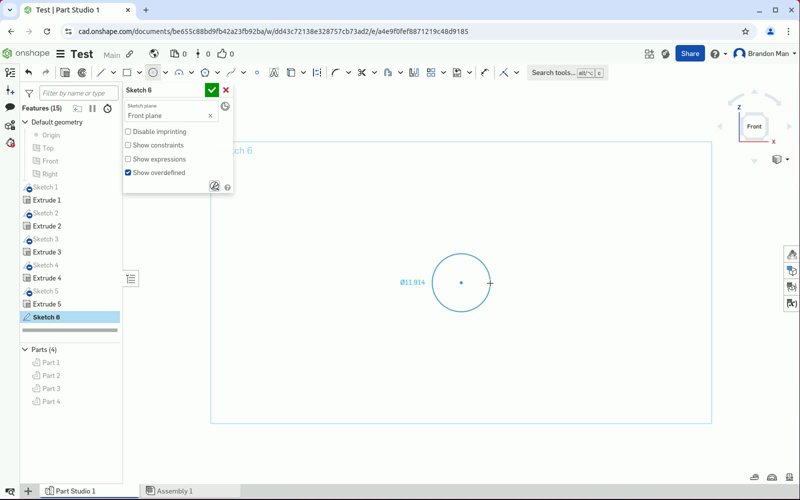
click(490, 282)
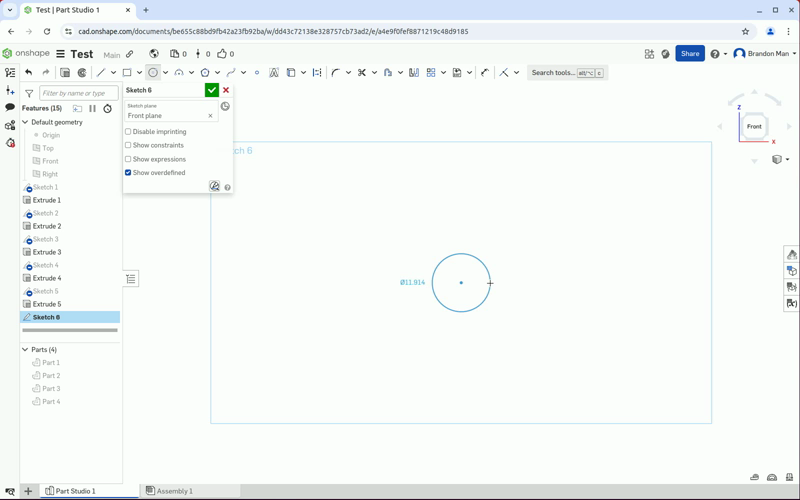
key(esc)
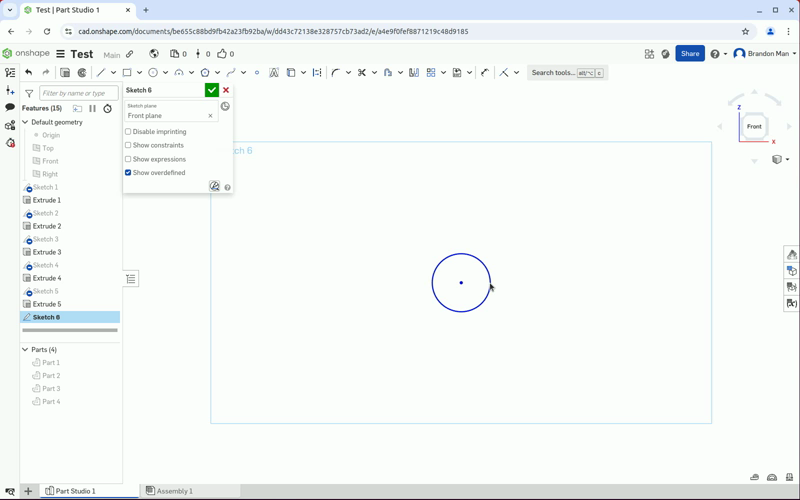
key(c)
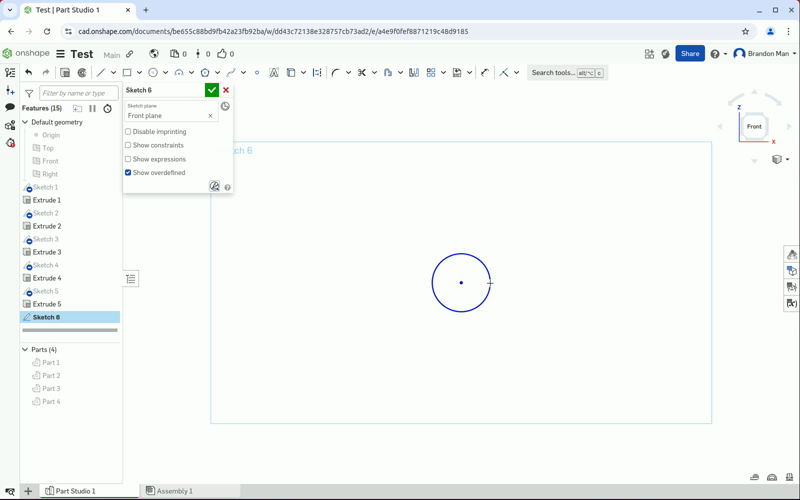
key_down(shift)
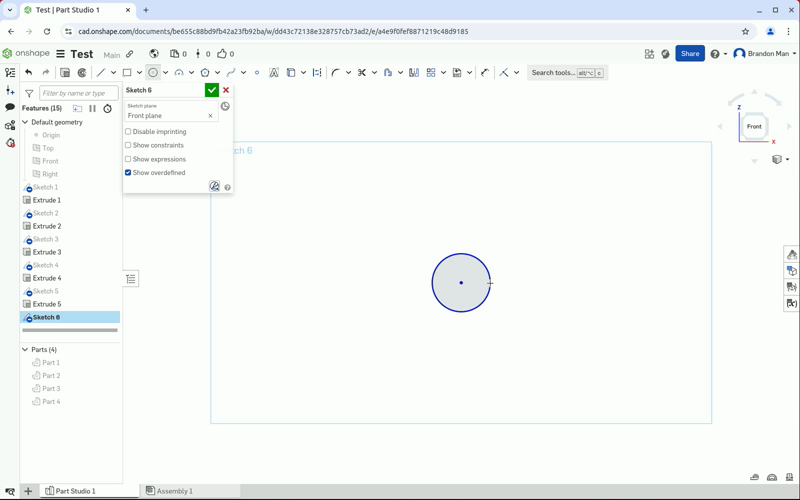
mouse_move(461, 282)
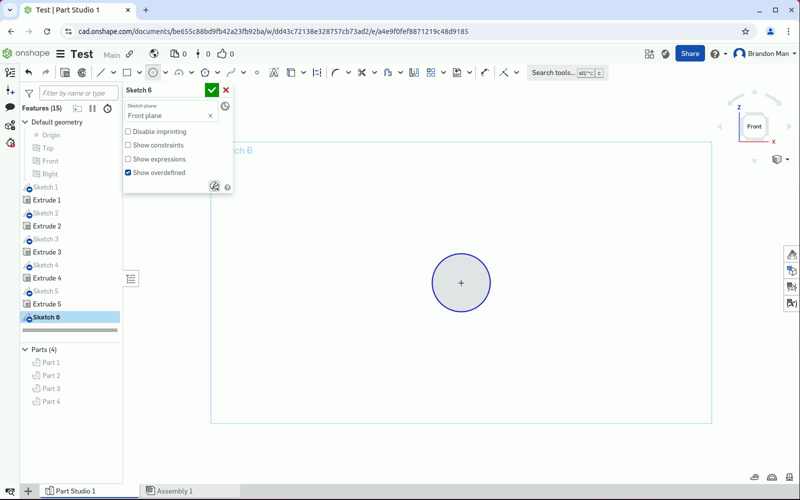
click(461, 282)
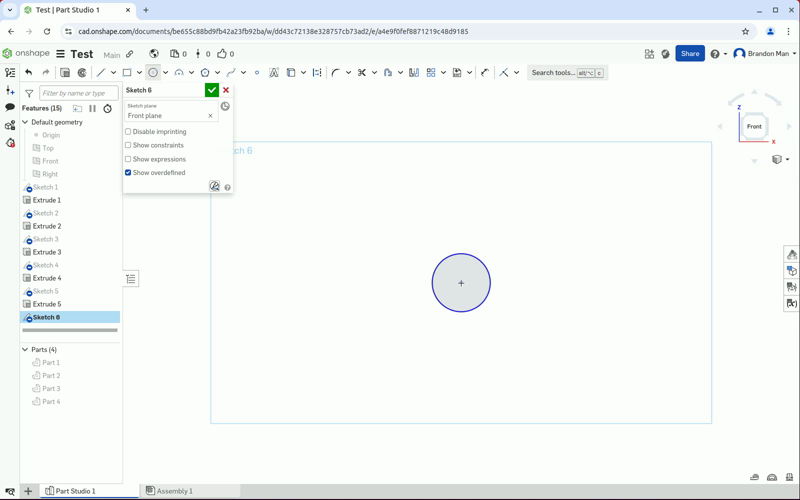
key_up(shift)
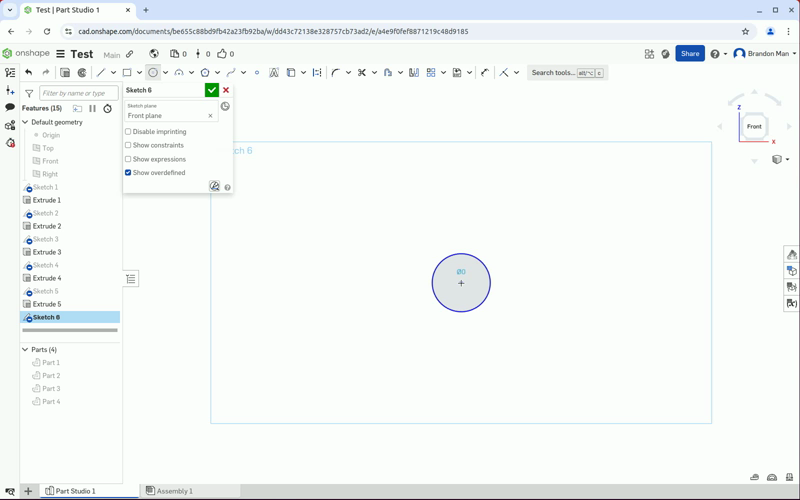
mouse_move(485, 282)
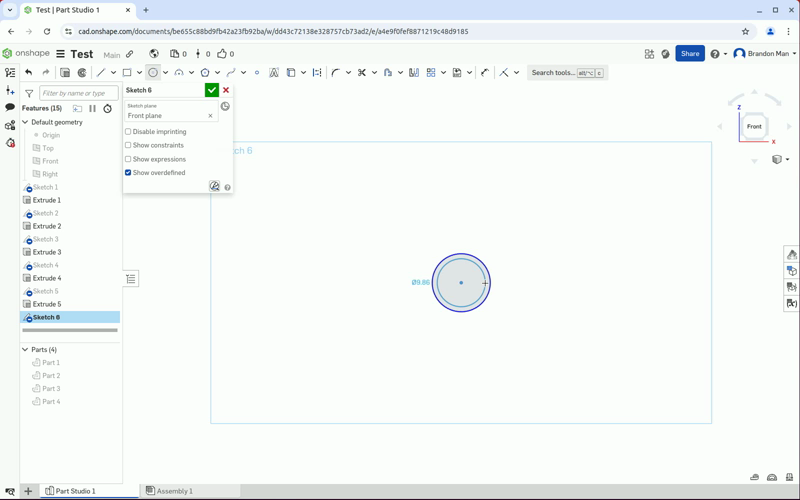
click(485, 282)
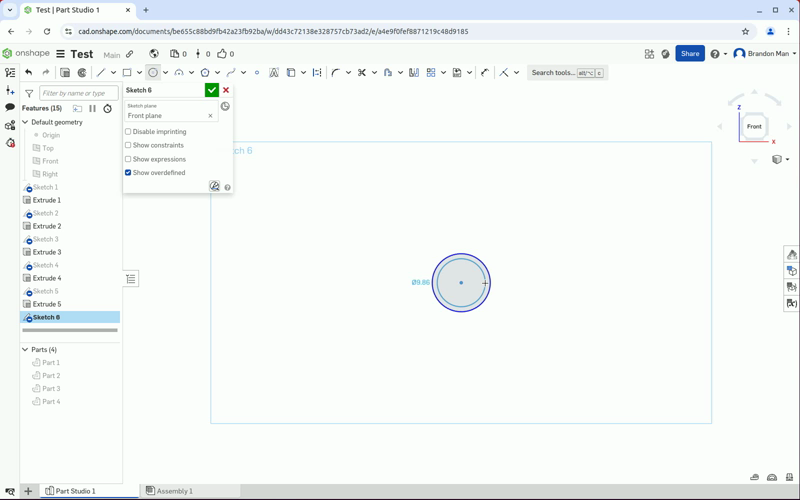
key(esc)
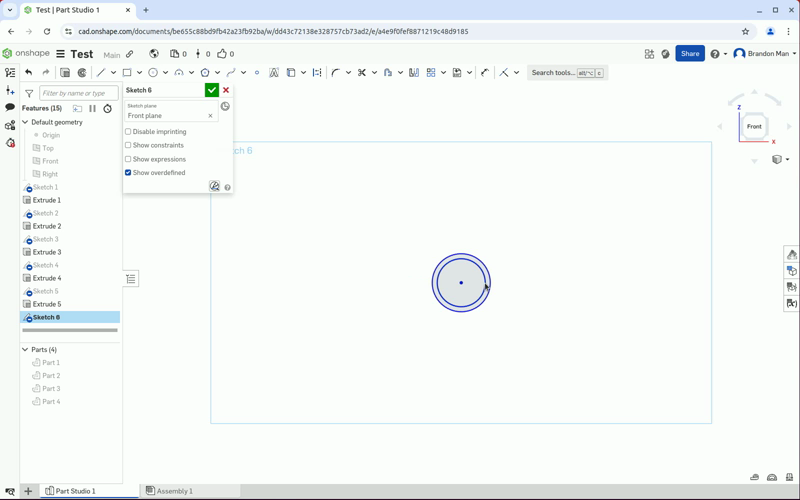
mouse_move(440, 296)
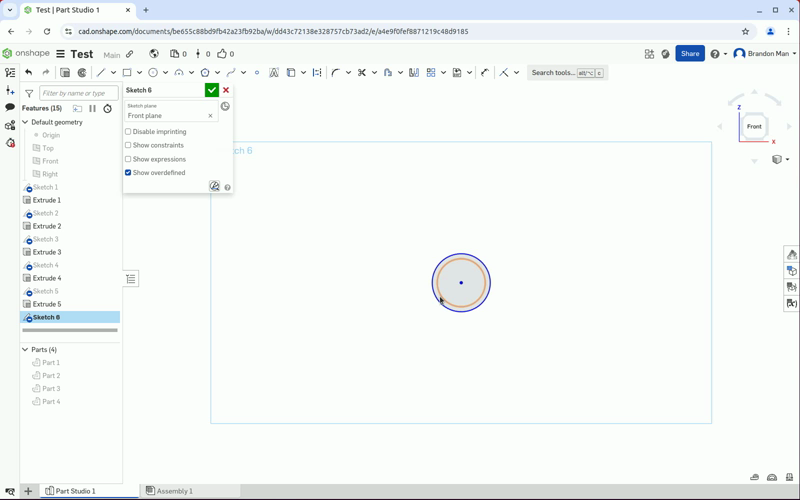
scroll(6)
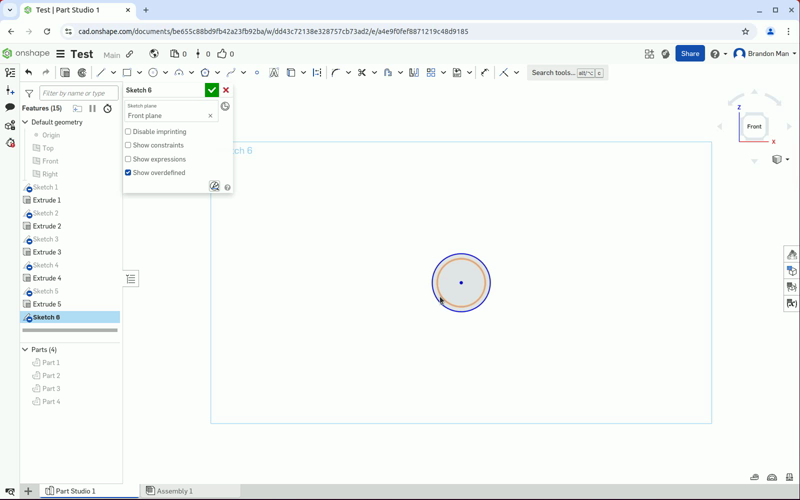
scroll(6)
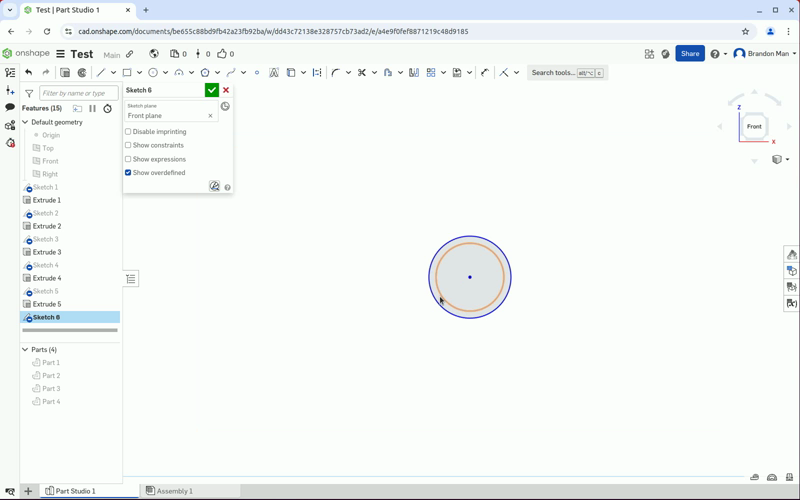
scroll(6)
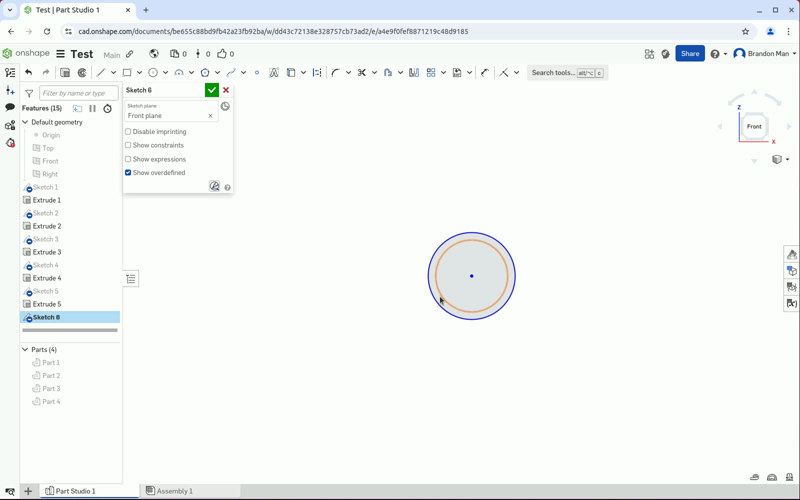
scroll(6)
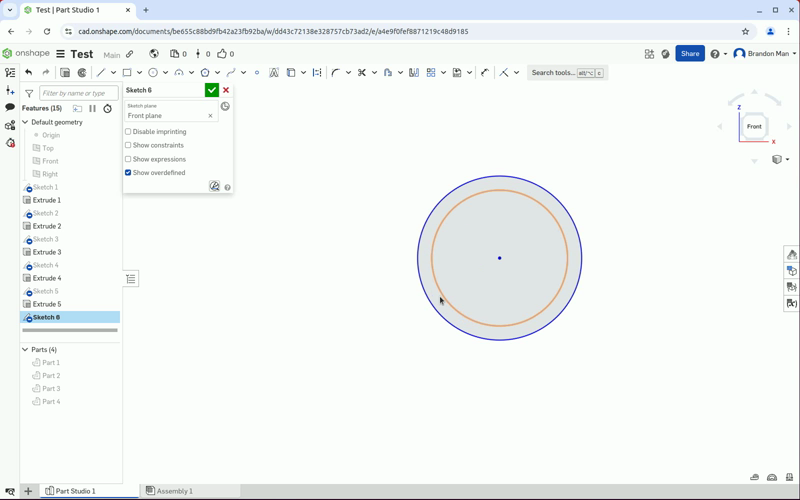
scroll(6)
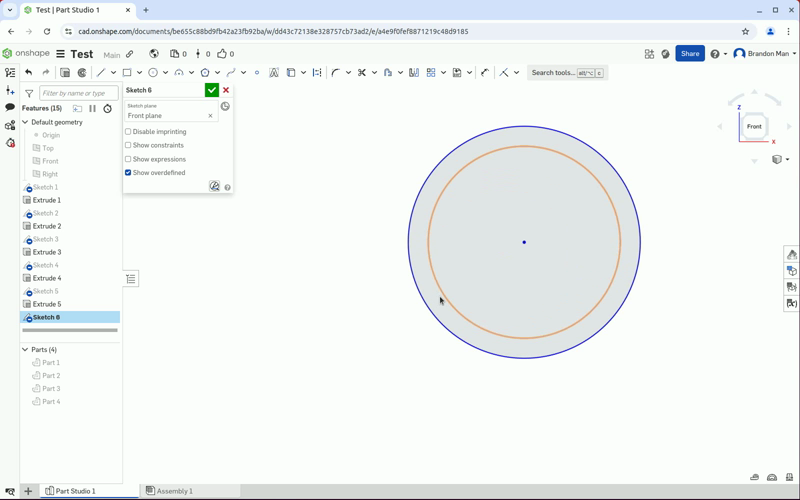
scroll(6)
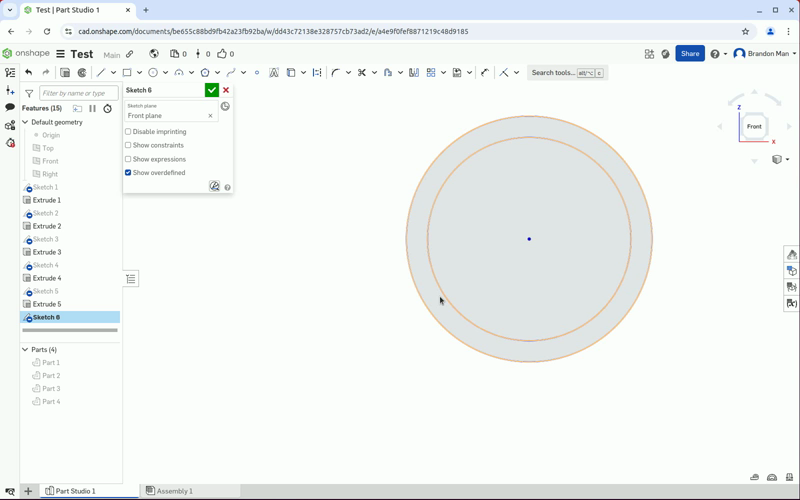
scroll(6)
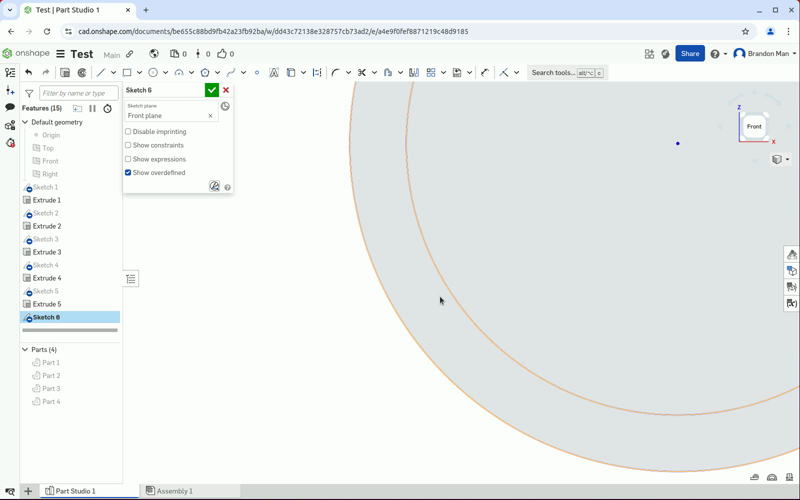
click(440, 296)
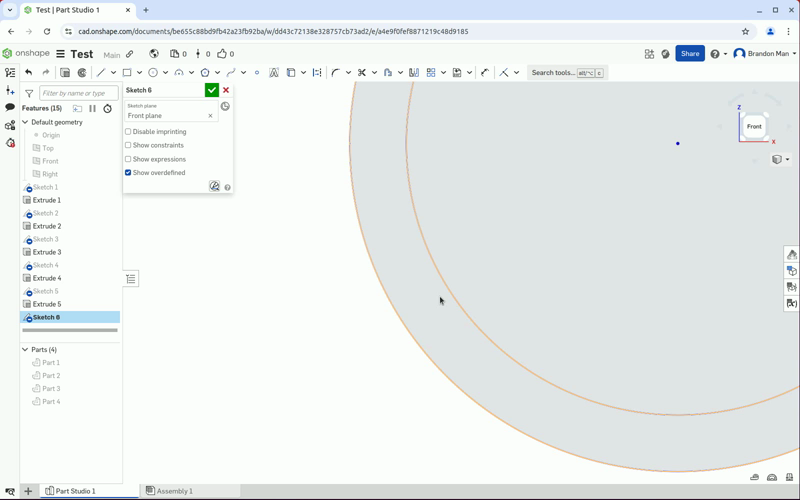
scroll(-6)
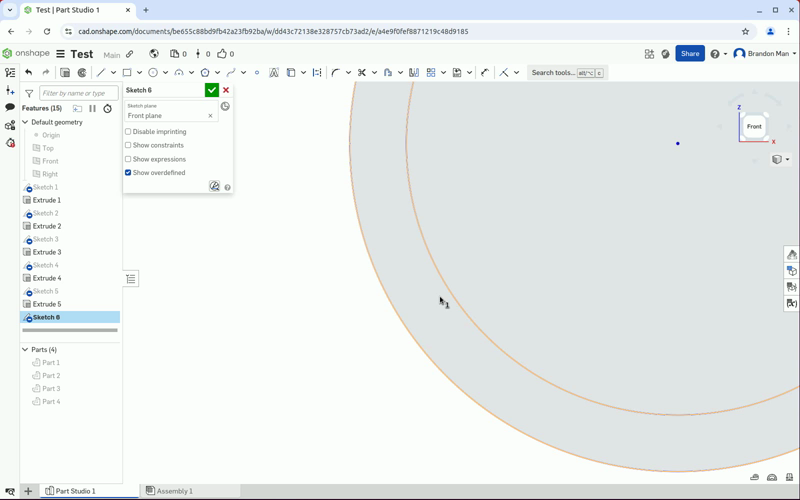
scroll(-6)
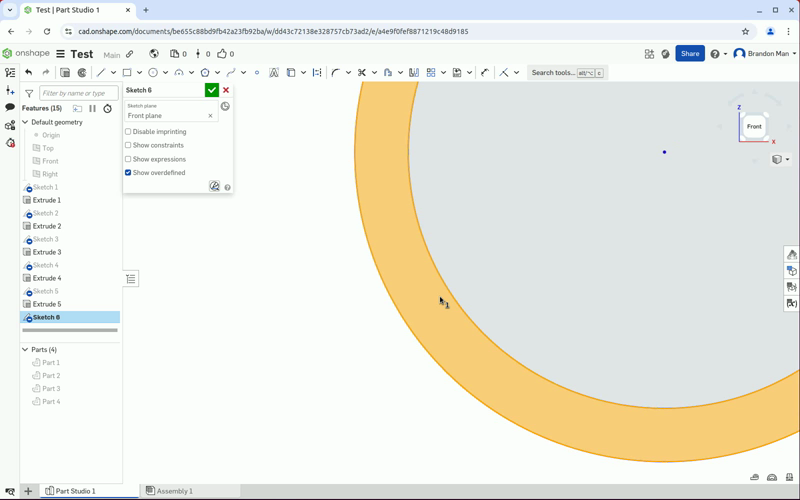
scroll(-6)
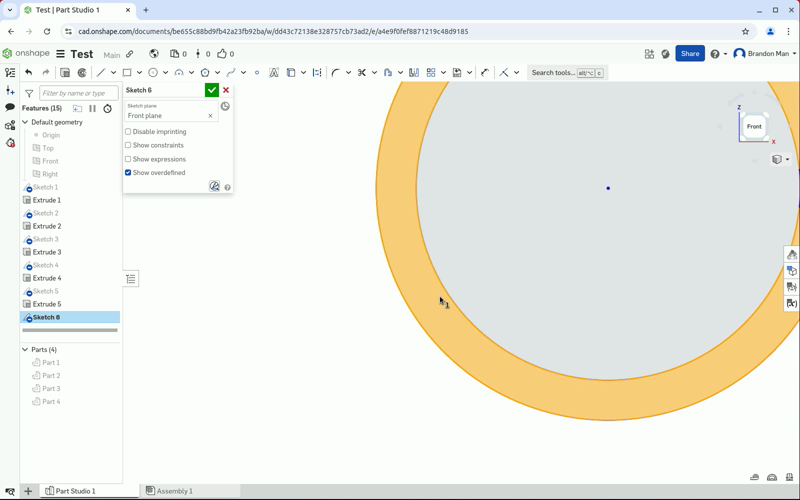
scroll(-6)
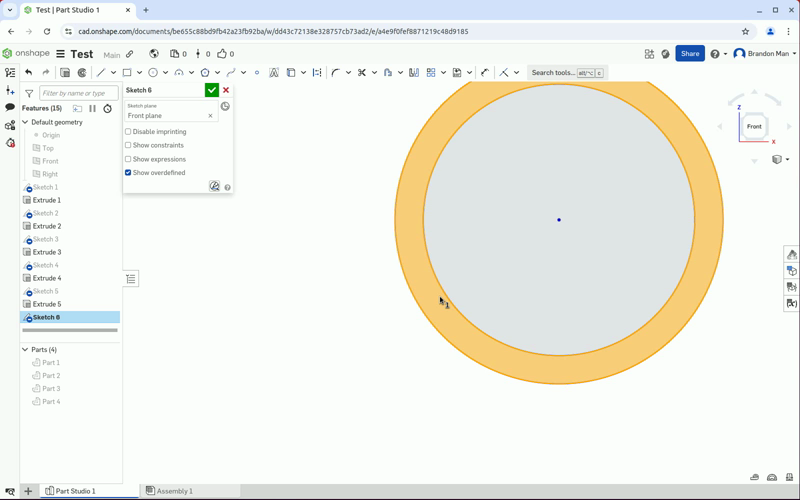
scroll(-6)
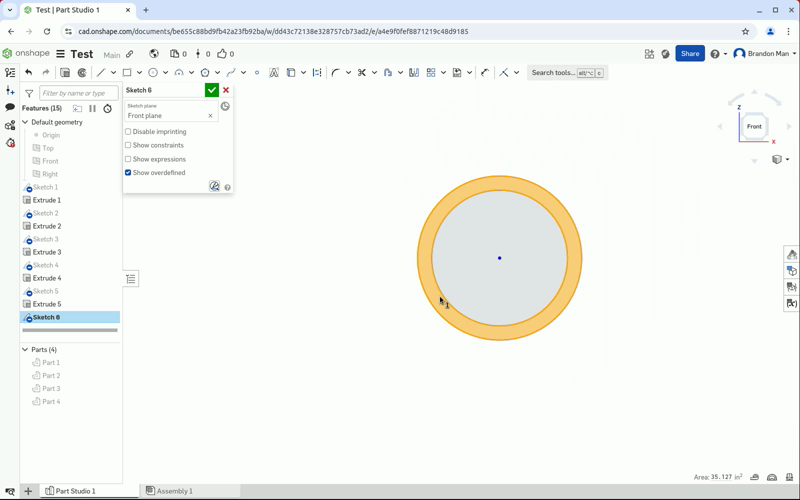
scroll(-6)
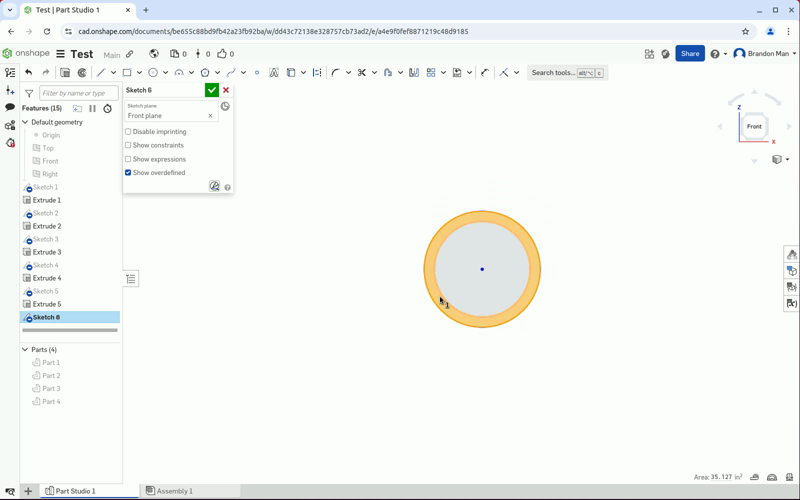
scroll(-6)
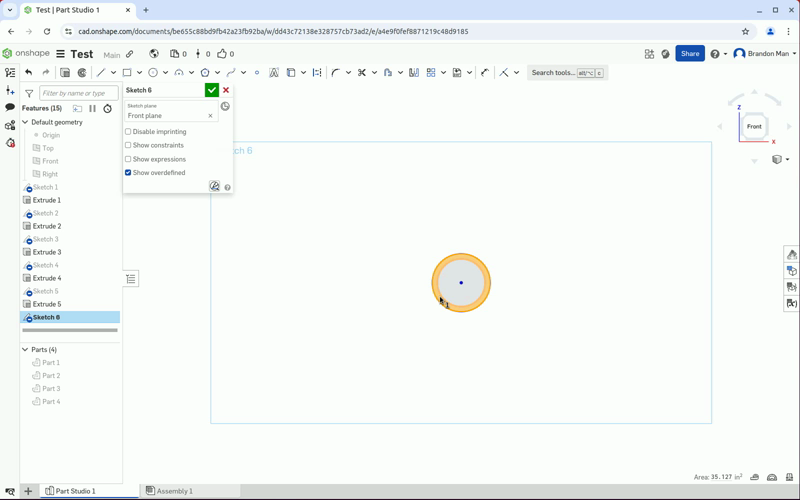
mouse_move(73, 352)
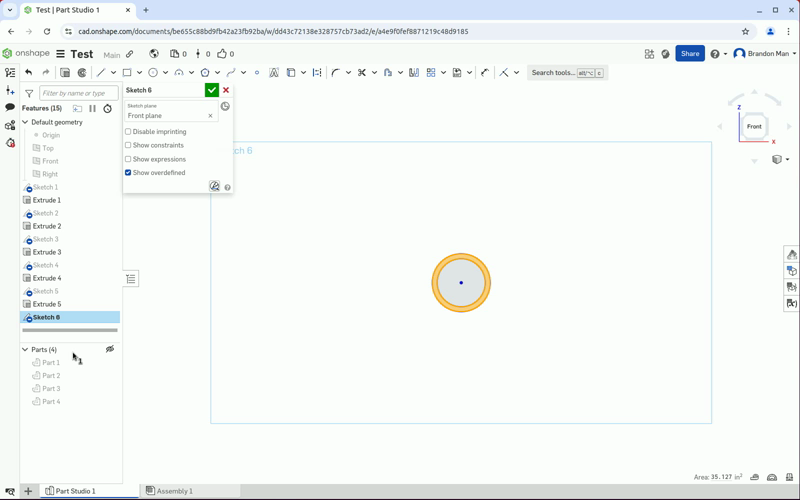
key(shift+y)
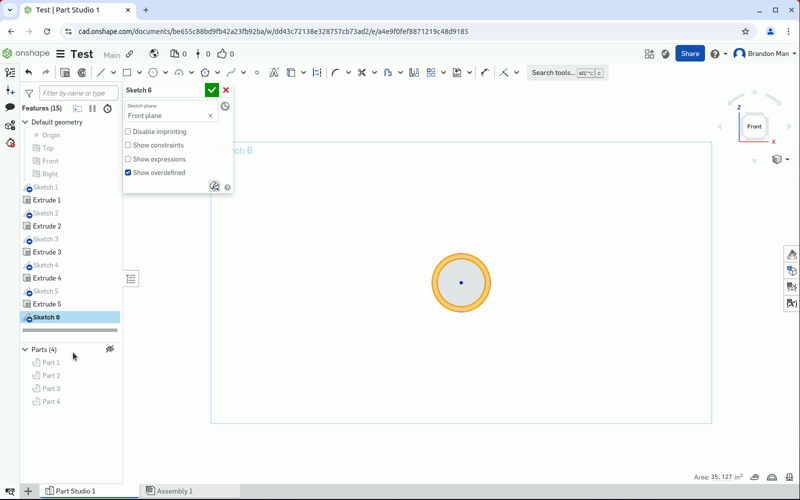
key(shift+e)
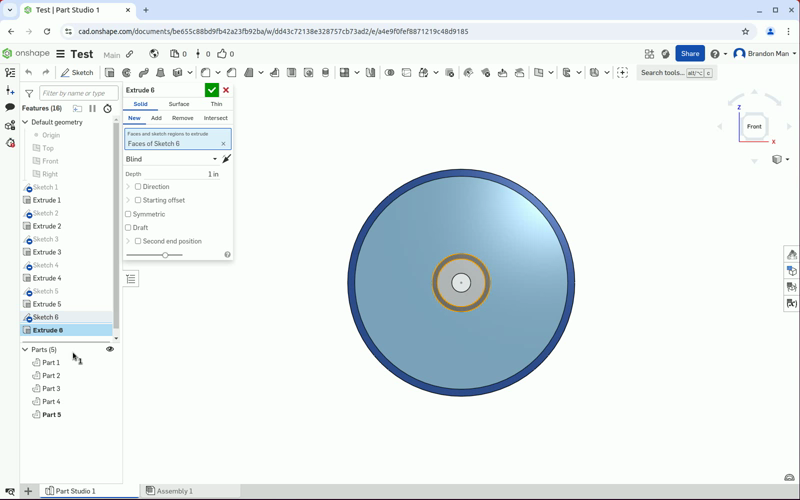
mouse_move(143, 106)
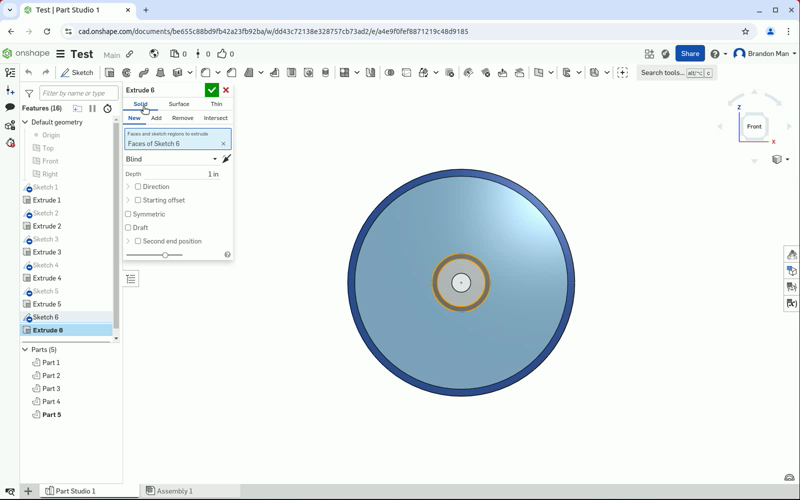
click(143, 106)
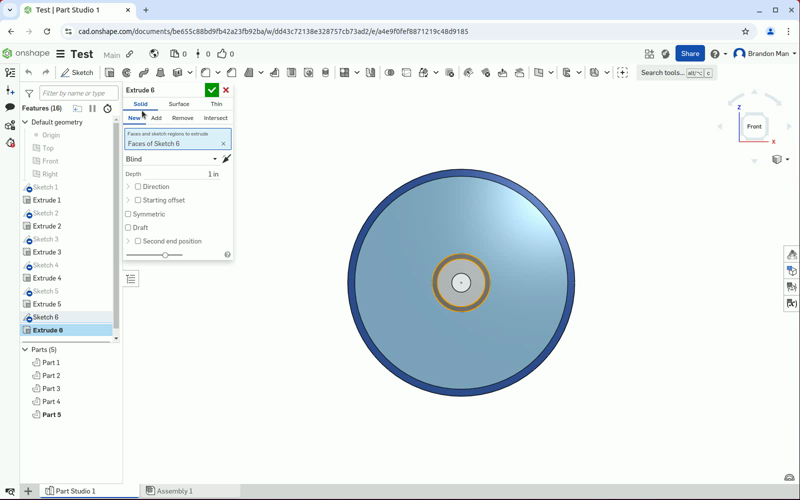
mouse_move(137, 120)
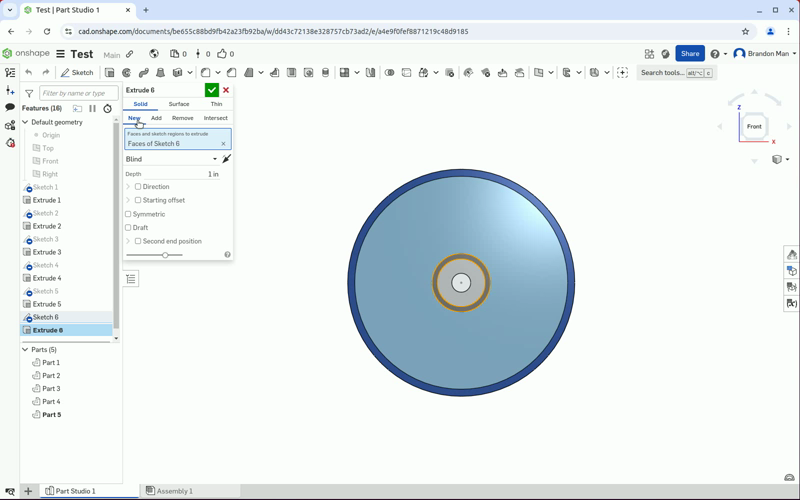
click(137, 120)
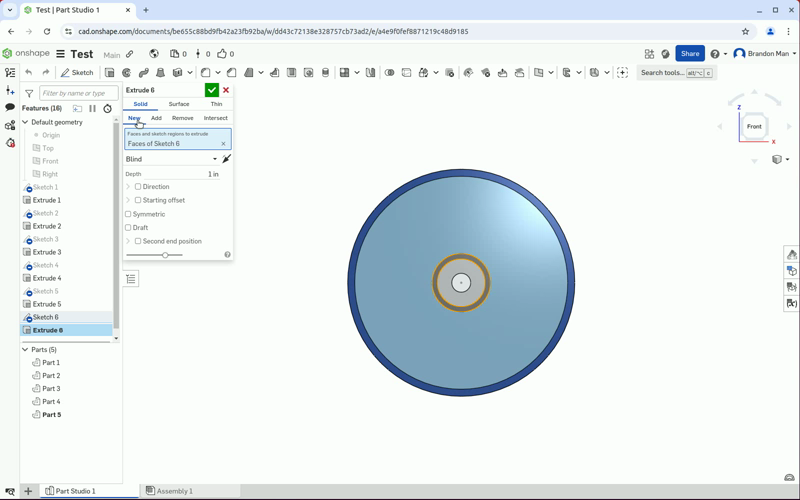
key(tab, 4)
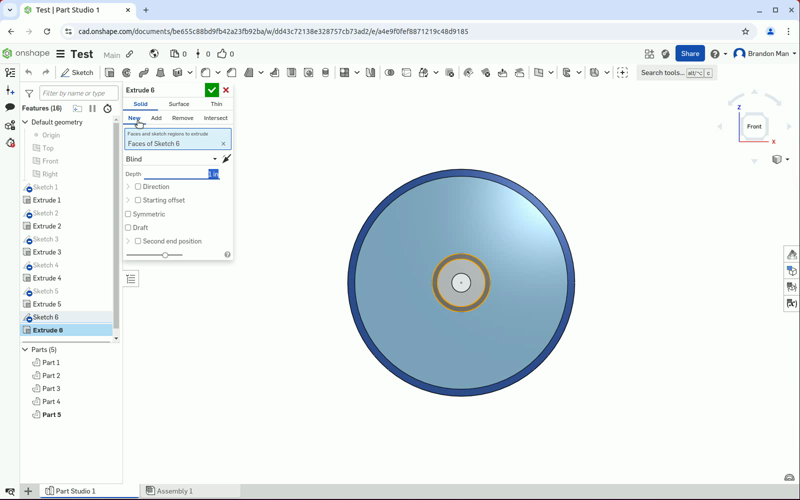
text(-2.407)
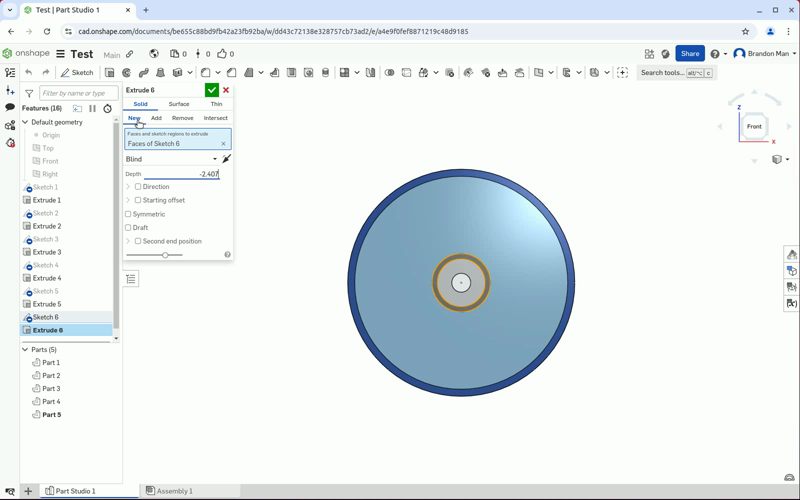
key(enter)
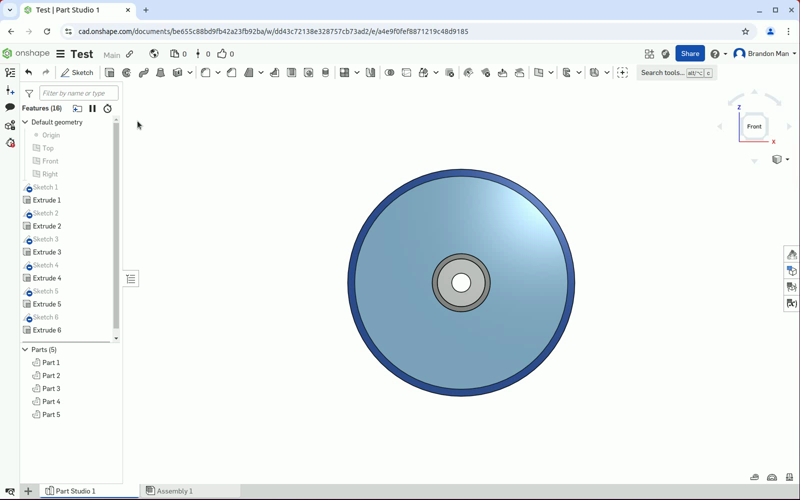
key(shift+h)
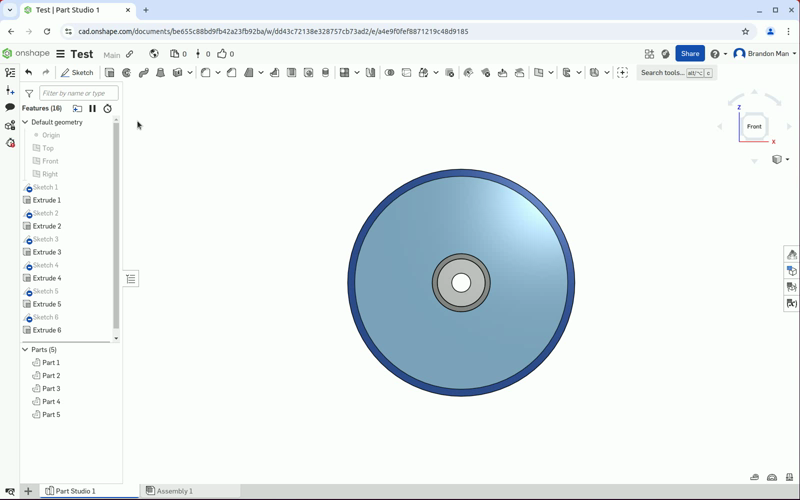
key(shift+h)
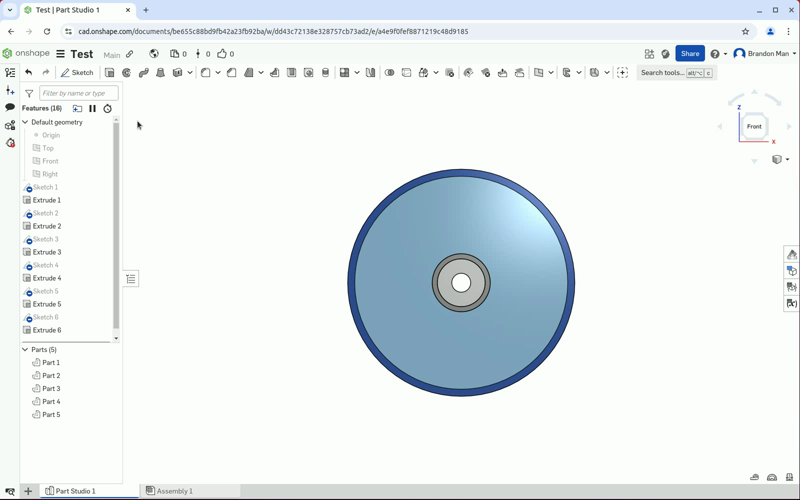
mouse_move(69, 189)
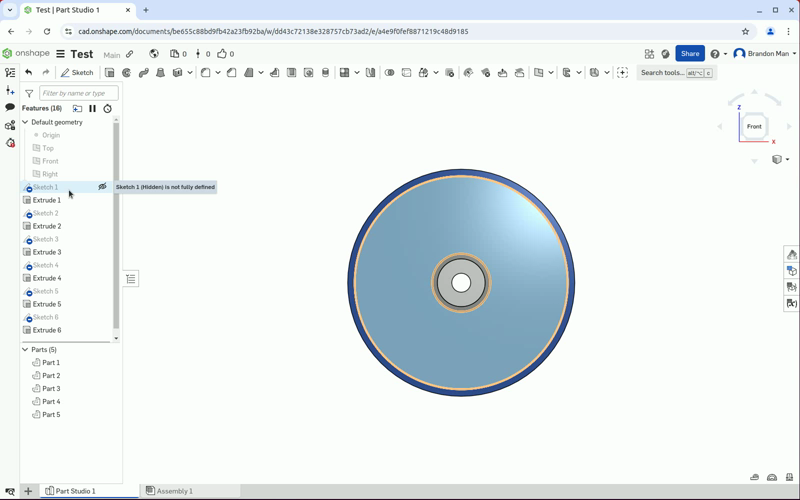
click(69, 189)
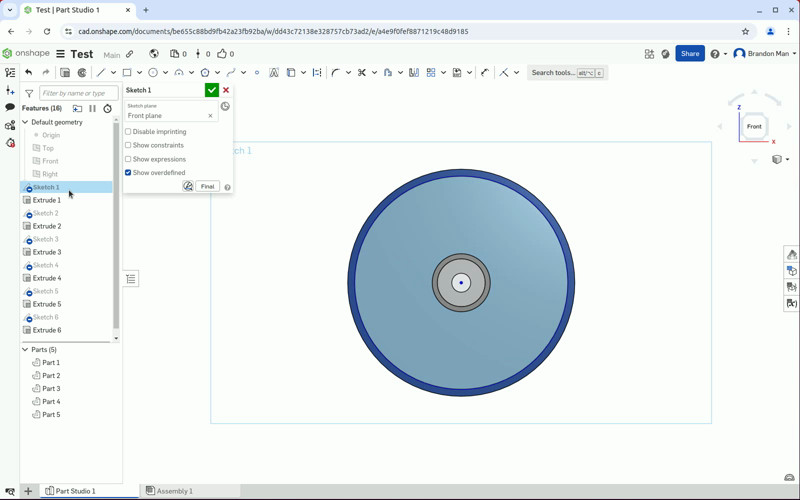
mouse_move(229, 92)
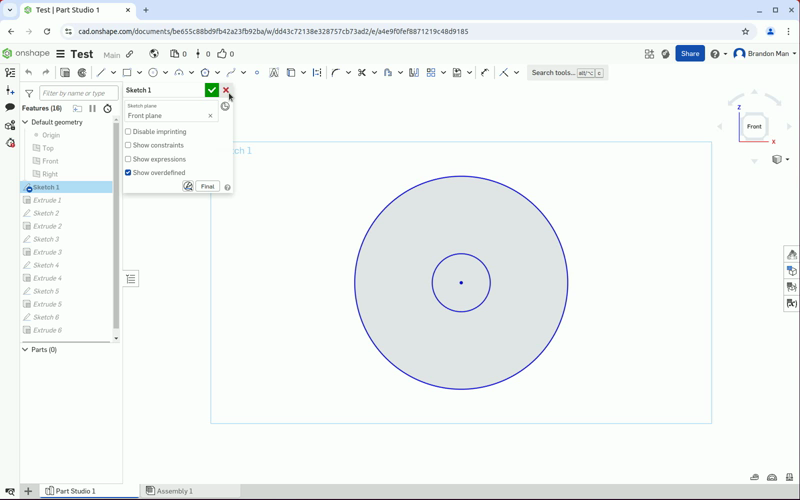
click(229, 92)
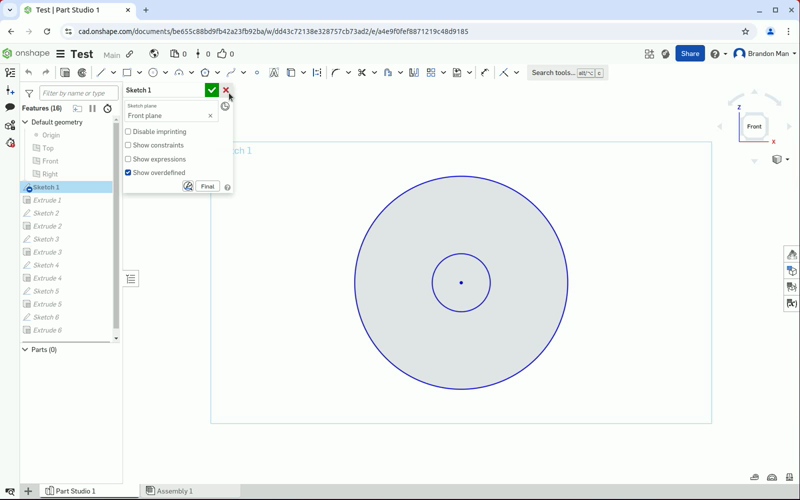
key(shift+s)
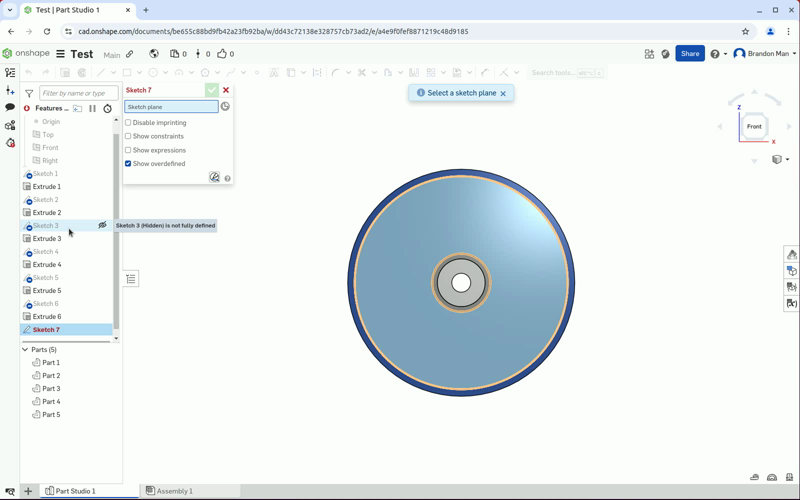
scroll(3)
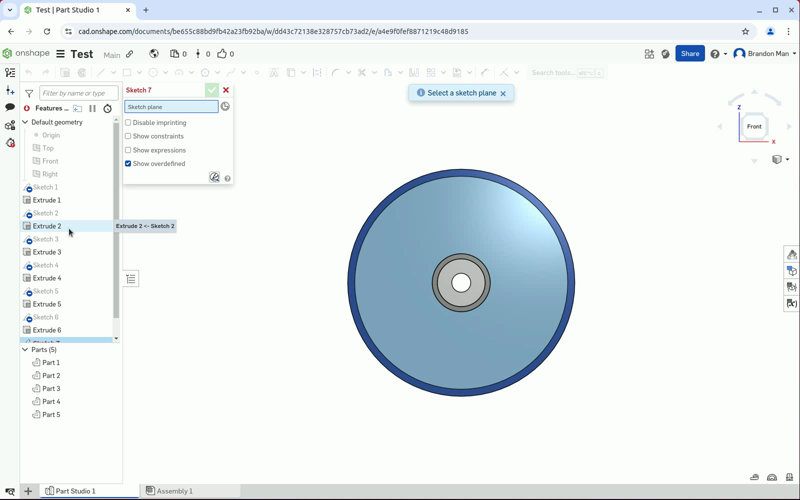
mouse_move(69, 163)
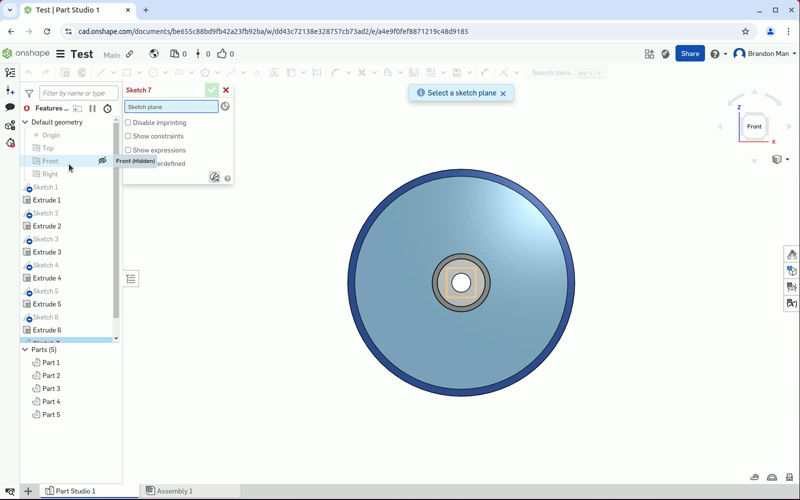
click(69, 163)
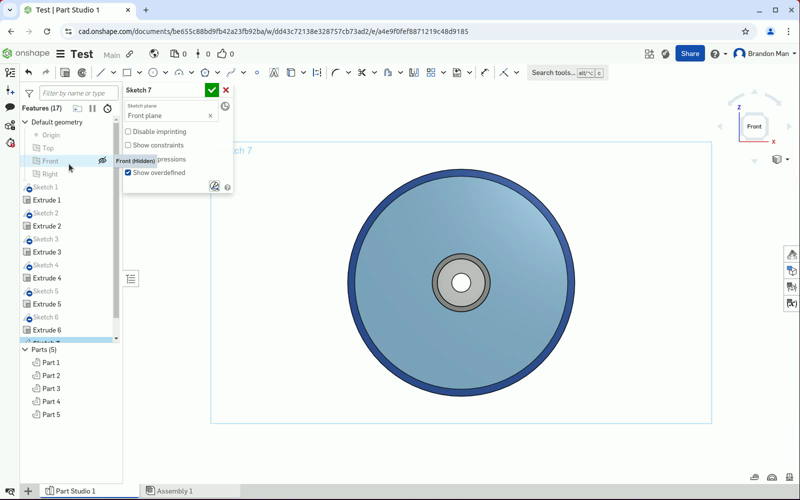
mouse_move(73, 352)
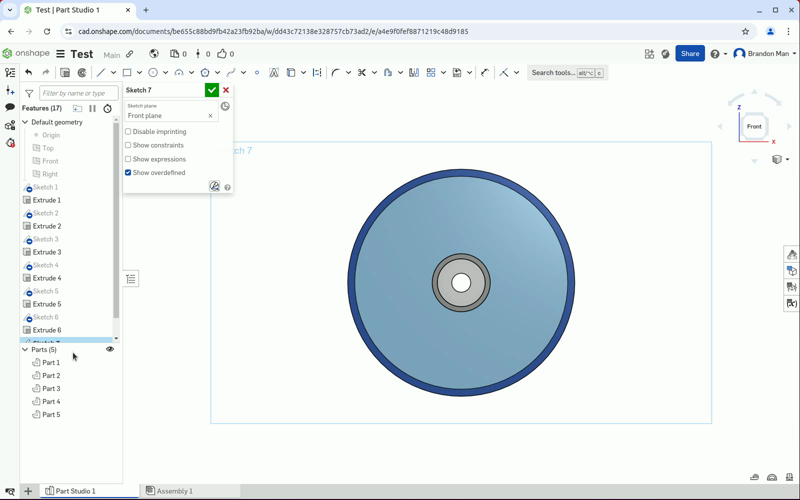
key(y)
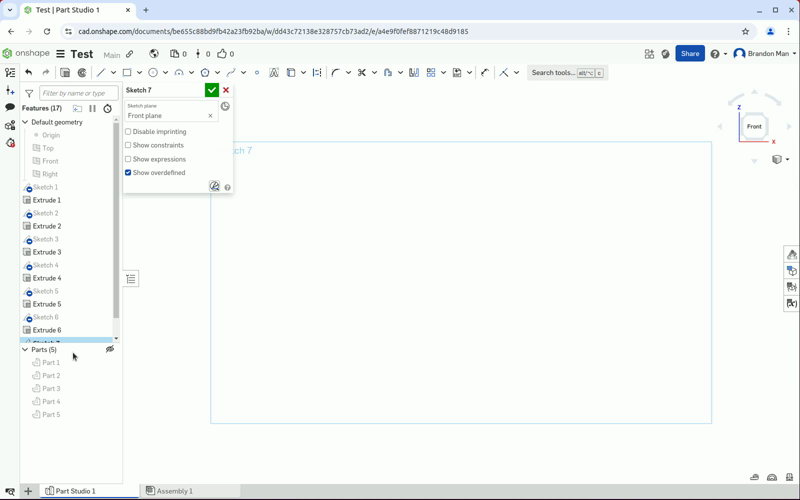
key(c)
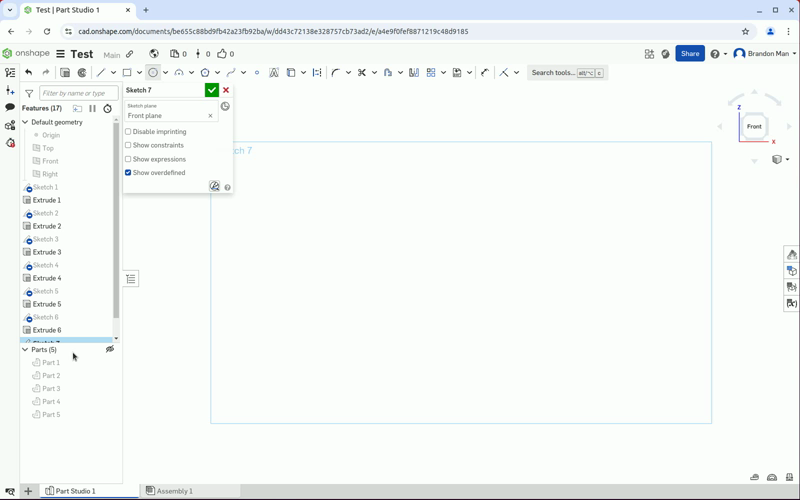
key_down(shift)
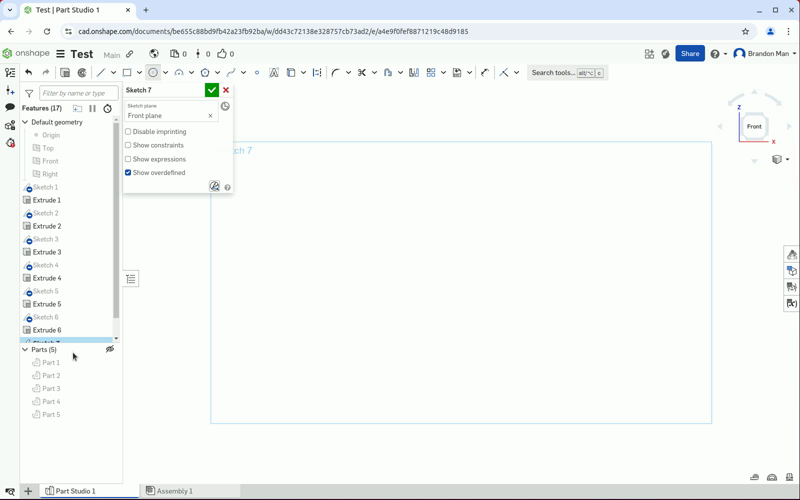
mouse_move(461, 282)
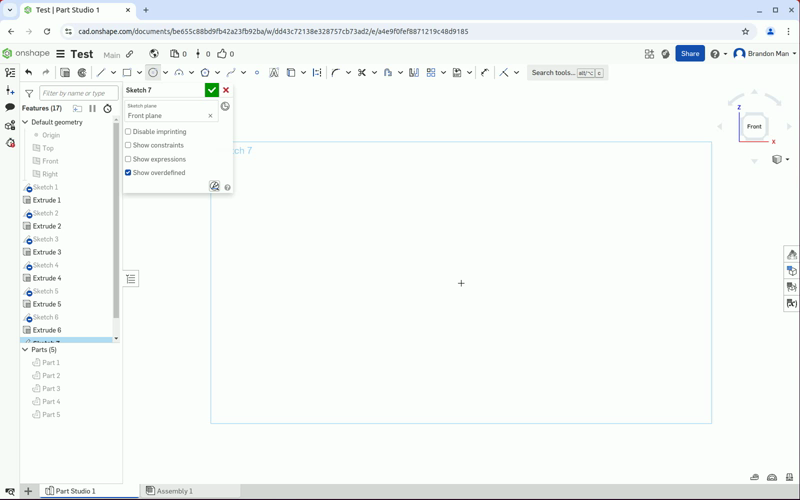
click(461, 282)
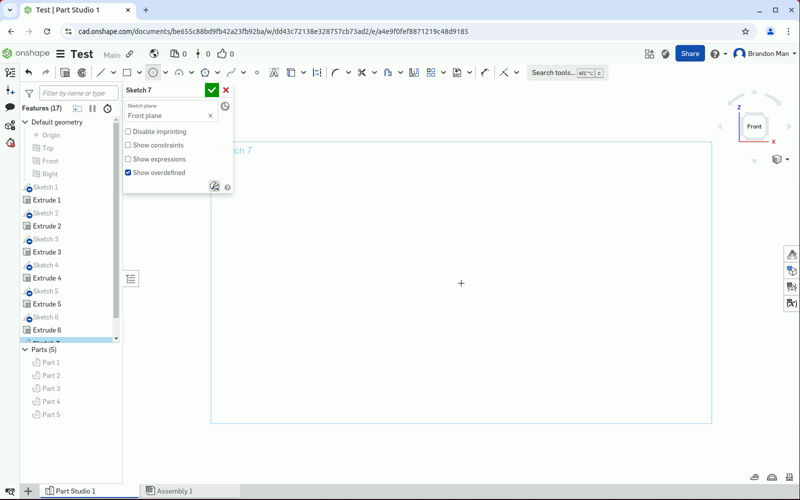
key_up(shift)
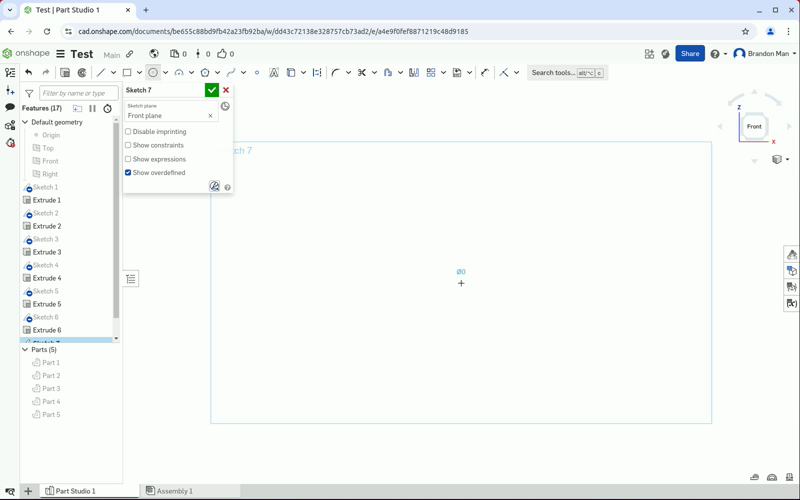
mouse_move(574, 282)
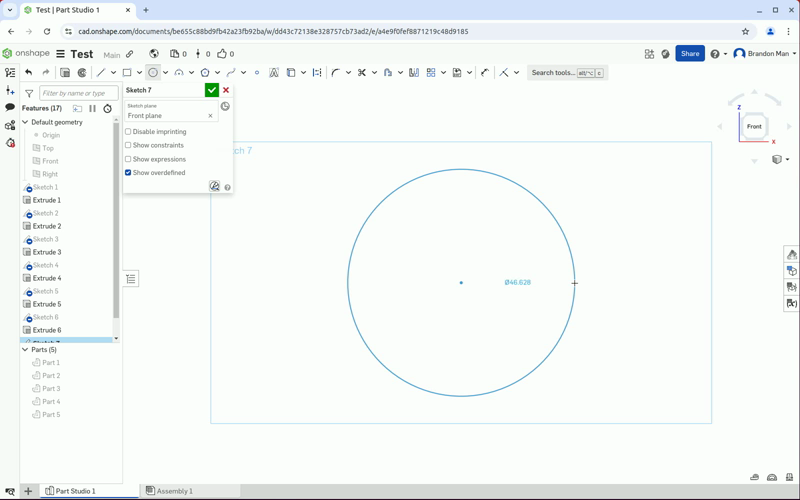
click(574, 282)
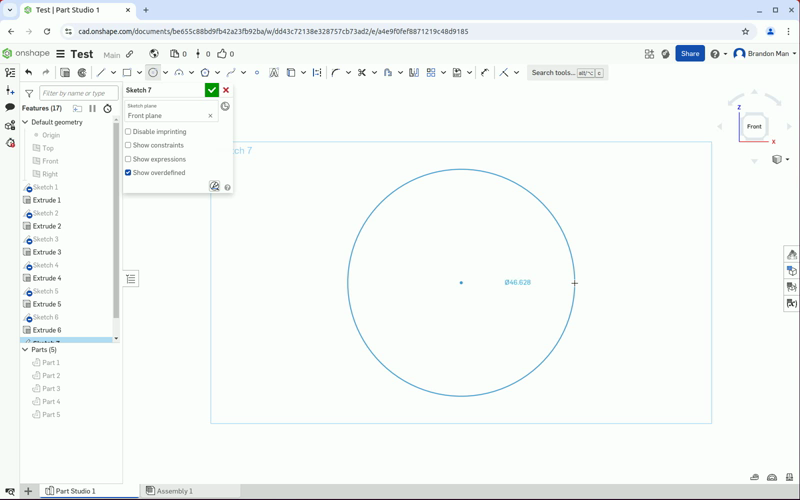
key(esc)
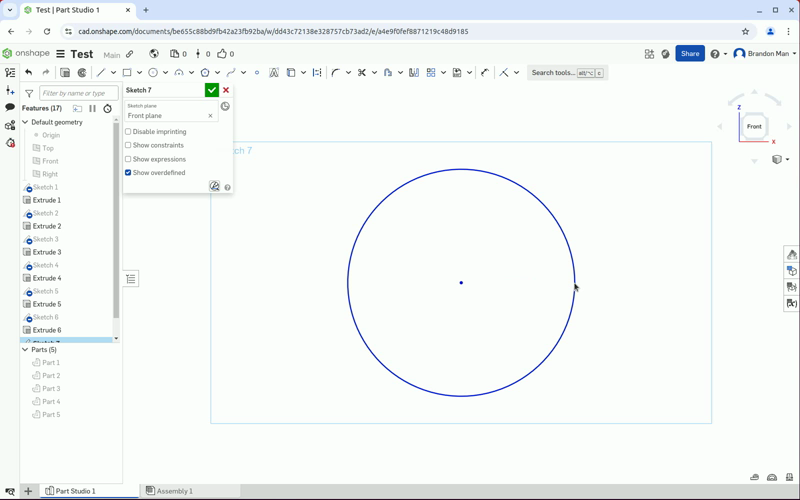
key(c)
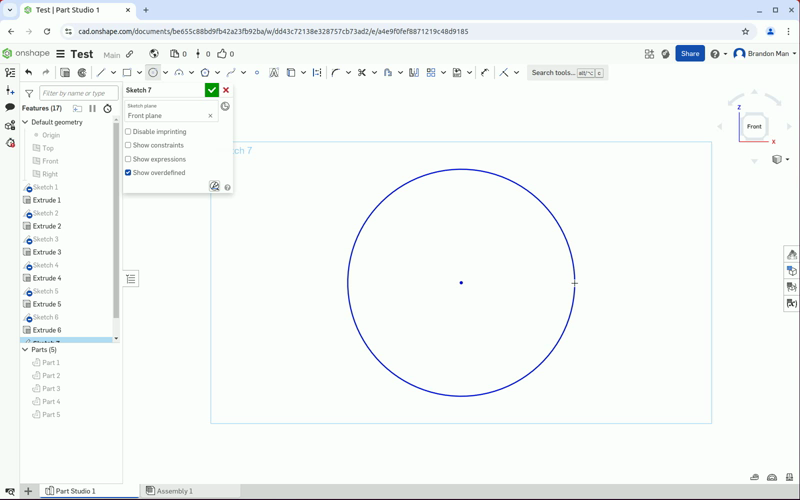
key_down(shift)
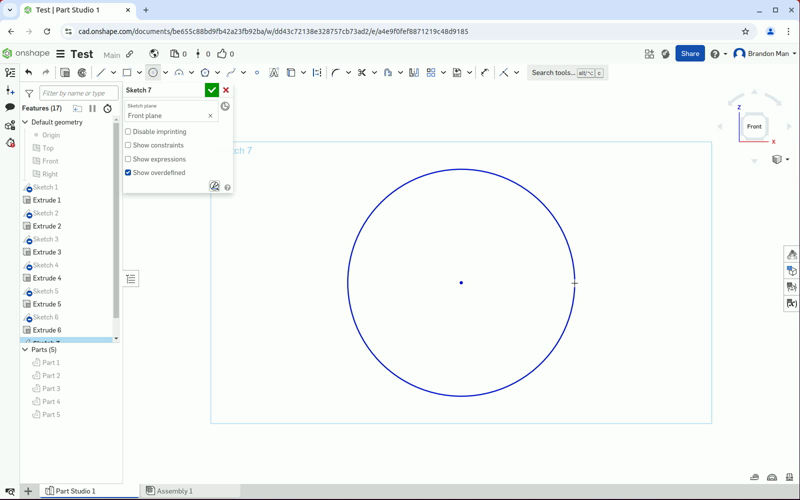
mouse_move(461, 282)
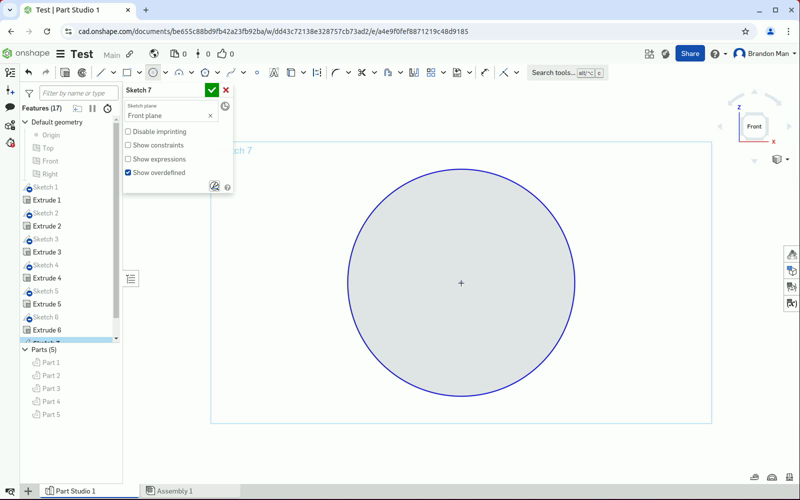
click(461, 282)
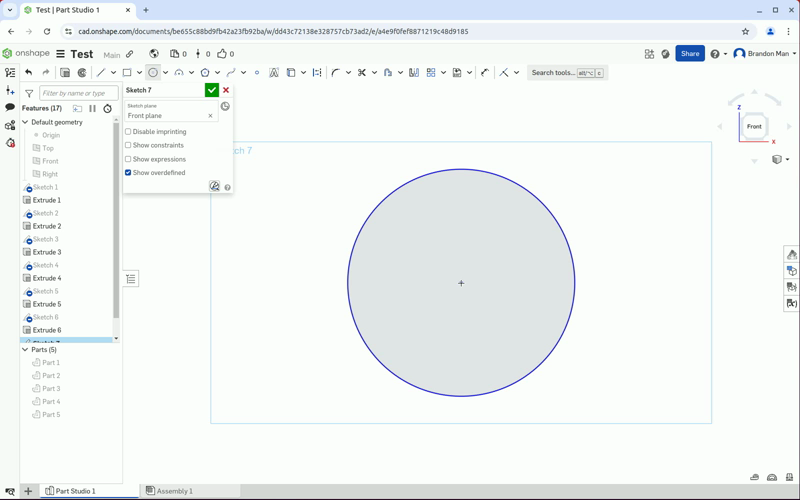
key_up(shift)
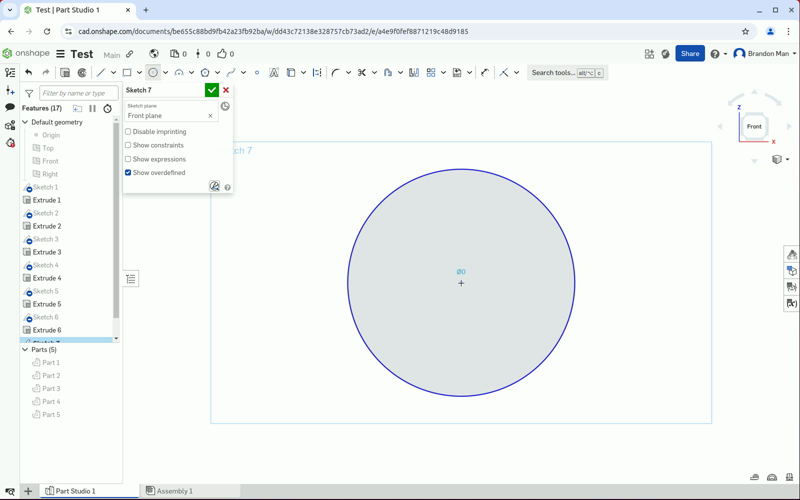
mouse_move(567, 282)
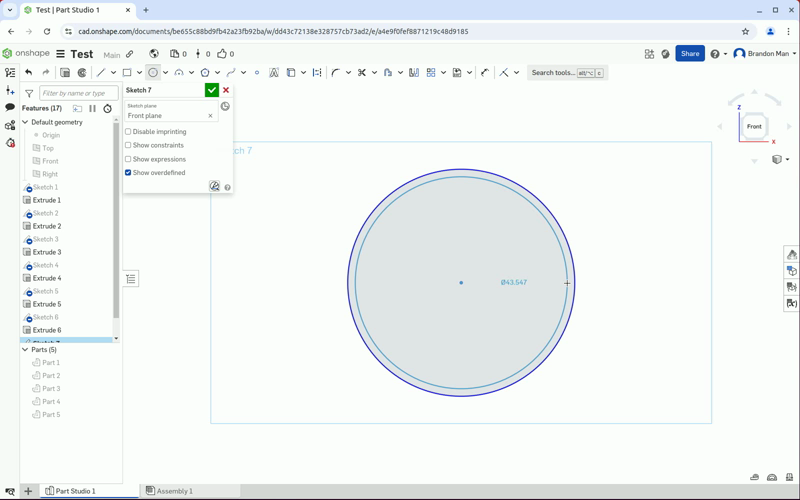
click(567, 282)
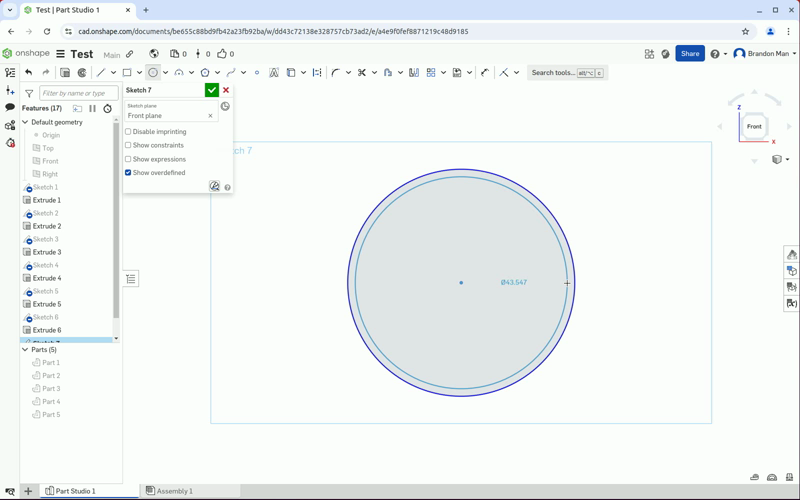
key(esc)
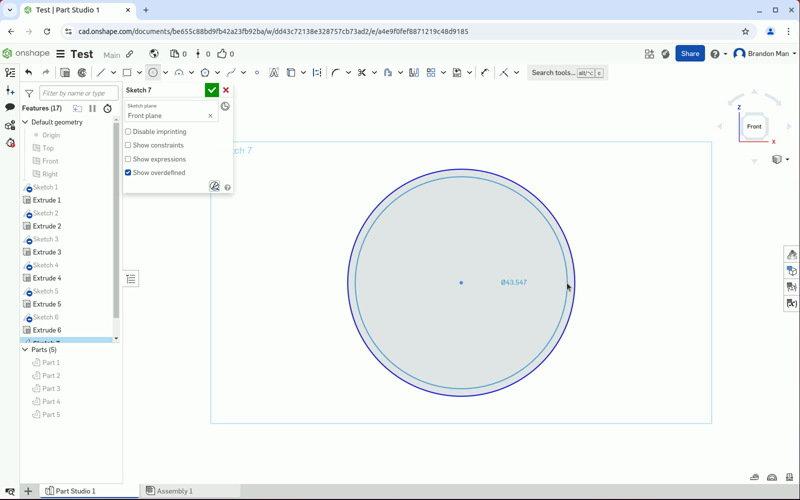
mouse_move(504, 383)
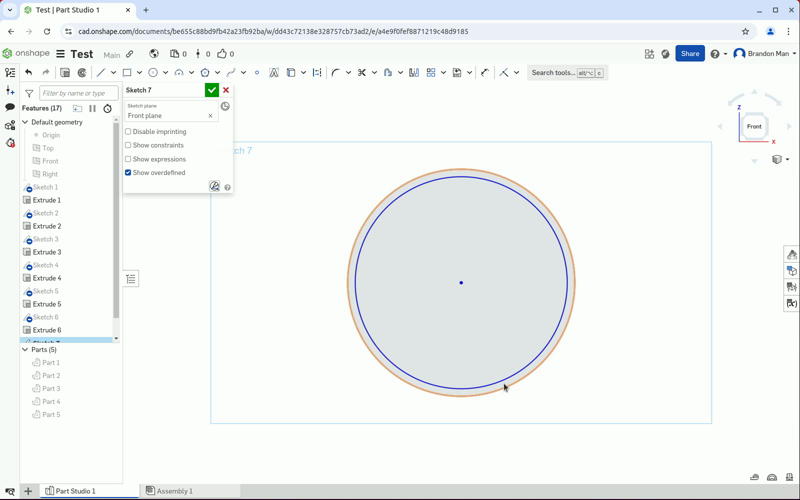
click(504, 383)
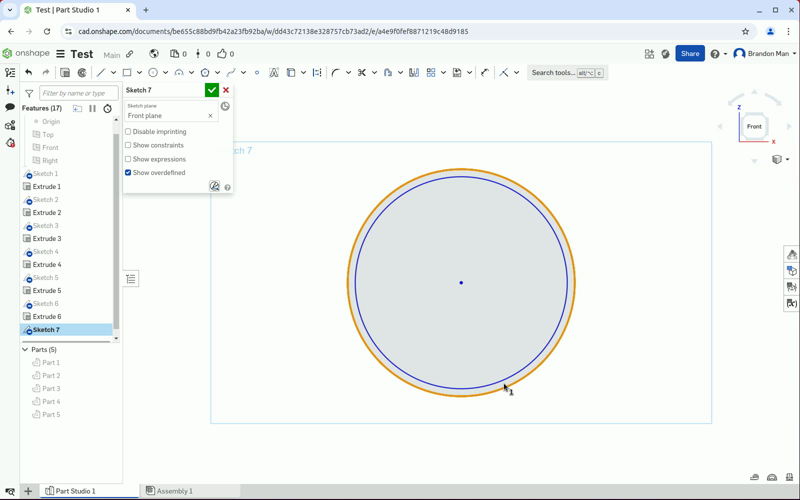
mouse_move(73, 352)
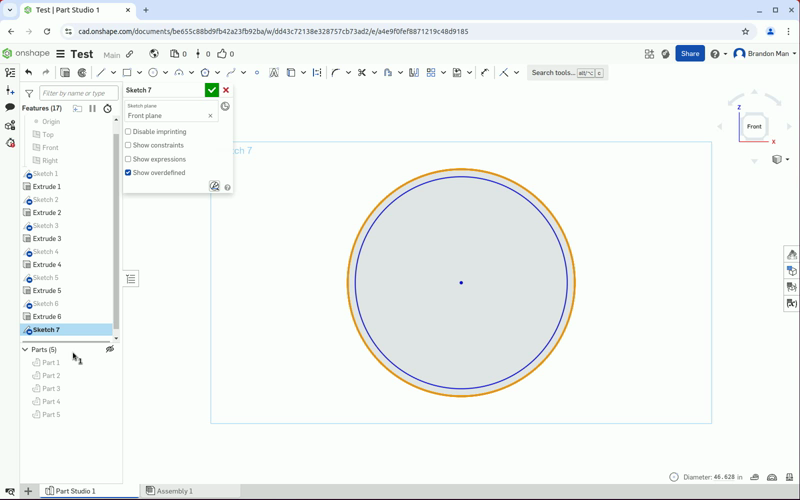
key(shift+y)
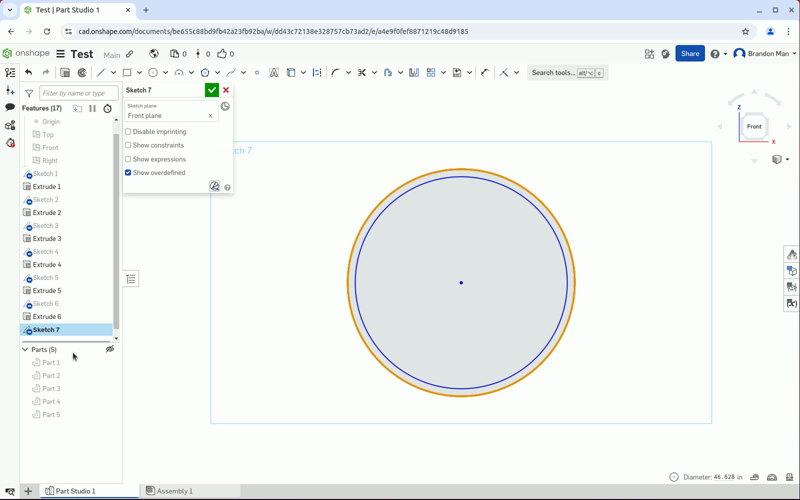
key(shift+e)
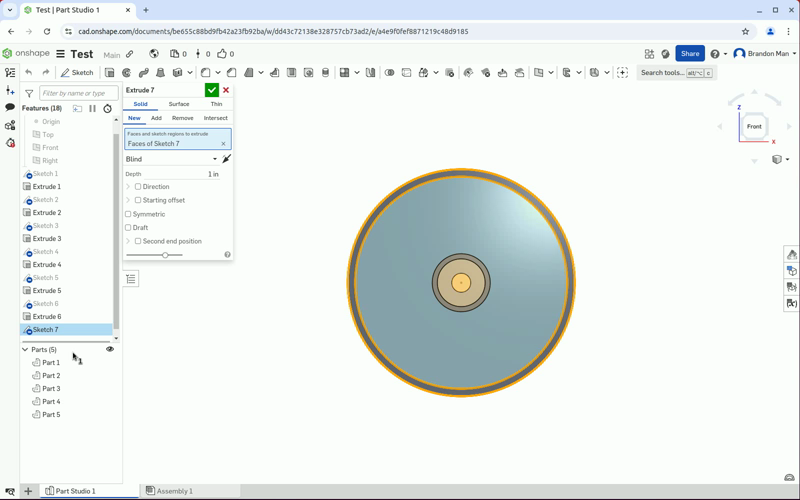
mouse_move(143, 106)
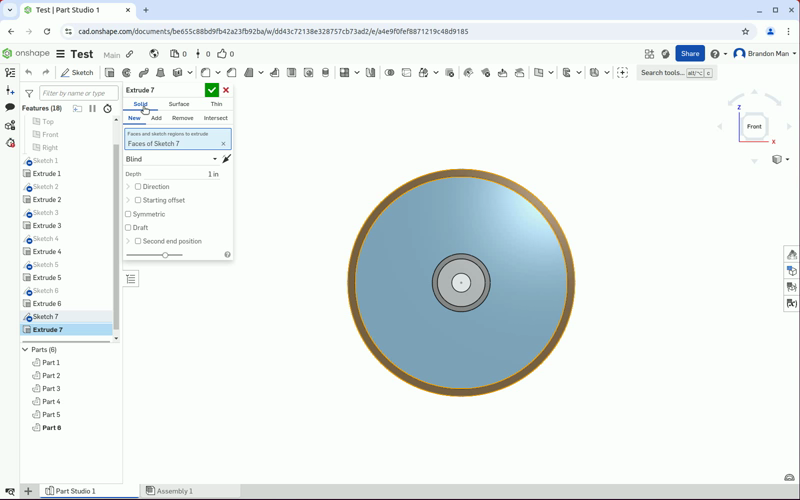
click(143, 106)
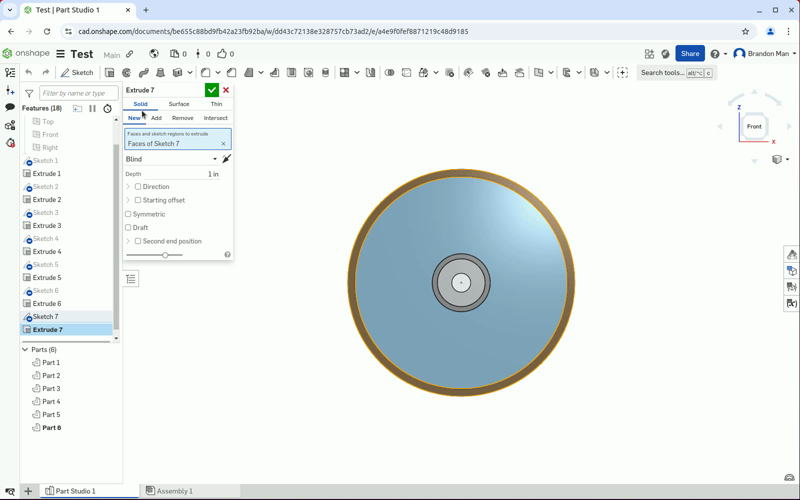
mouse_move(137, 120)
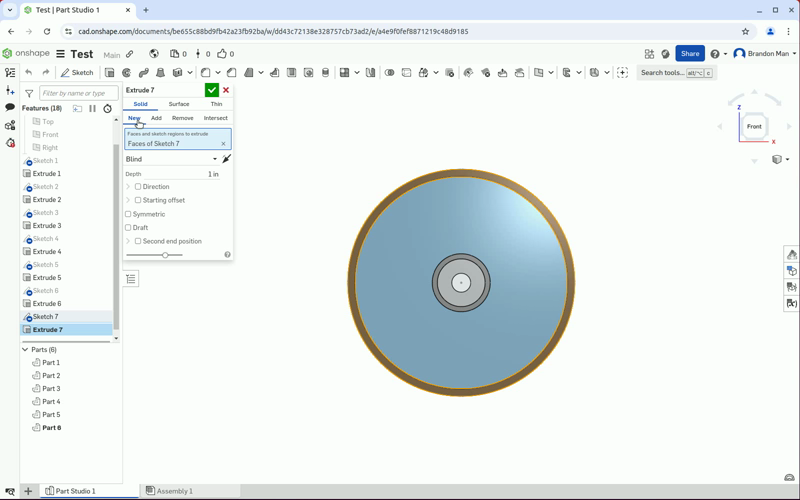
click(137, 120)
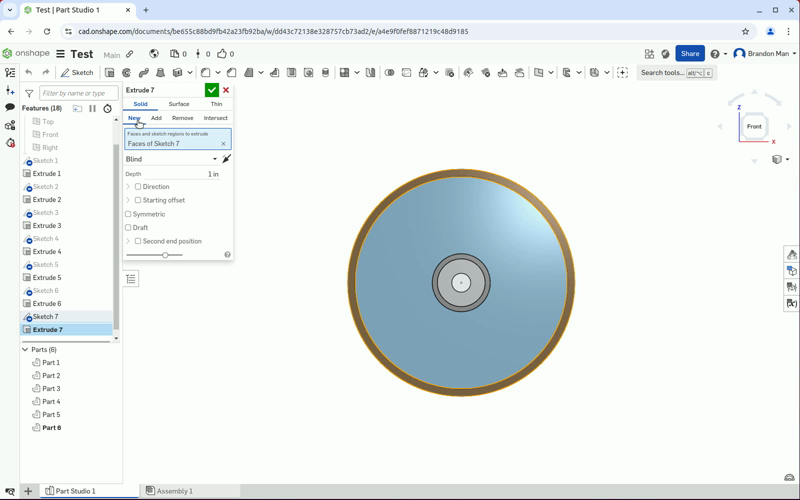
key(tab, 4)
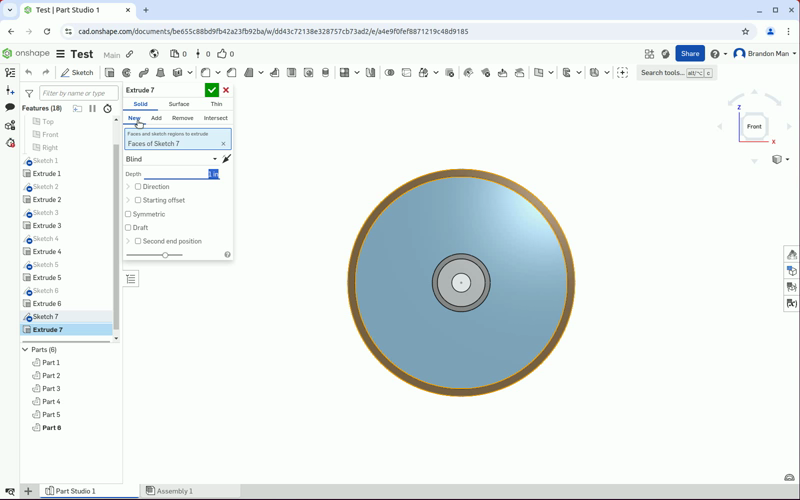
text(12.998)
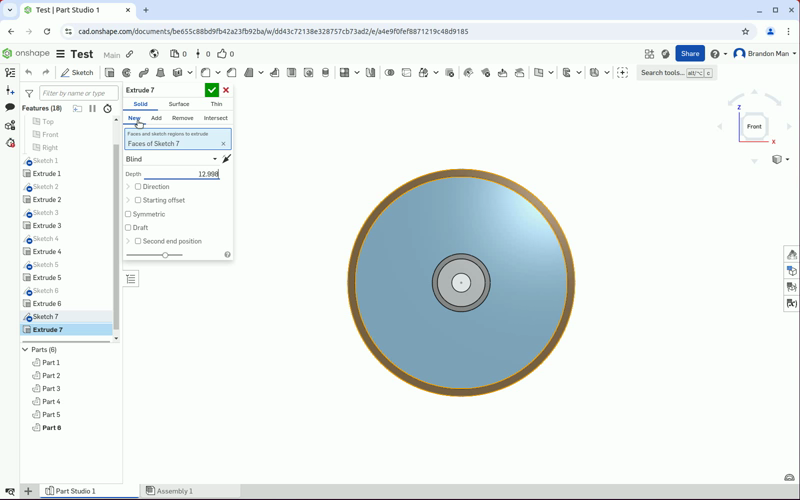
key(enter)
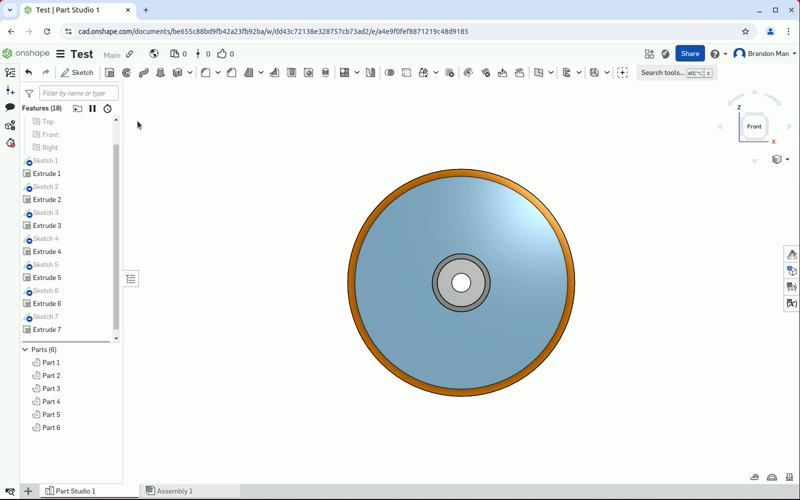
key(shift+h)
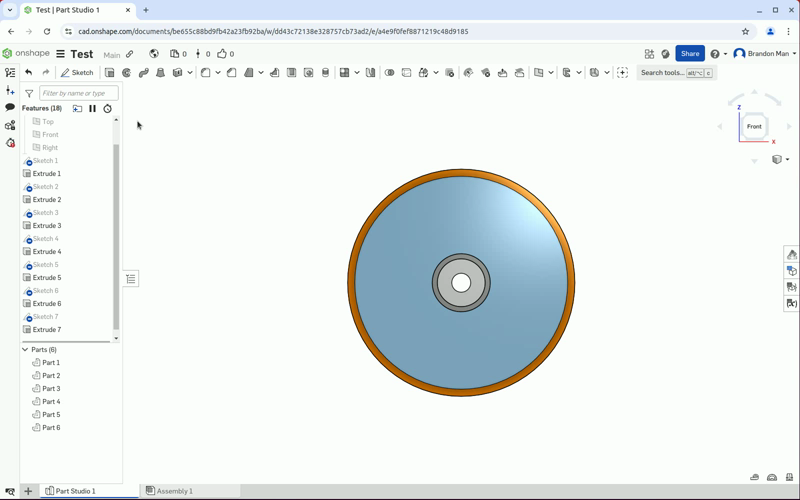
key(shift+h)
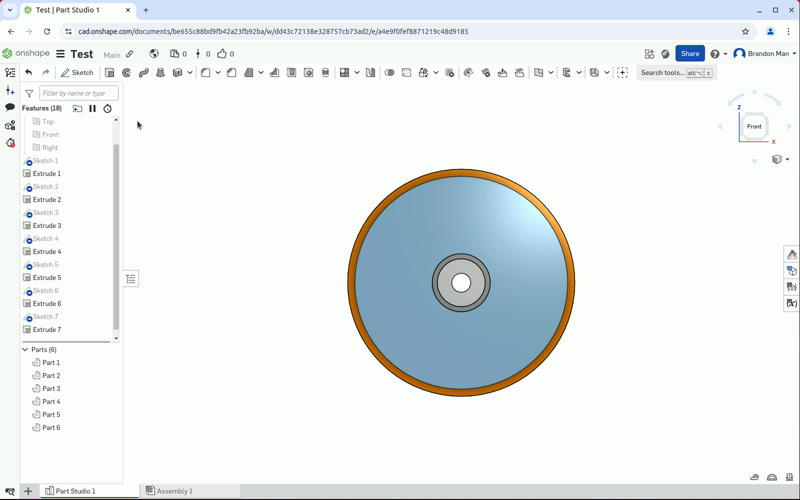
key(shift+7)
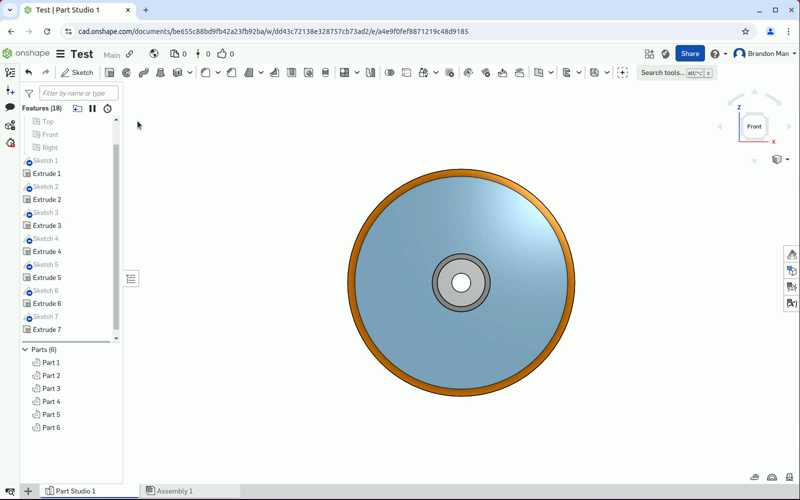
key(left, 2)
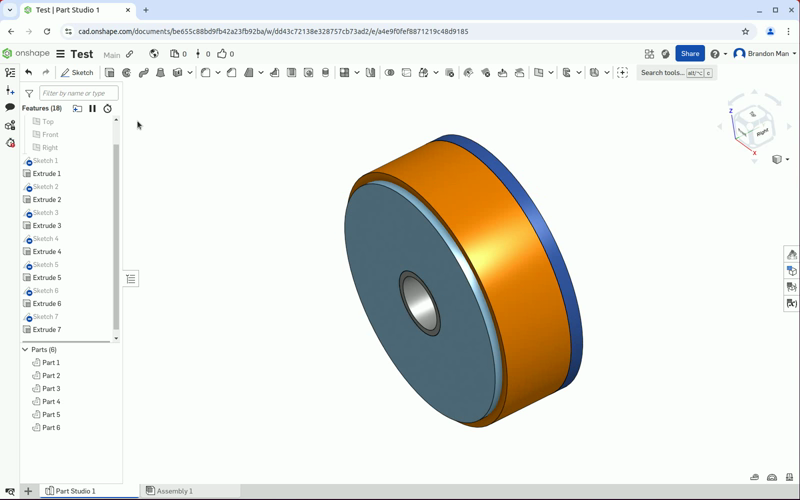
key(down, 2)
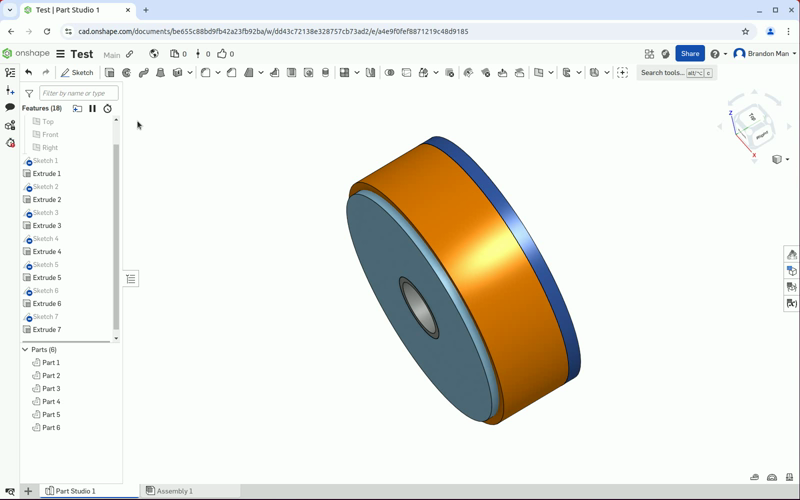
key(up, 2)
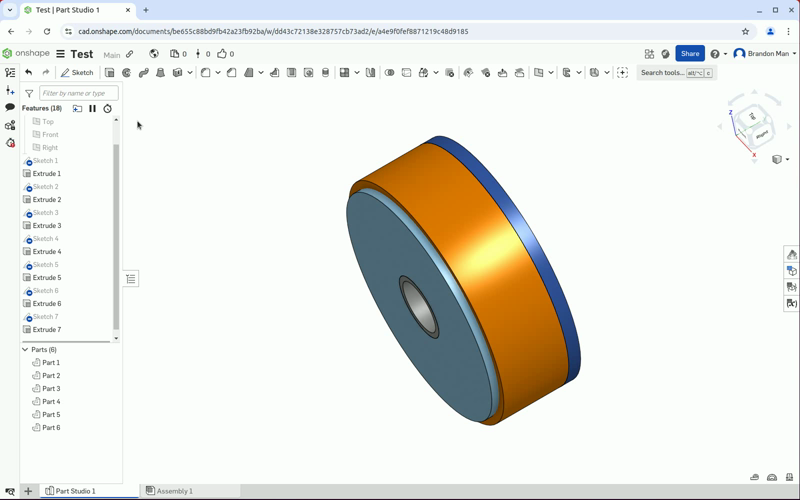
key(right, 2)
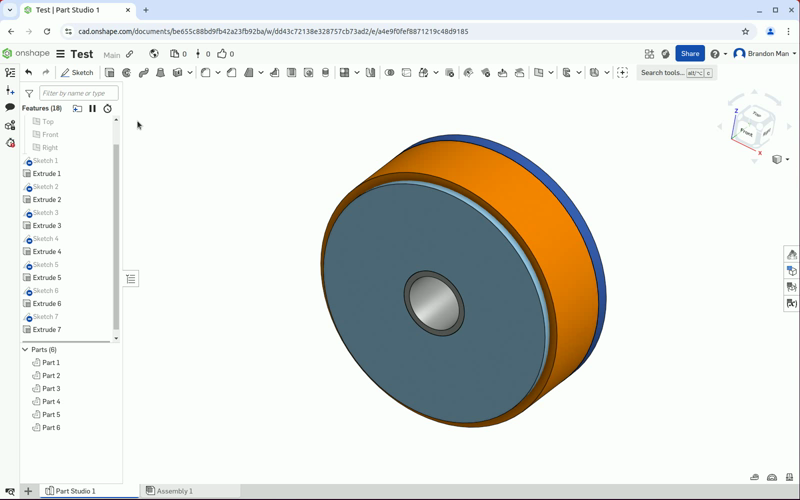
mouse_move(69, 163)
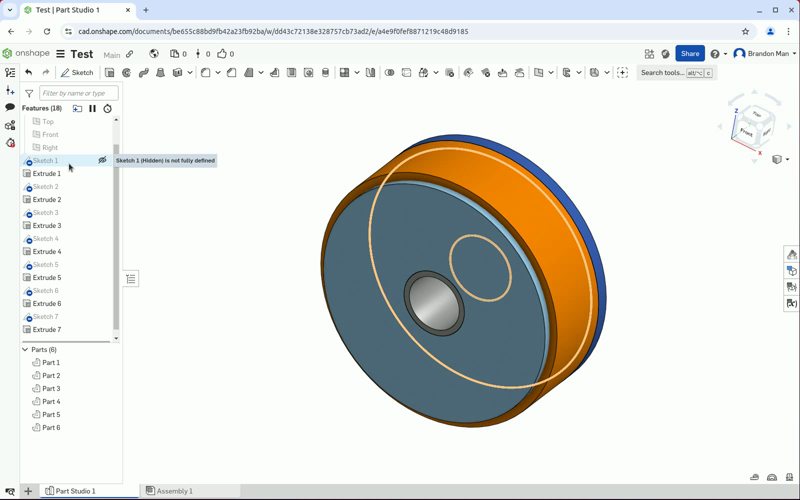
click(69, 163)